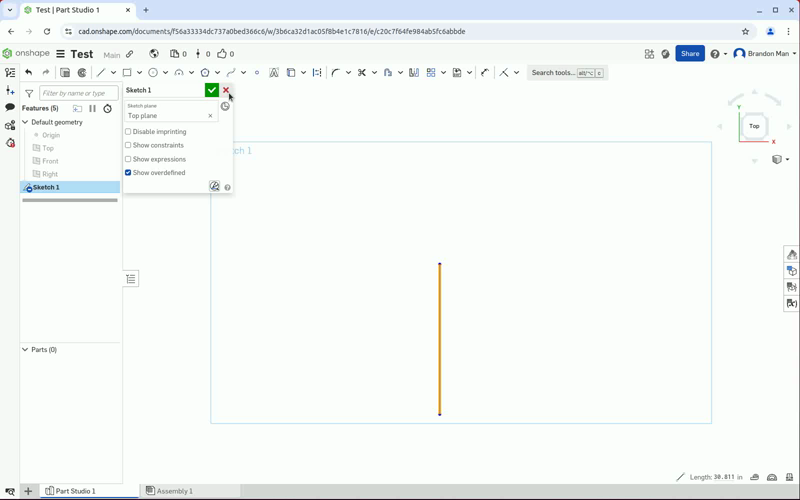
key(shift+h)
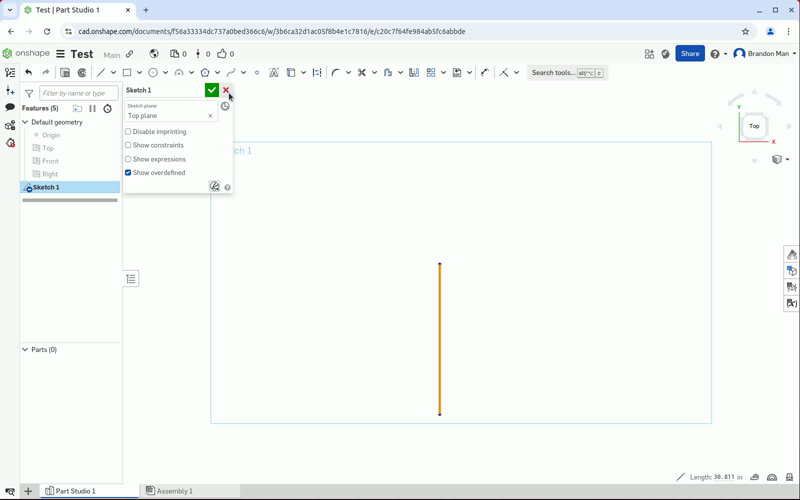
key(shift+s)
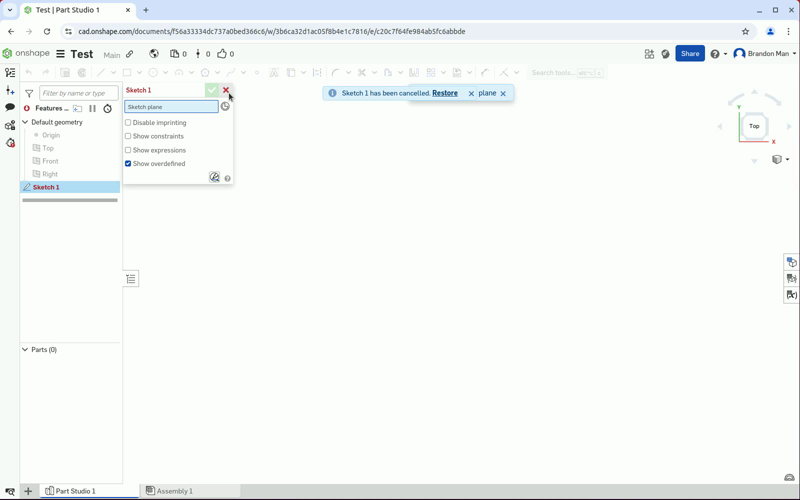
mouse_move(73, 150)
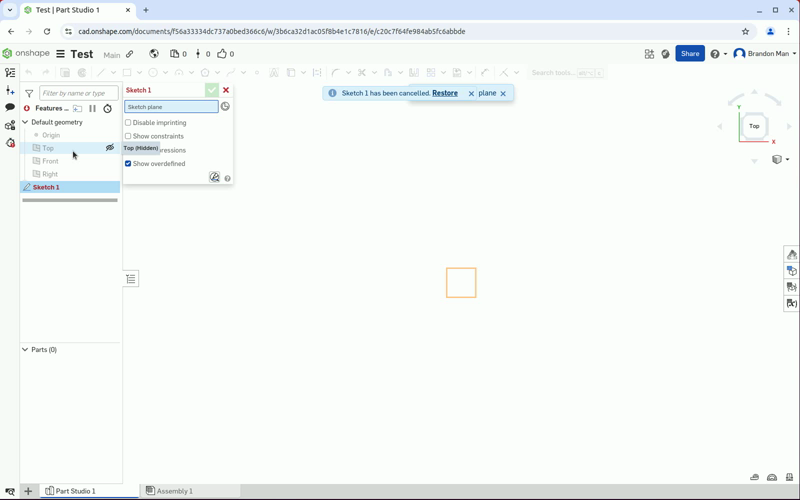
click(73, 150)
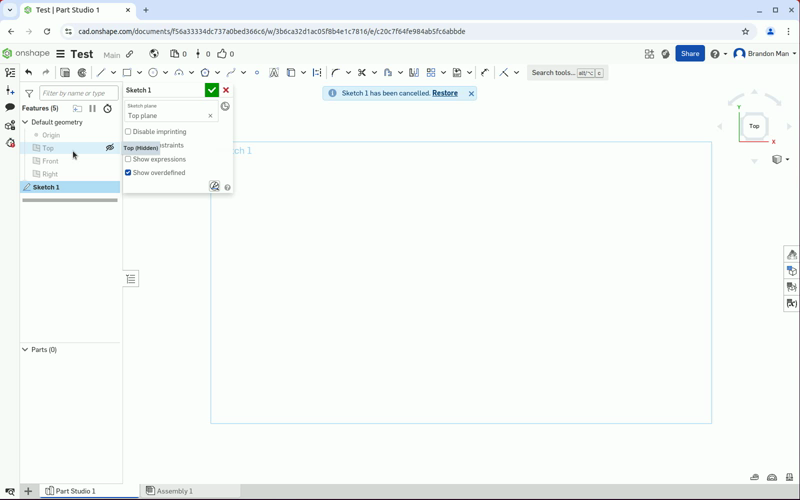
mouse_move(73, 352)
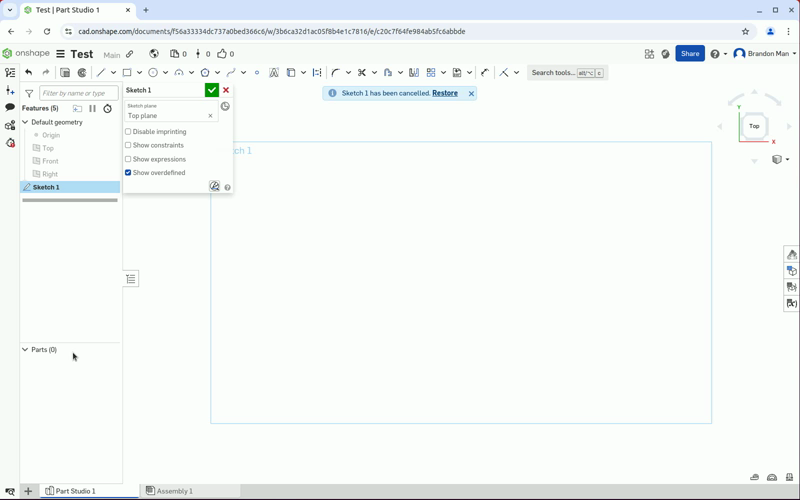
key(y)
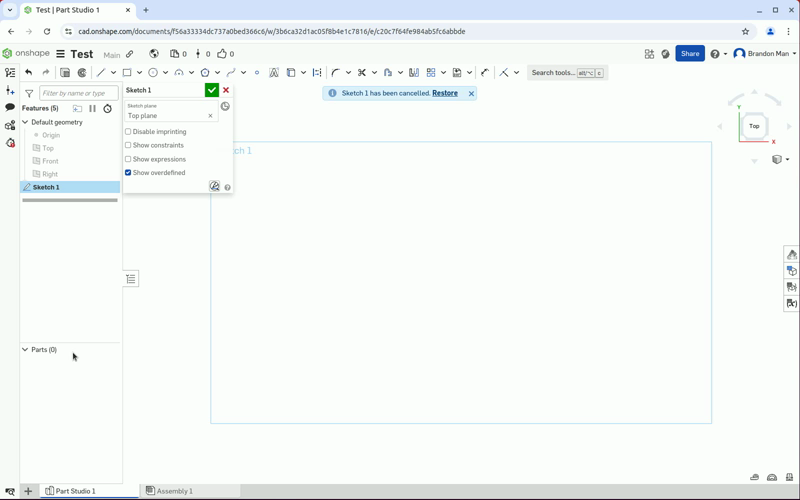
key(l)
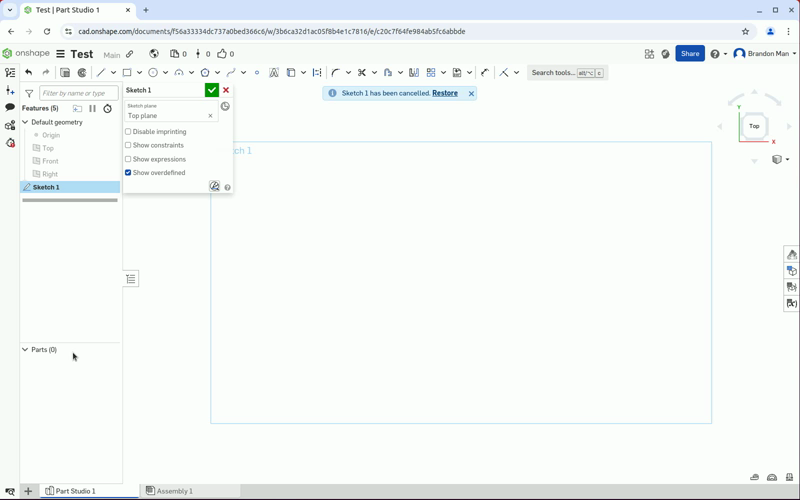
key_down(shift)
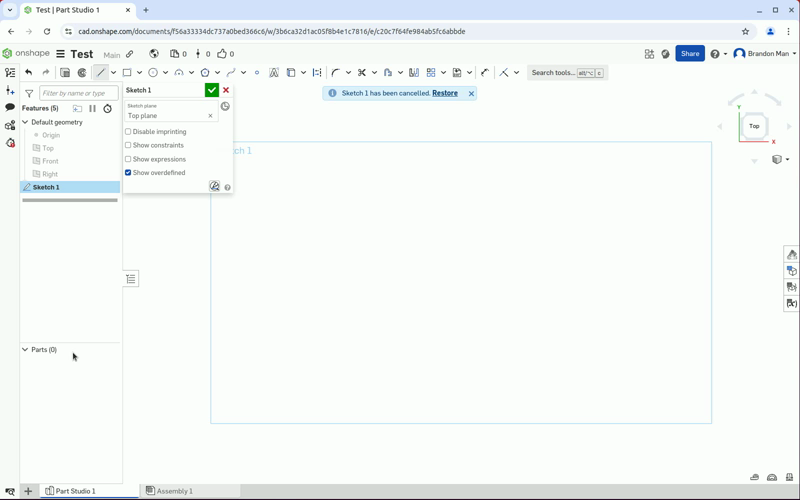
mouse_move(374, 369)
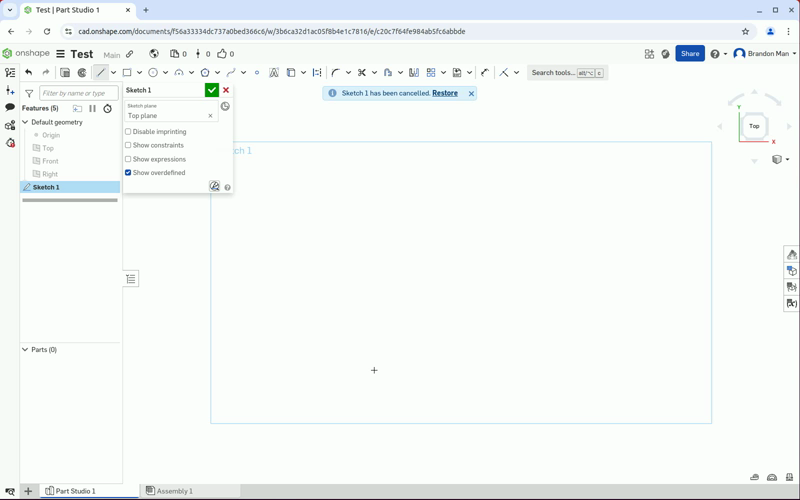
click(374, 369)
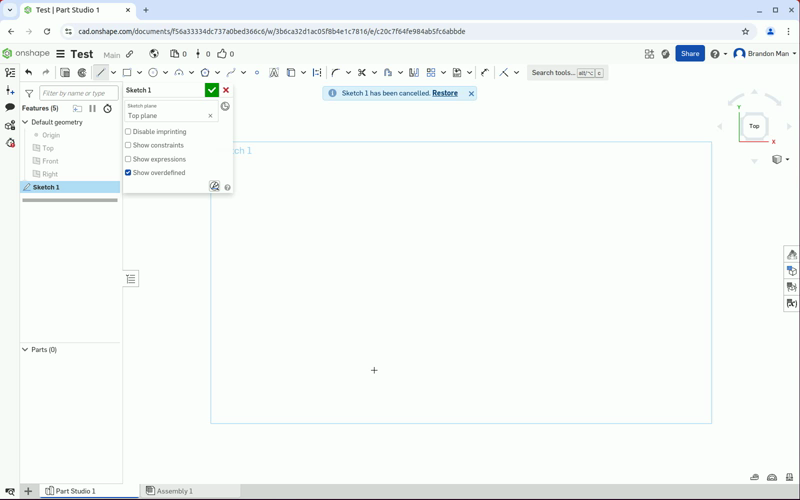
key_up(shift)
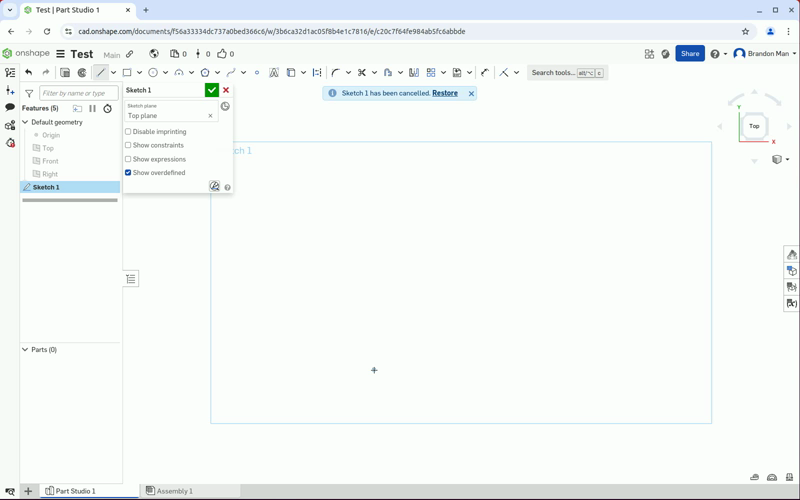
key_down(shift)
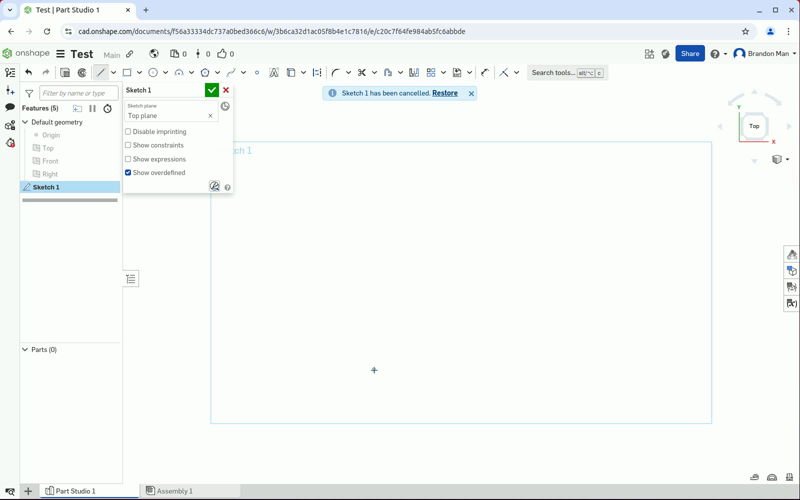
mouse_move(546, 369)
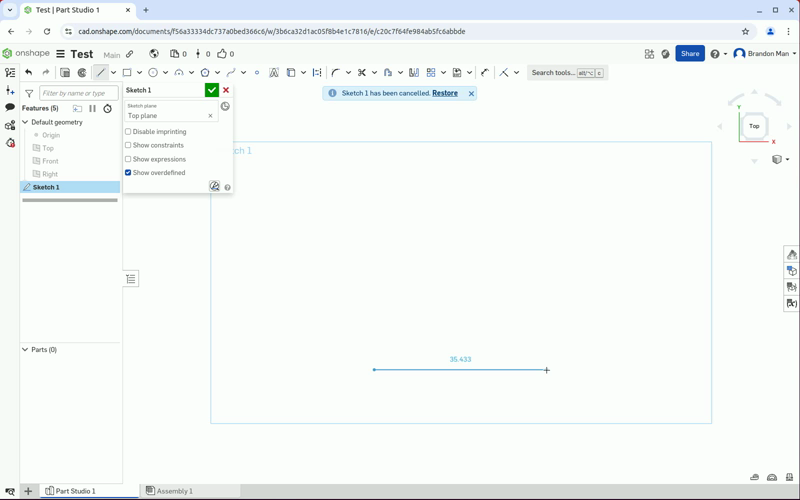
click(546, 369)
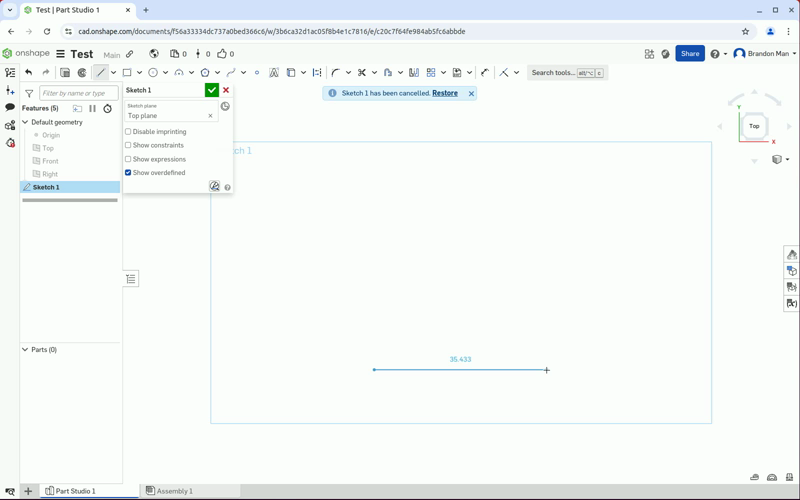
key_up(shift)
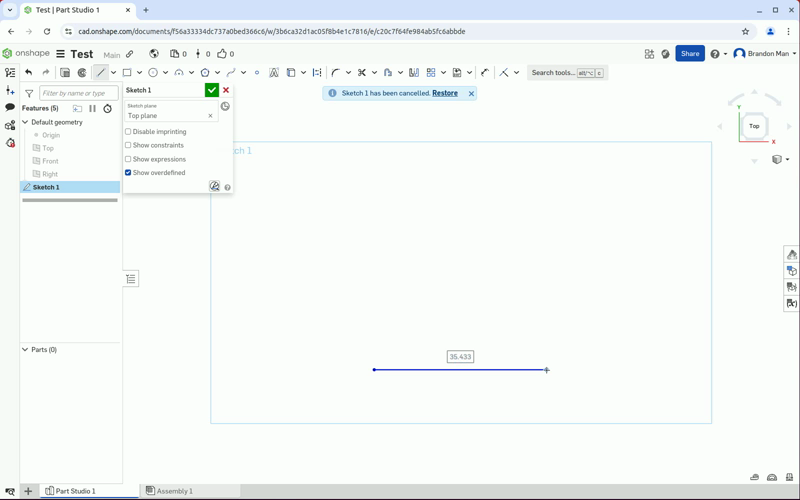
key_down(shift)
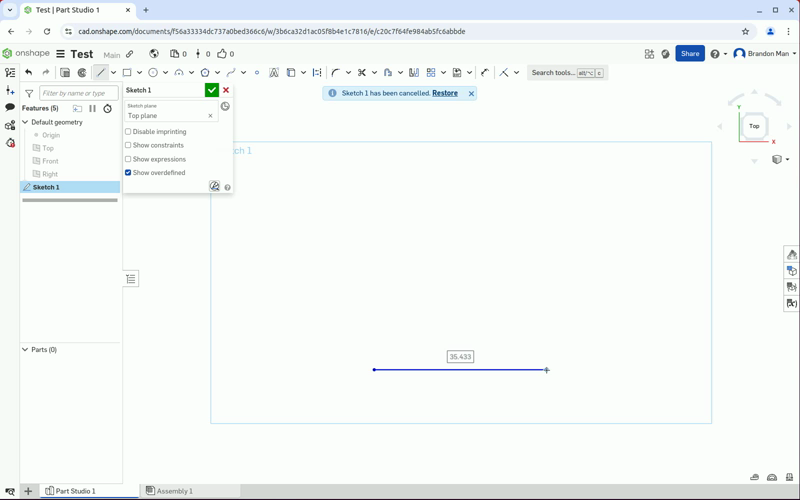
mouse_move(546, 196)
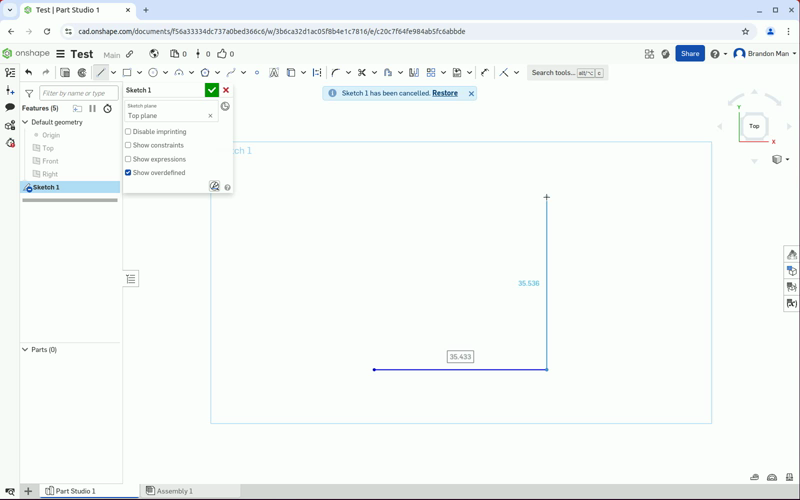
click(546, 196)
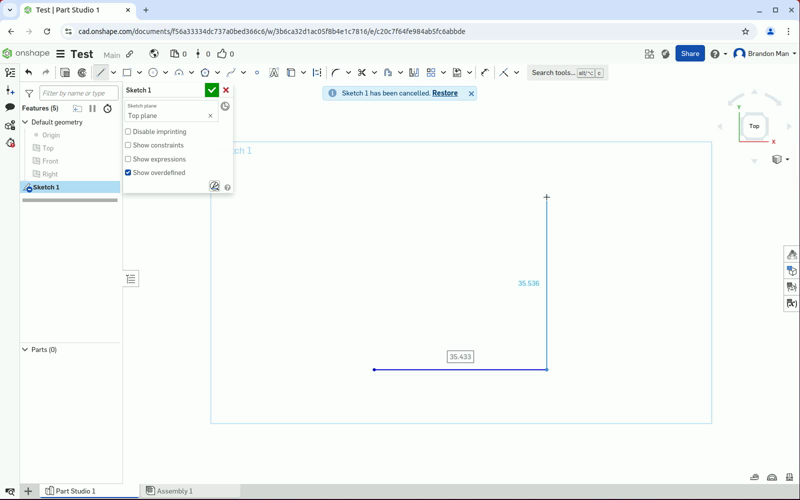
key_up(shift)
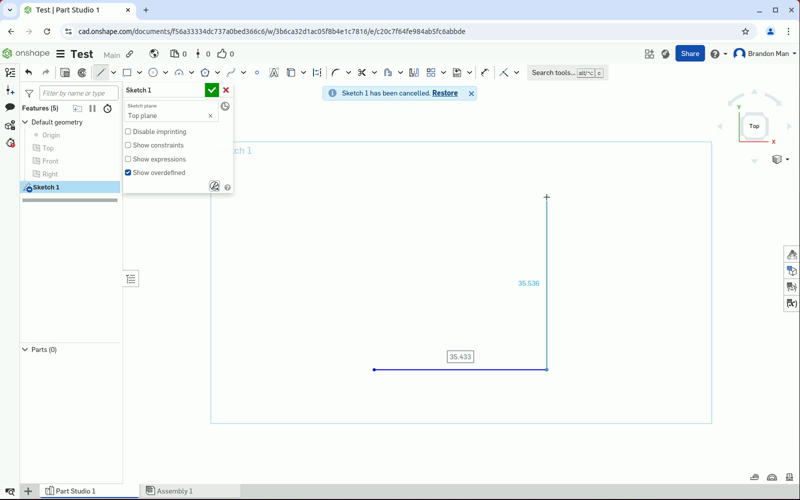
key_down(shift)
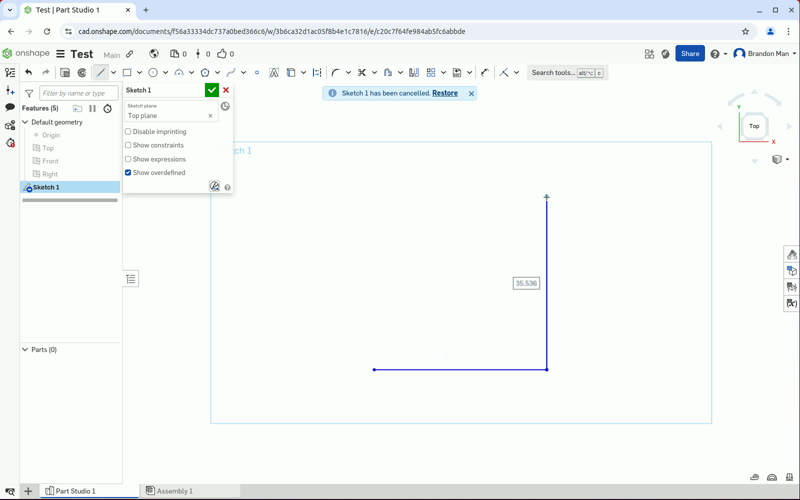
mouse_move(374, 196)
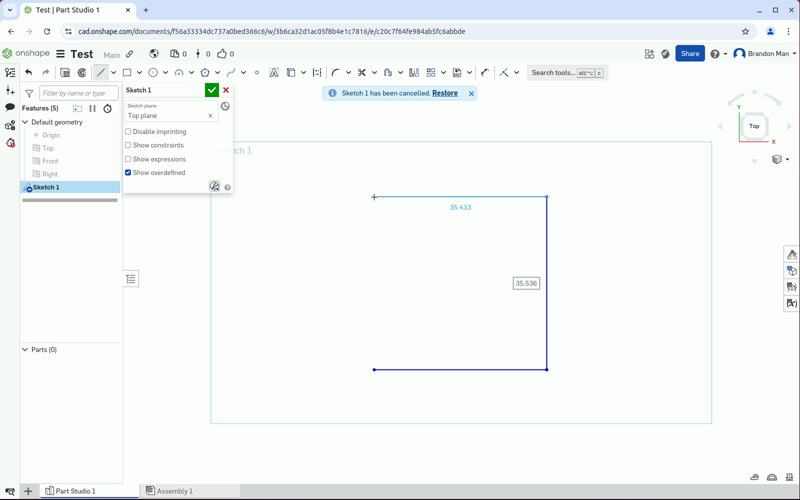
click(374, 196)
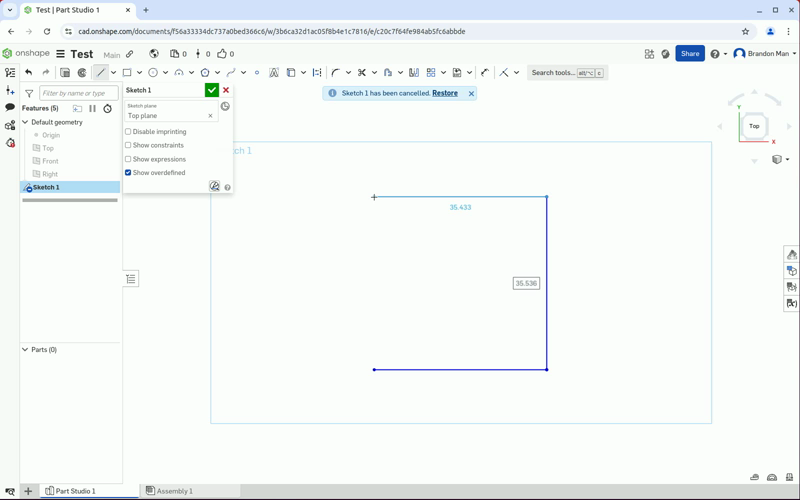
key_up(shift)
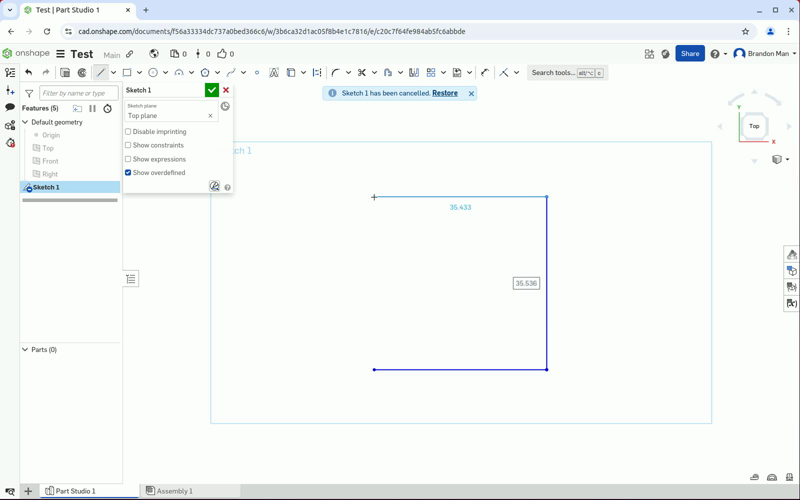
key_down(shift)
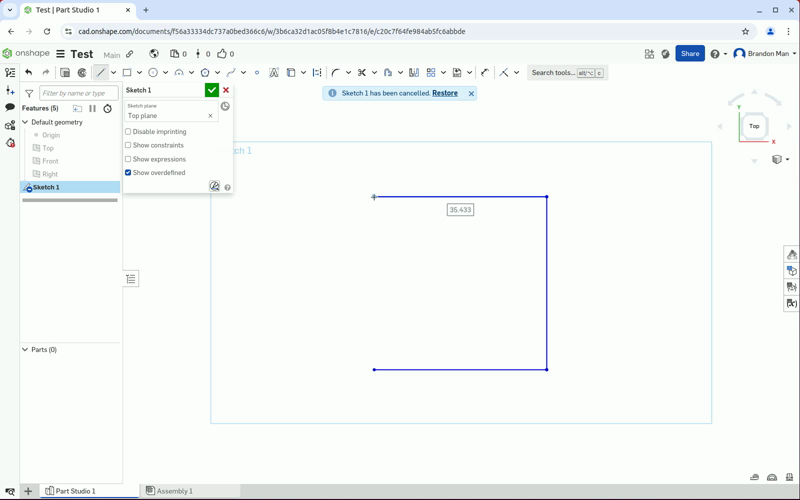
mouse_move(374, 369)
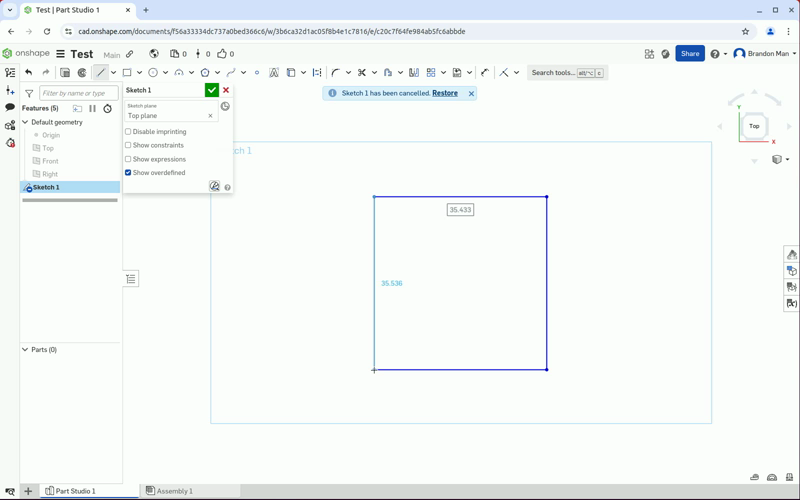
key_up(shift)
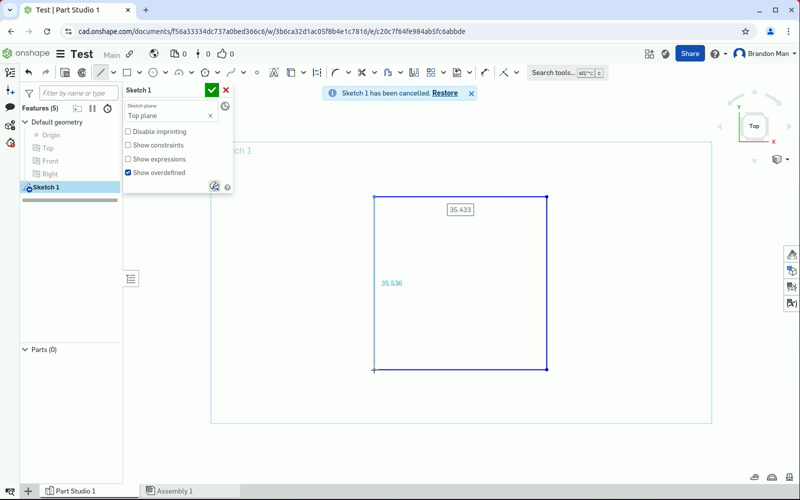
click(374, 369)
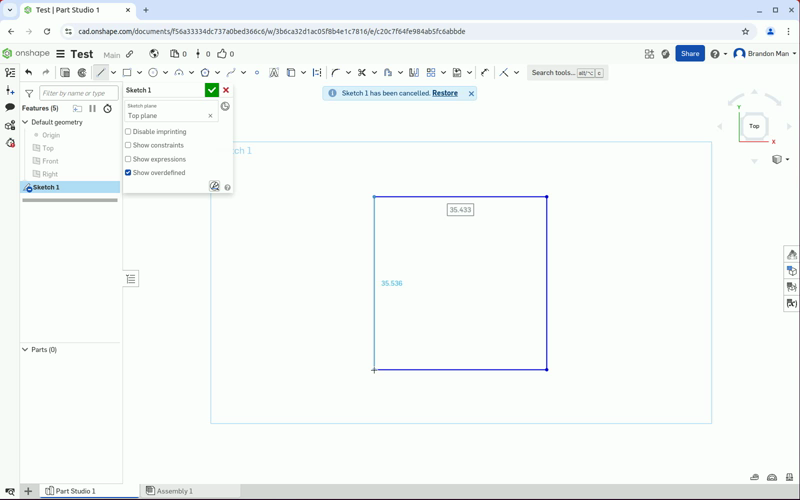
key(esc)
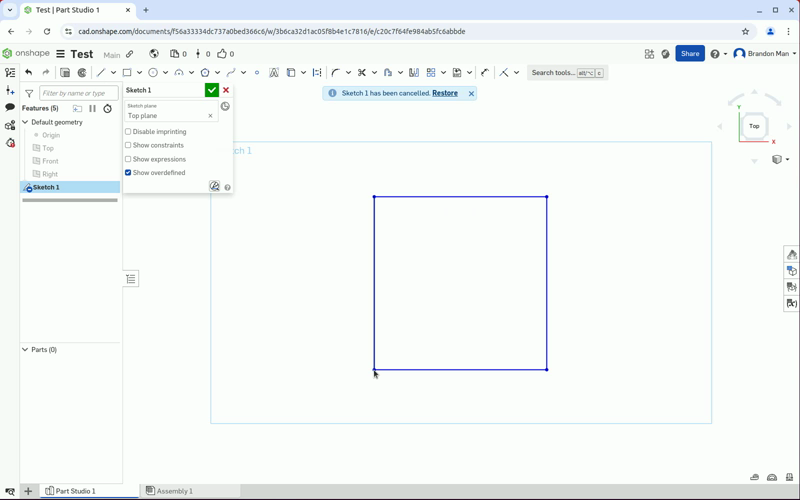
mouse_move(461, 340)
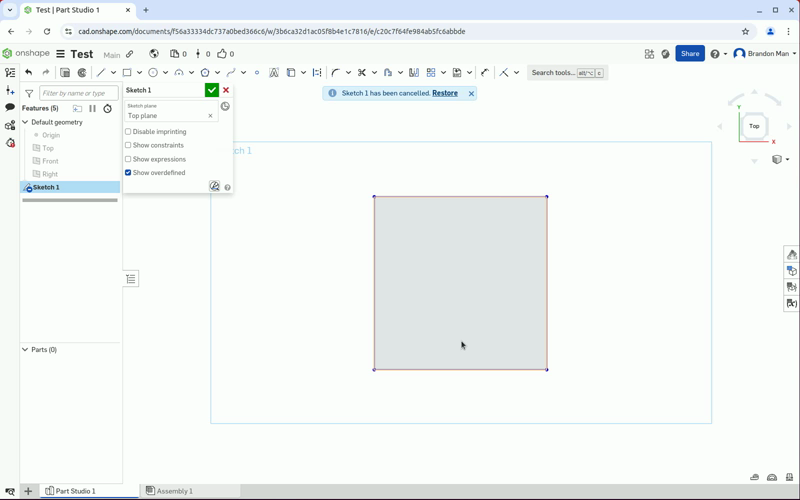
click(461, 340)
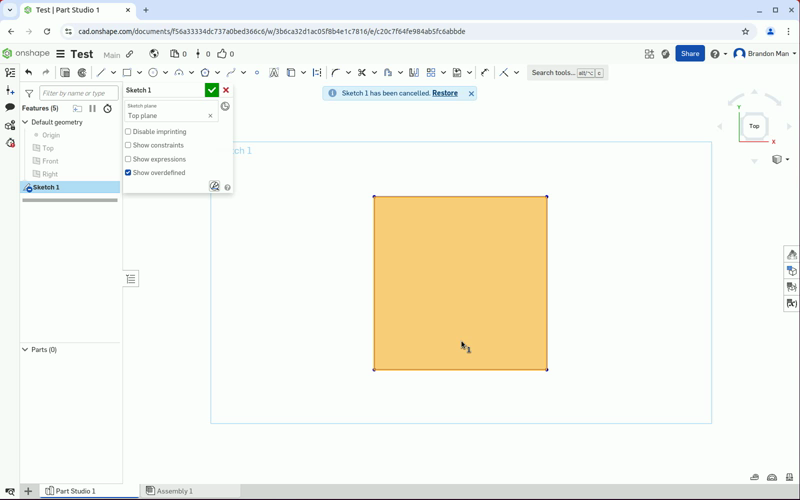
mouse_move(73, 352)
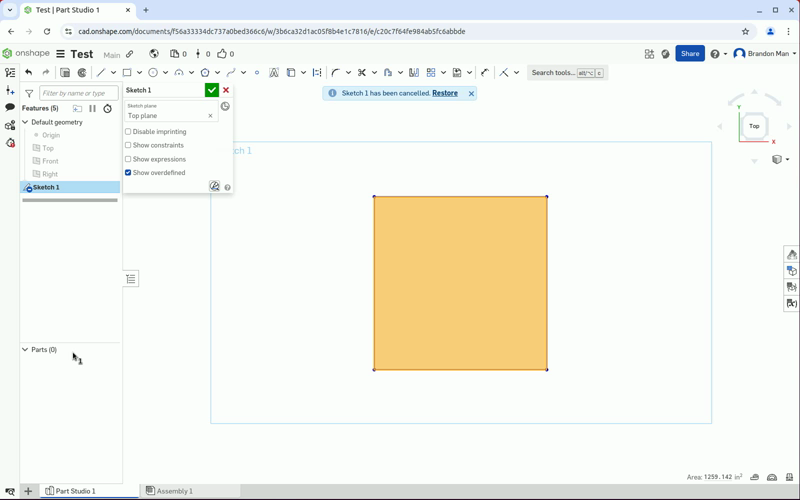
key(shift+y)
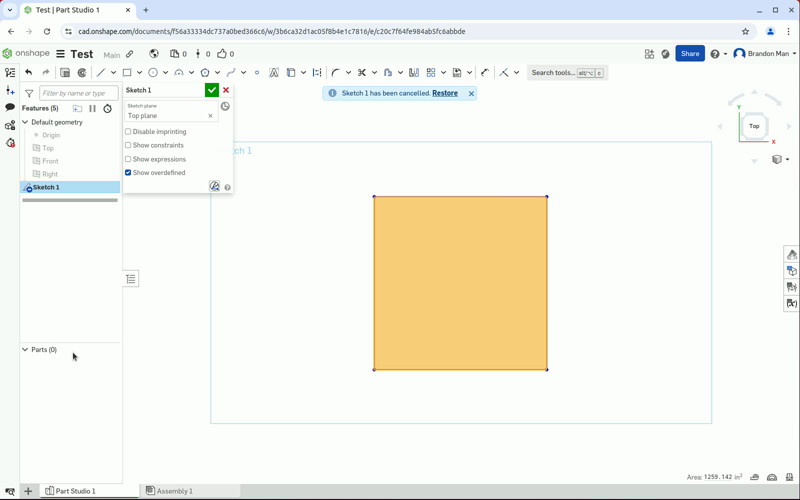
key(shift+e)
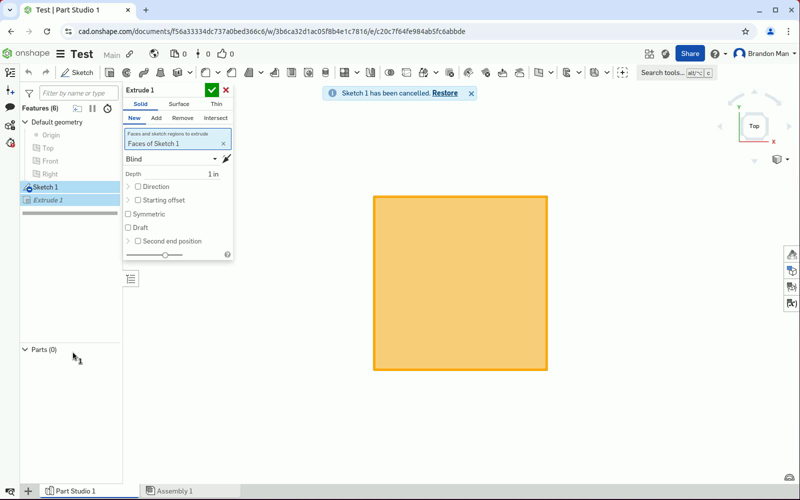
mouse_move(143, 106)
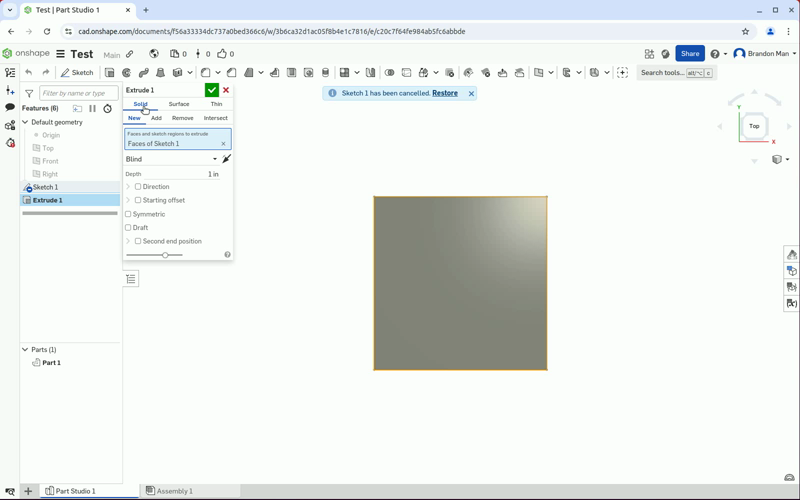
click(143, 106)
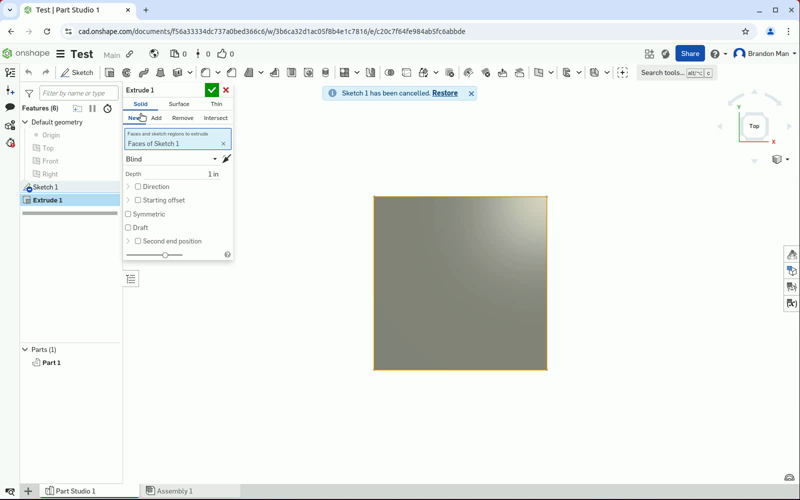
mouse_move(137, 120)
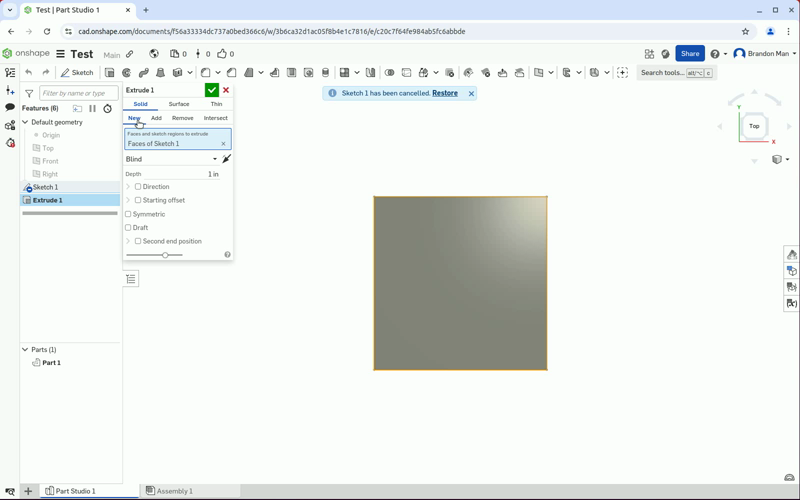
click(137, 120)
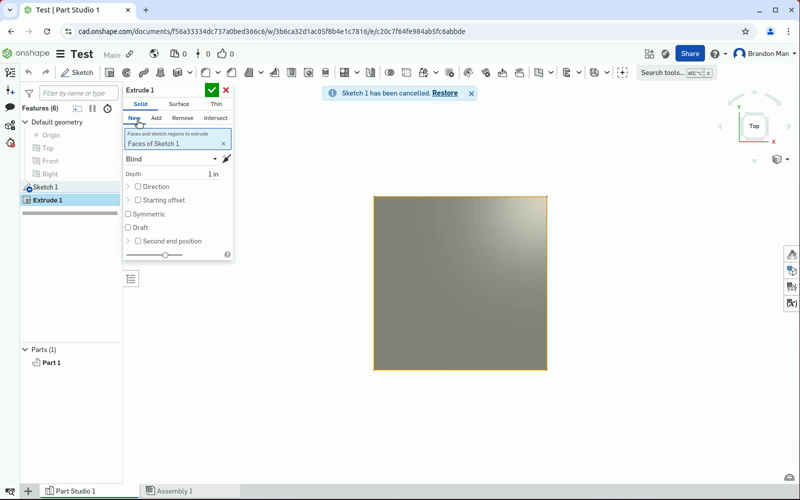
key(tab, 4)
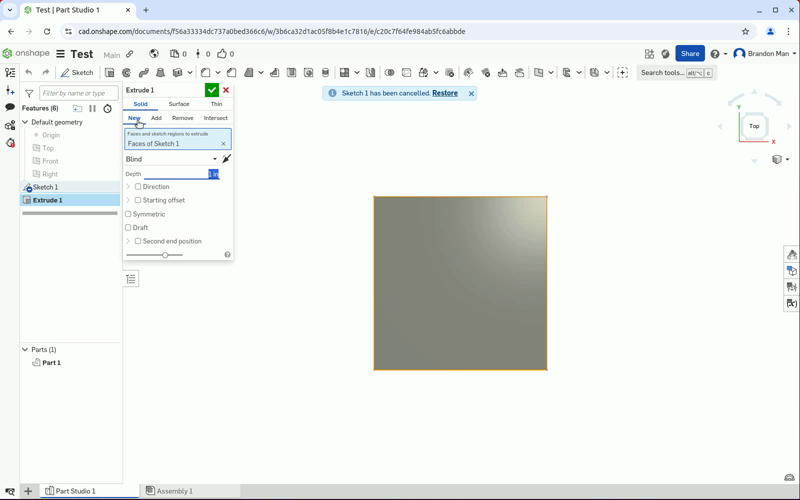
text(1.685)
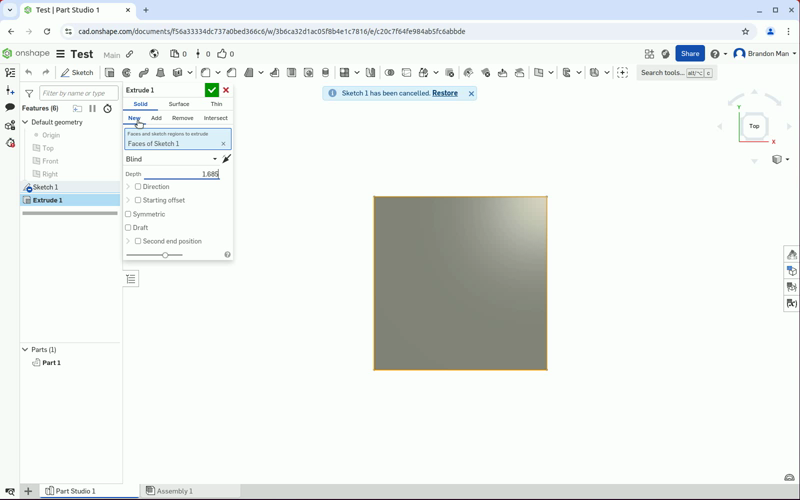
key(enter)
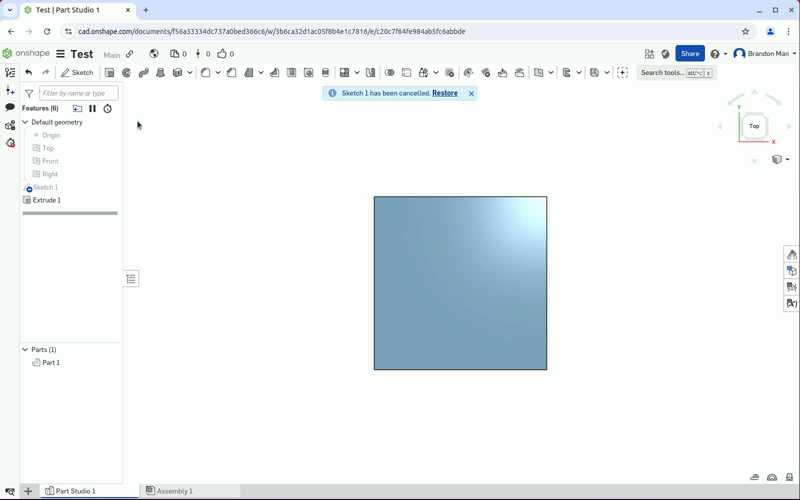
key(shift+h)
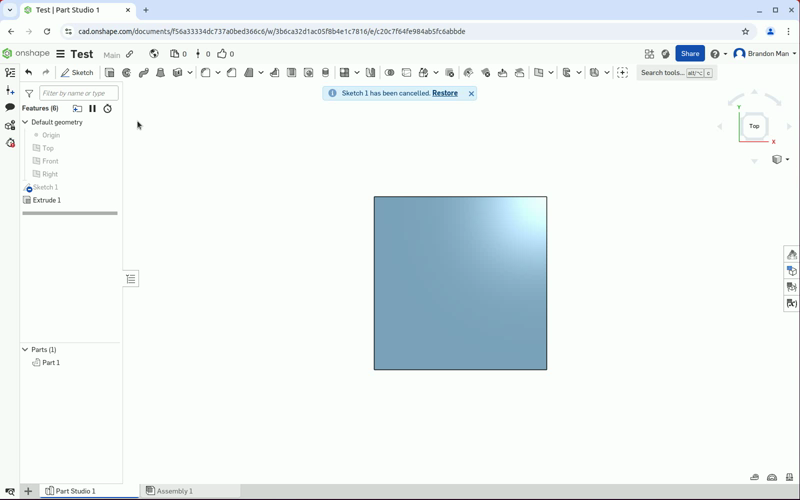
key(shift+h)
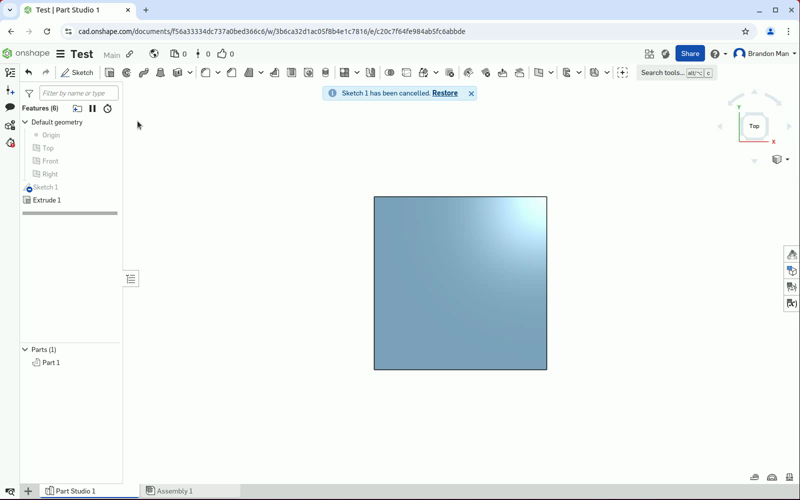
mouse_move(73, 189)
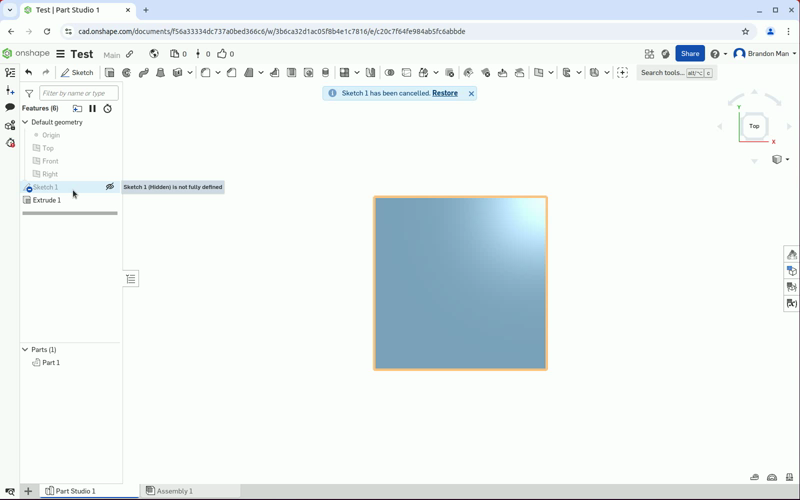
click(73, 189)
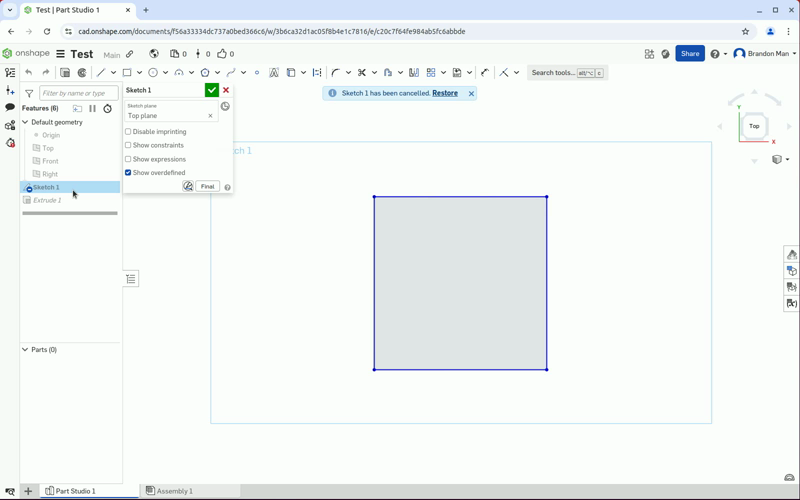
mouse_move(229, 92)
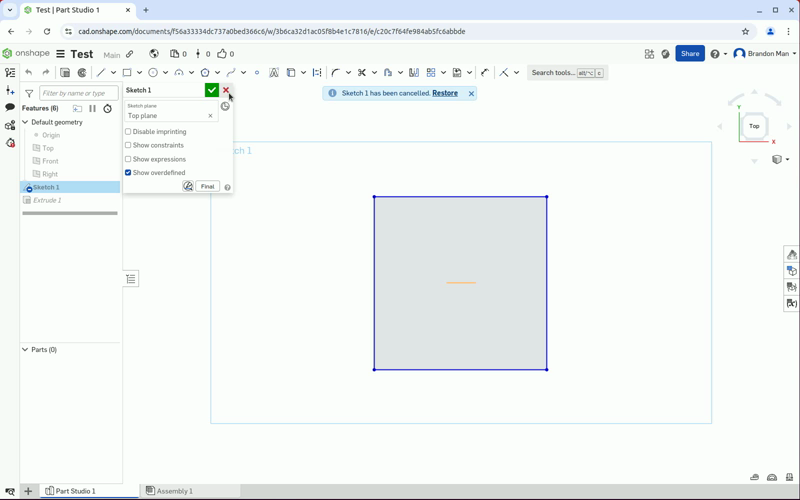
click(229, 92)
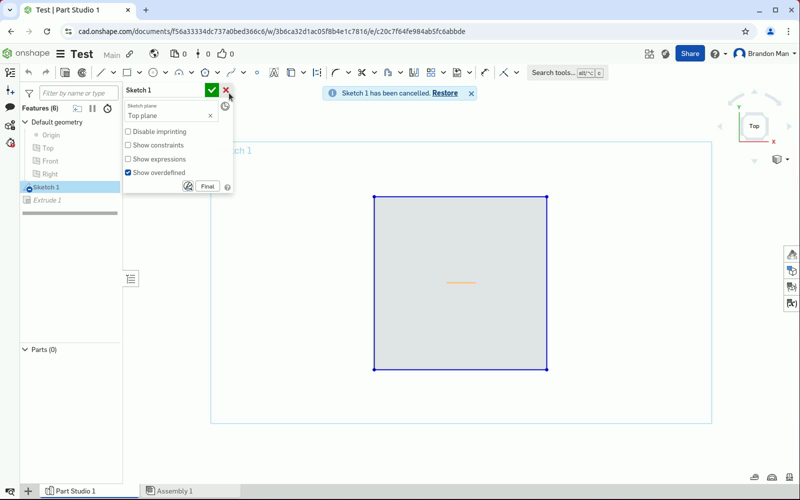
key(shift+s)
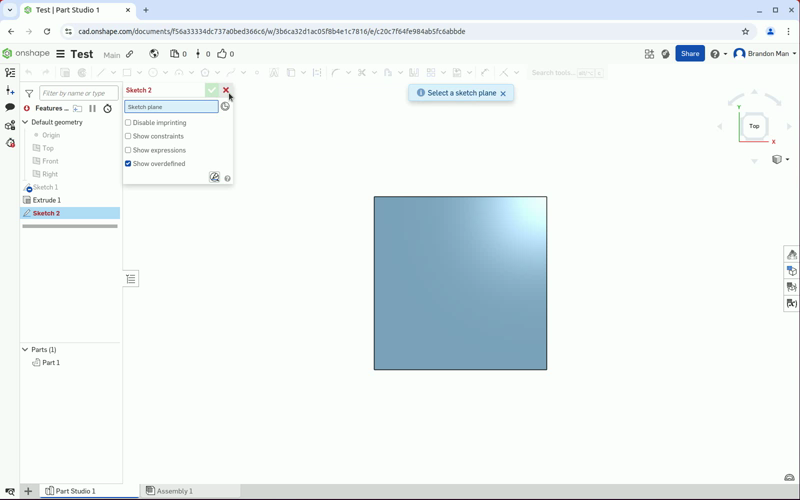
mouse_move(73, 150)
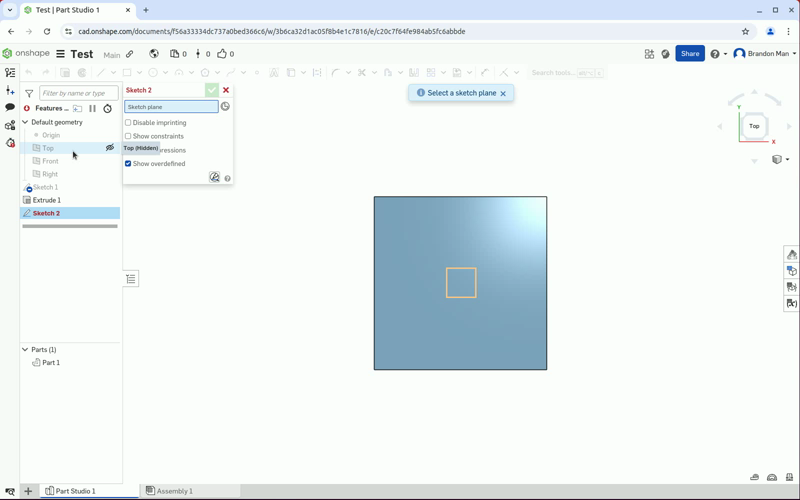
click(73, 150)
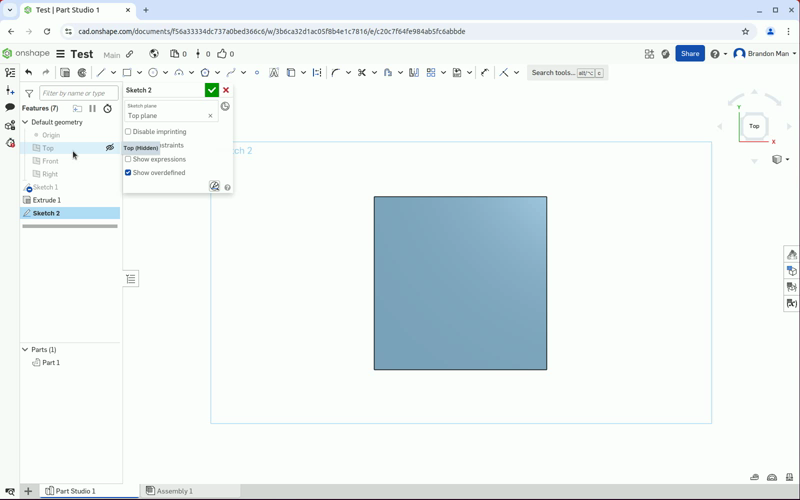
mouse_move(73, 352)
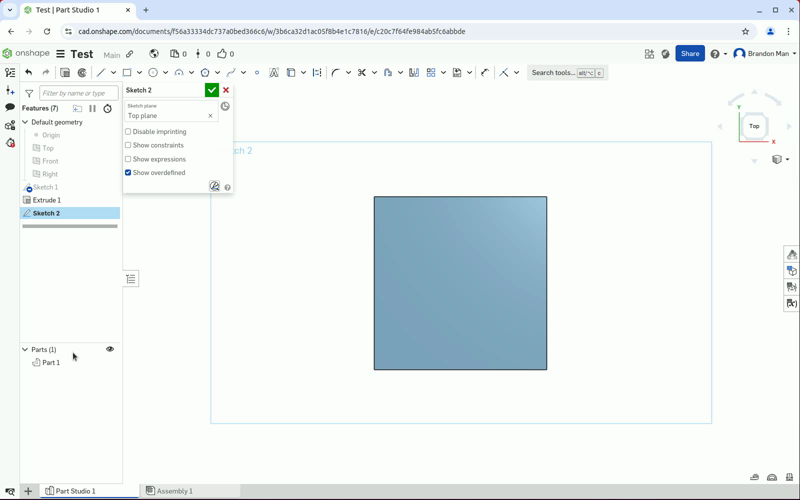
key(y)
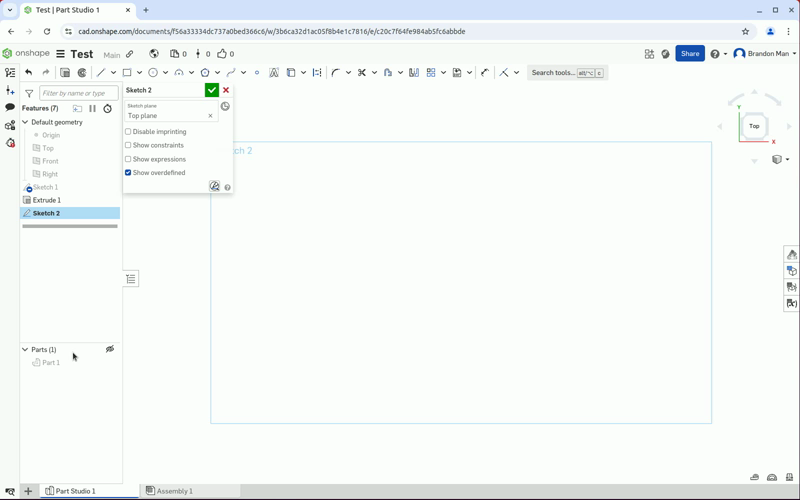
key(l)
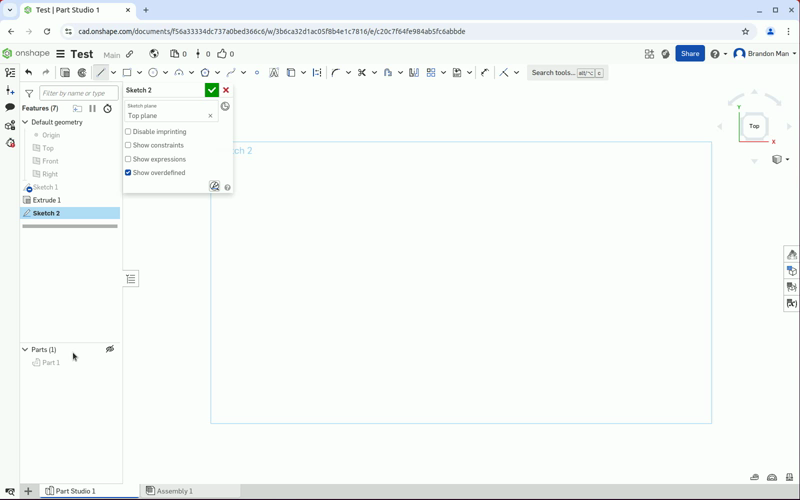
key_down(shift)
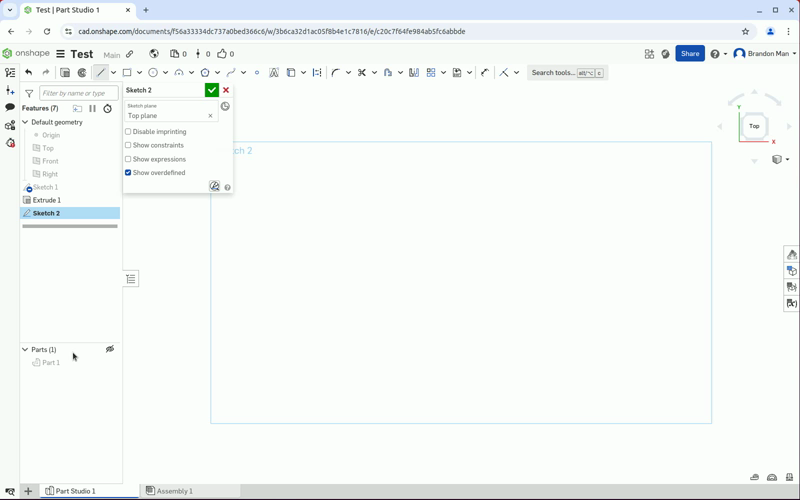
mouse_move(391, 369)
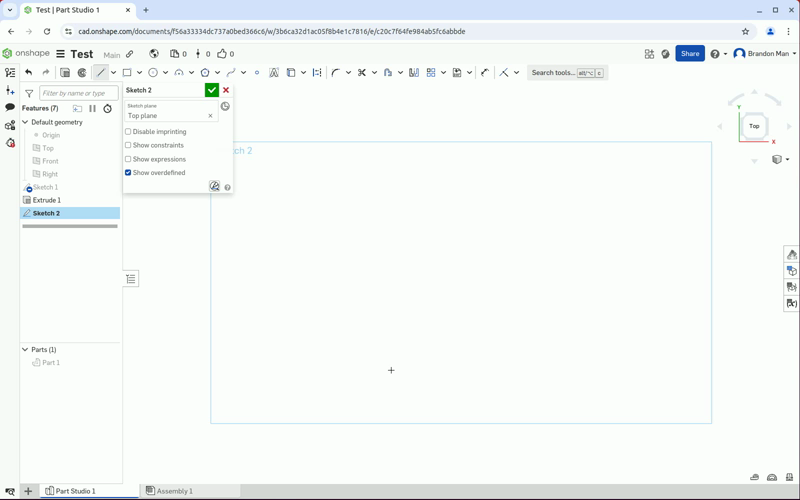
click(391, 369)
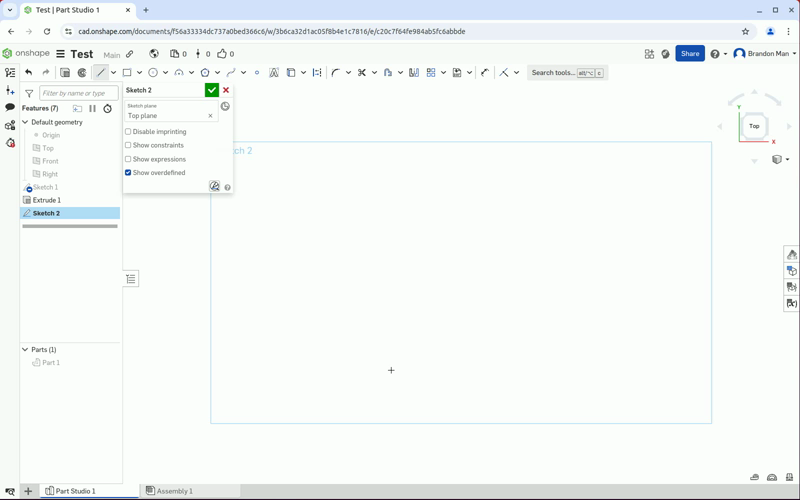
key_up(shift)
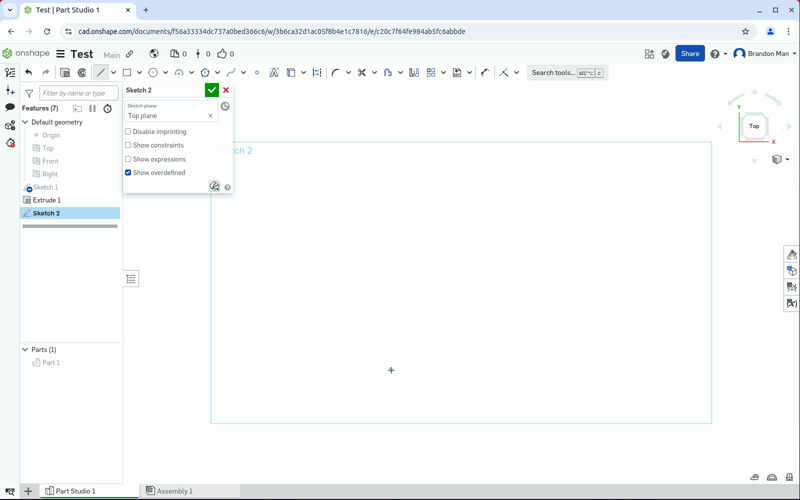
key_down(shift)
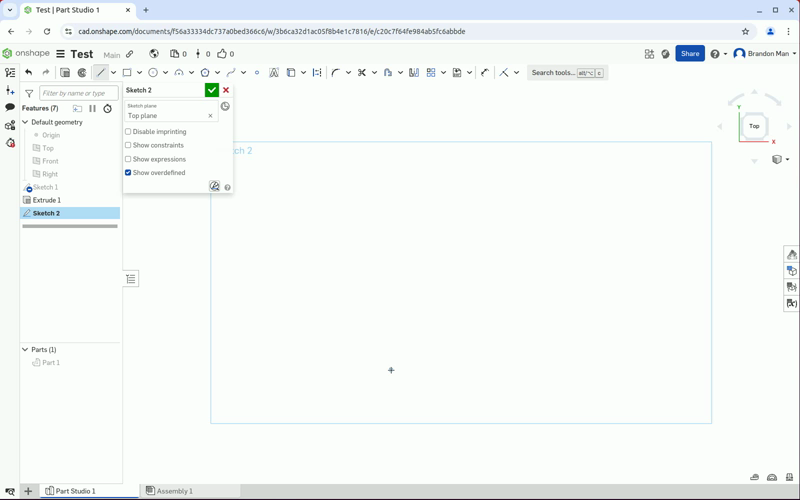
mouse_move(421, 369)
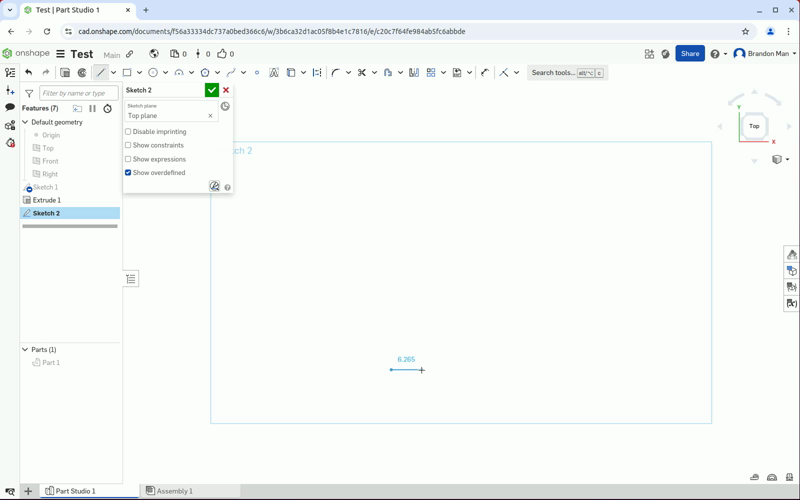
mouse_move(400, 369)
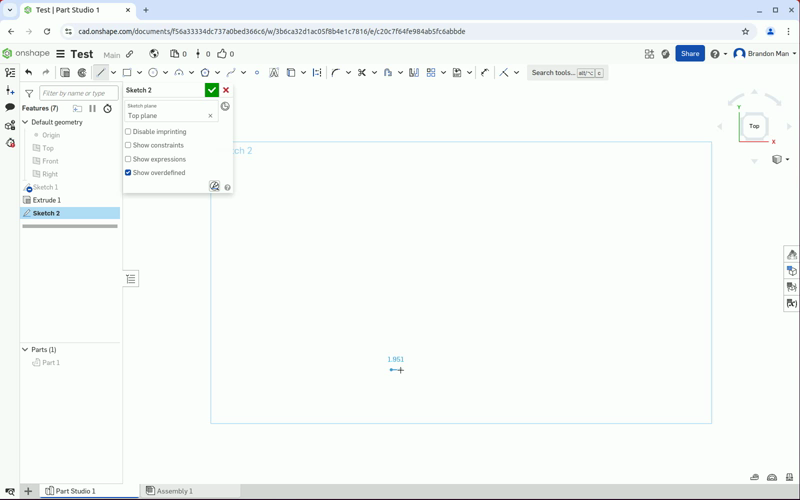
click(400, 369)
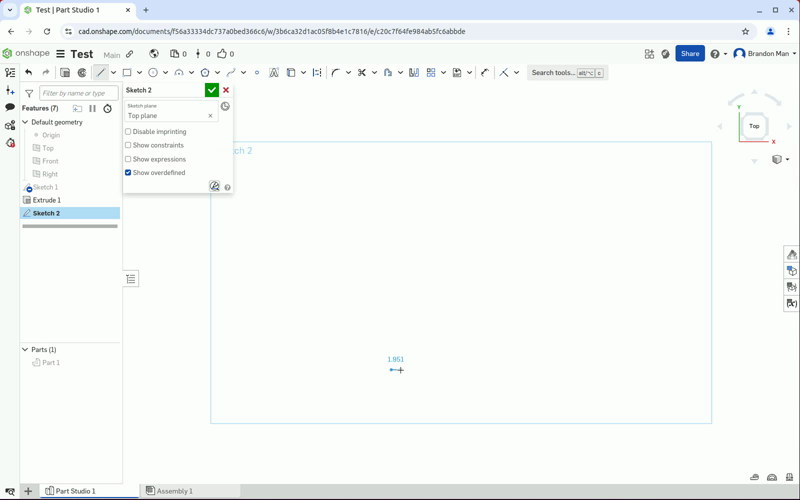
key_up(shift)
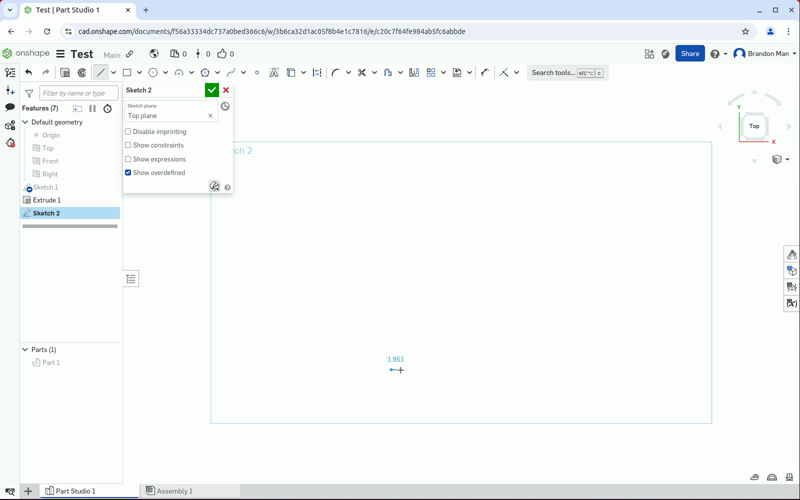
key_down(shift)
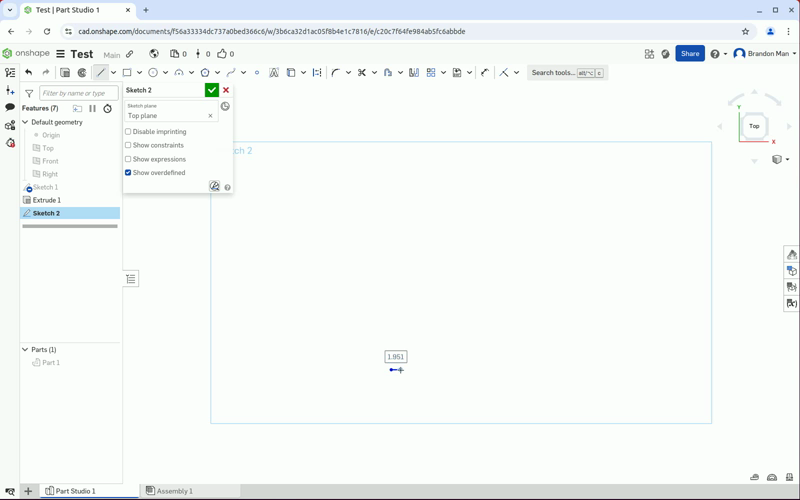
mouse_move(400, 196)
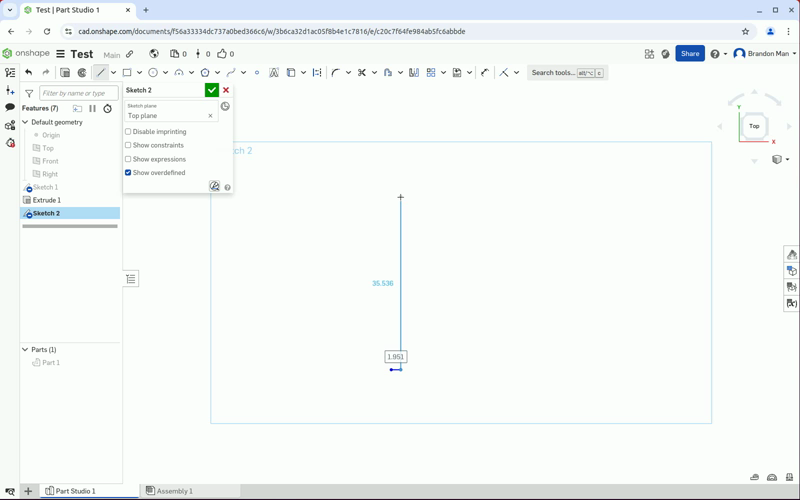
click(400, 196)
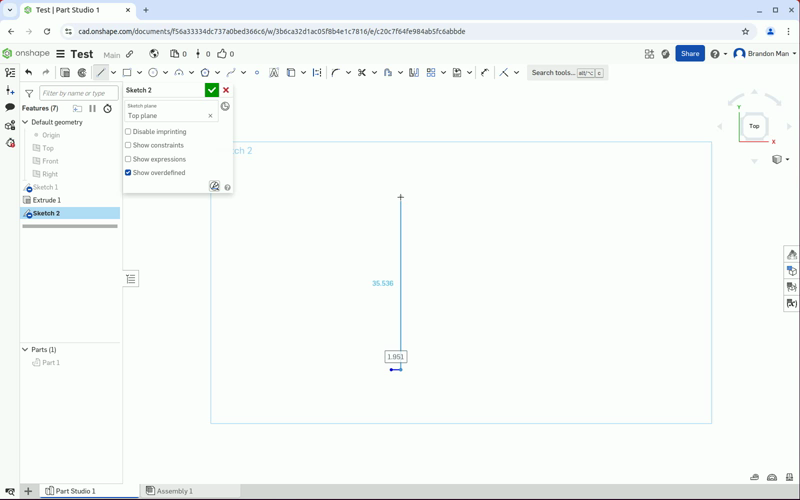
key_up(shift)
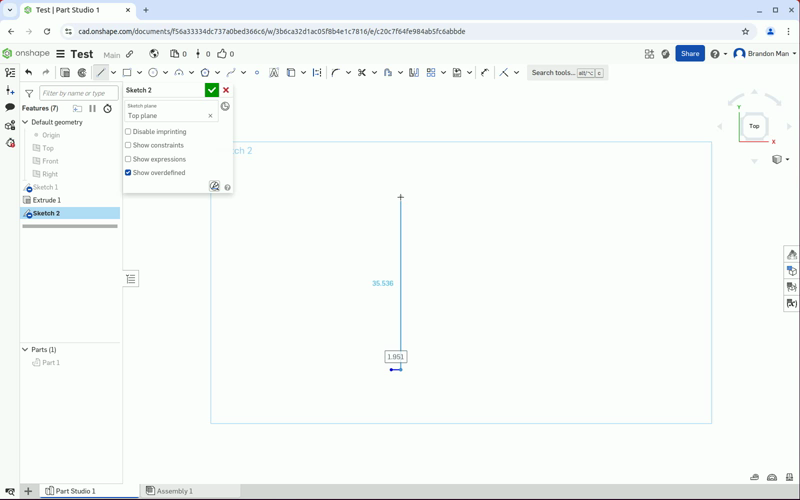
key_down(shift)
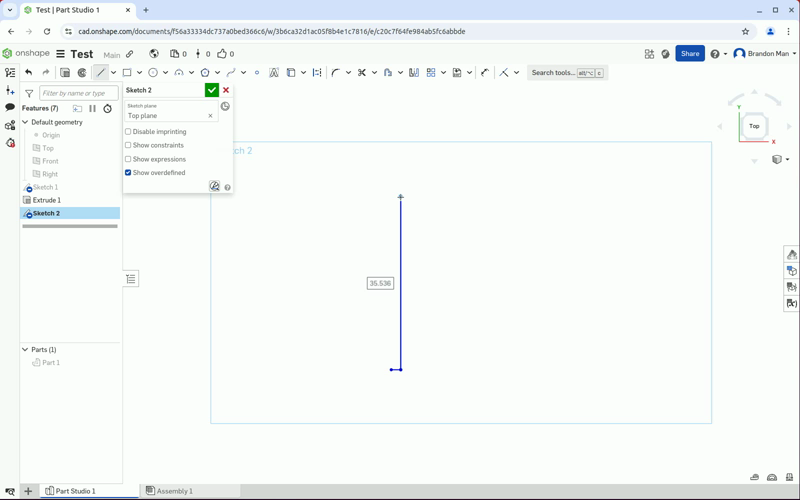
mouse_move(430, 196)
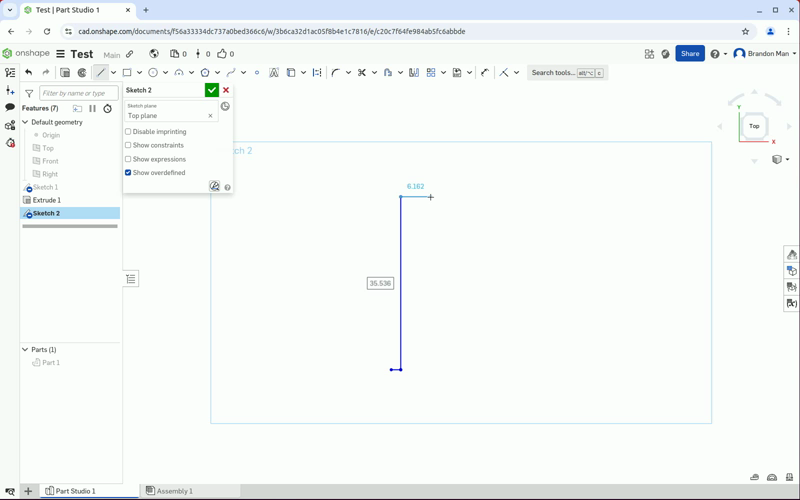
mouse_move(391, 196)
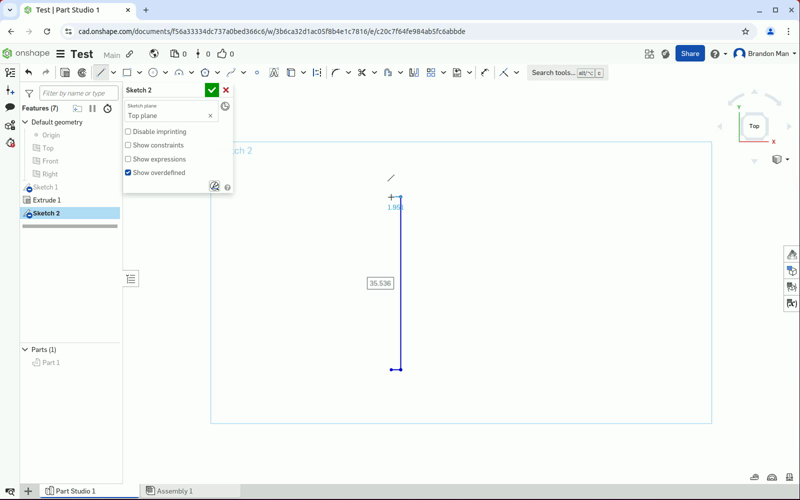
click(391, 196)
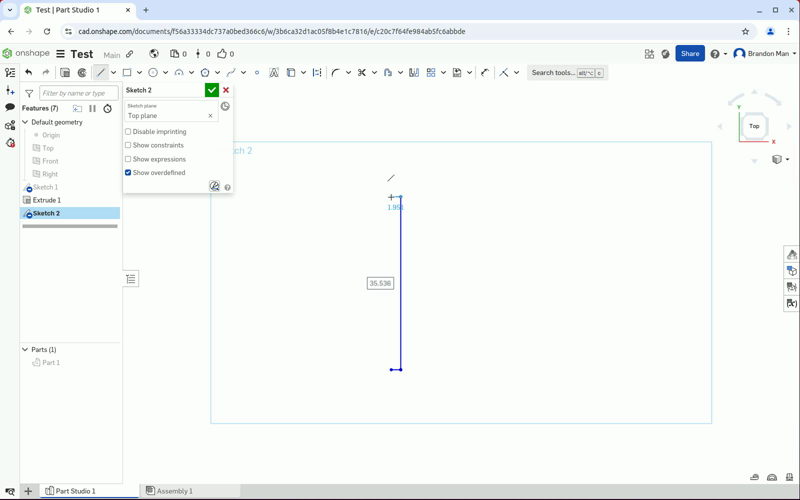
key_up(shift)
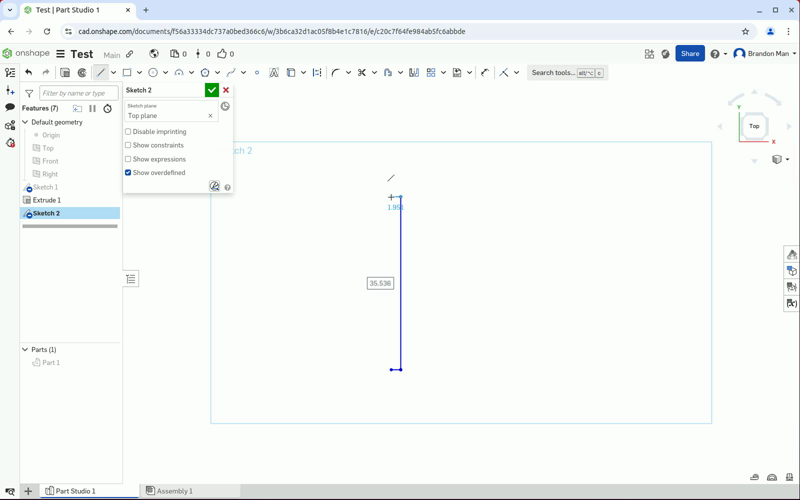
key_down(shift)
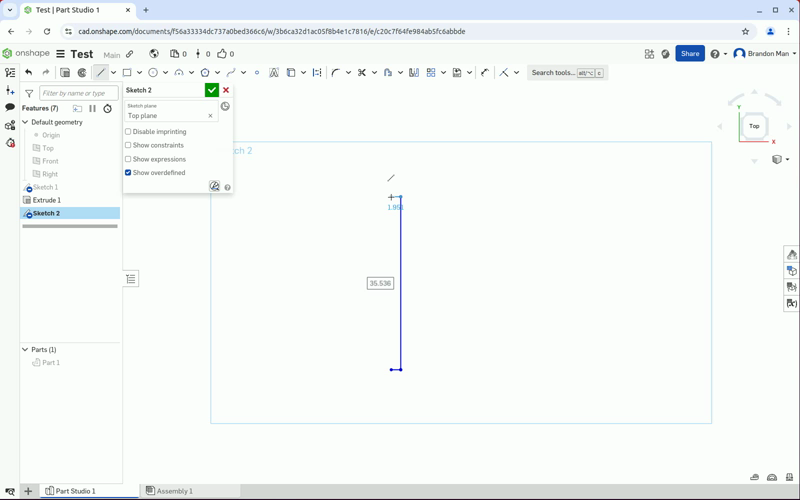
mouse_move(391, 369)
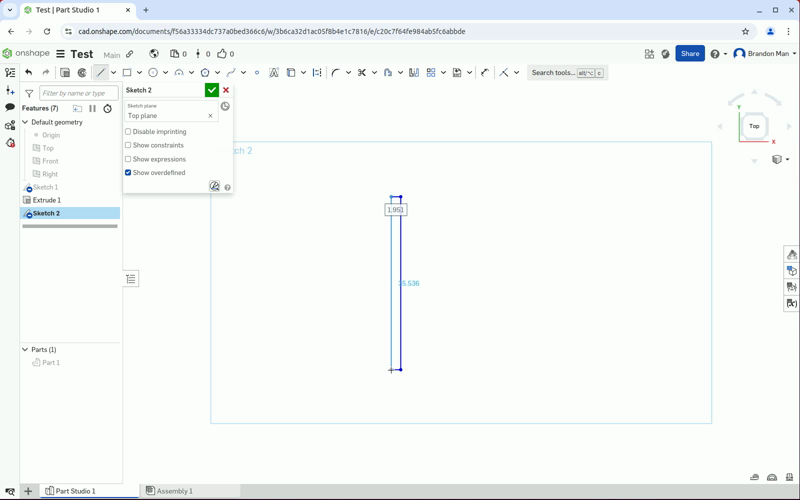
key_up(shift)
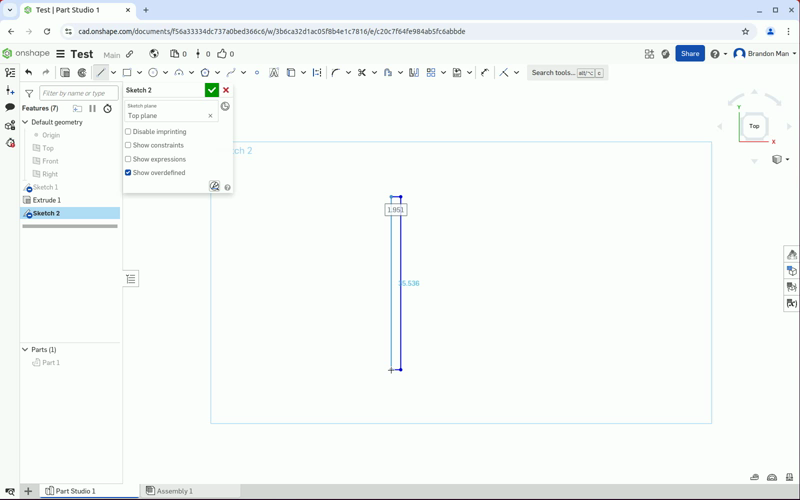
click(391, 369)
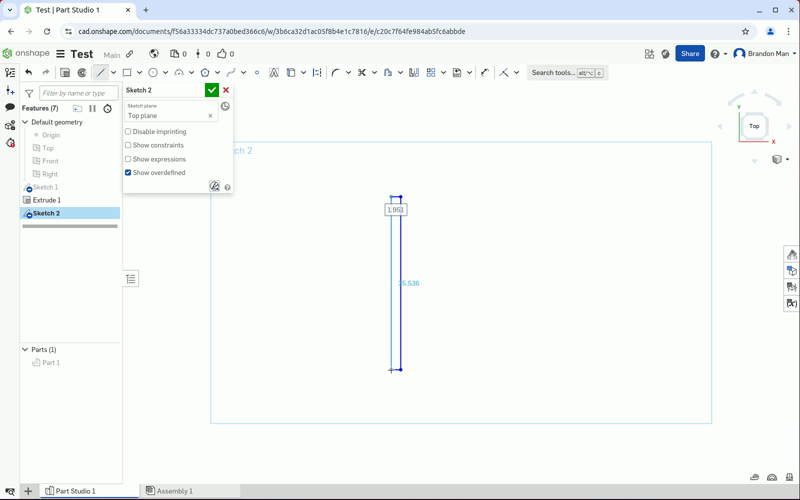
key(esc)
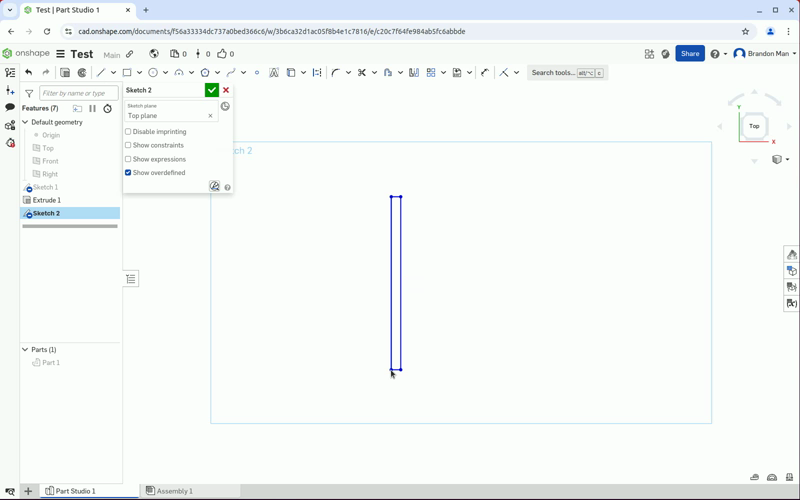
mouse_move(398, 331)
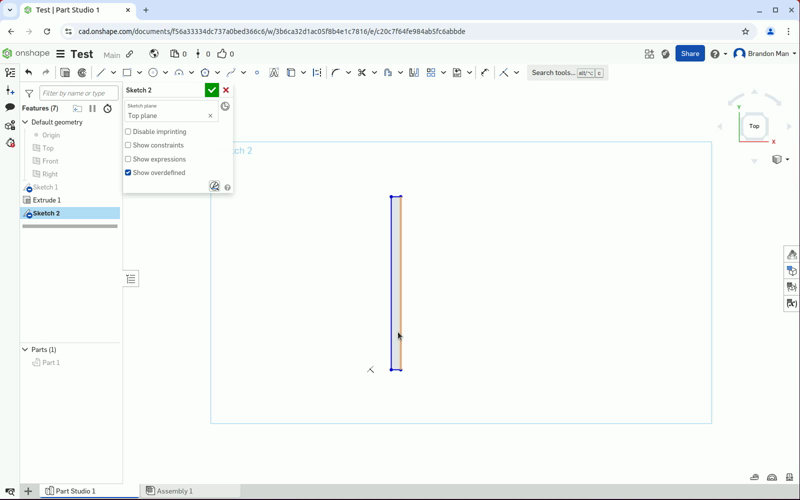
scroll(6)
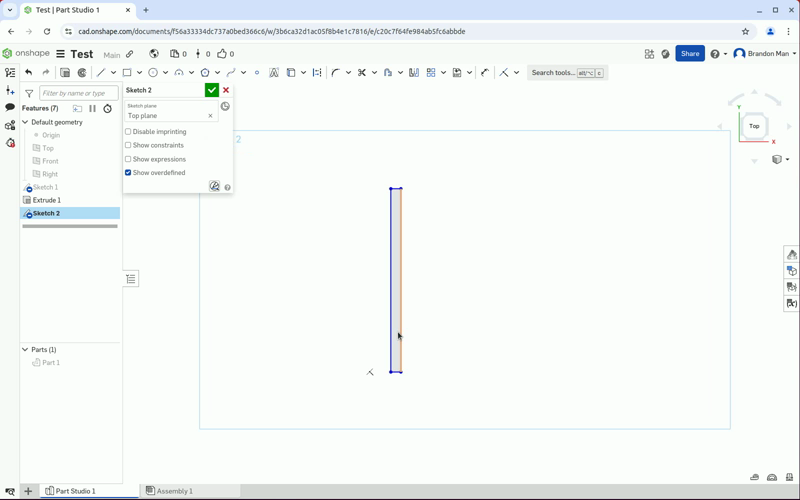
scroll(6)
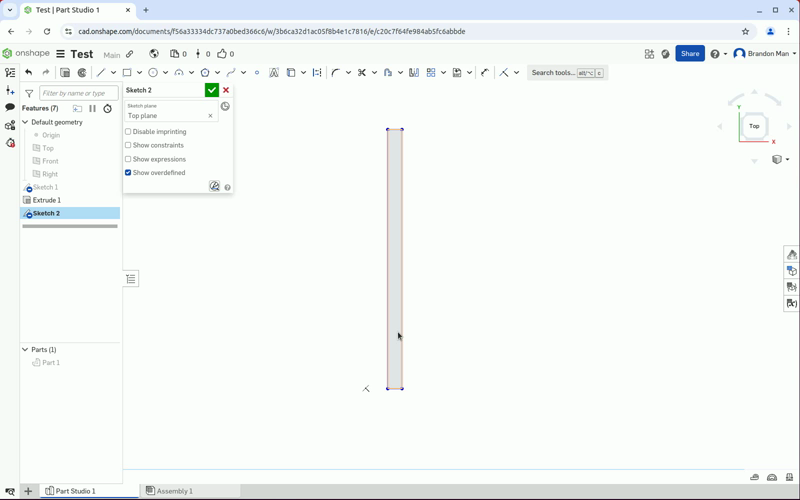
scroll(6)
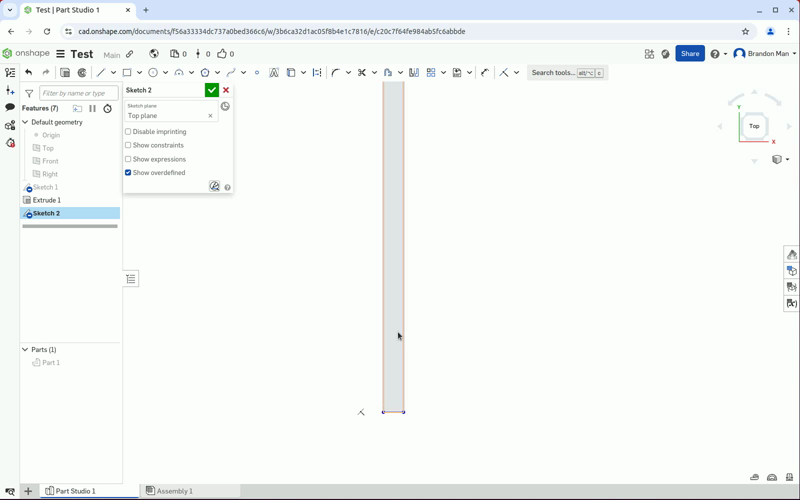
scroll(6)
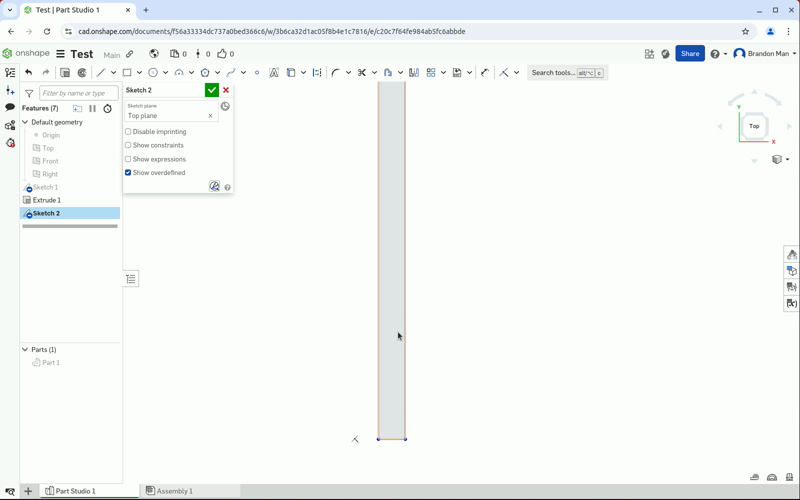
scroll(6)
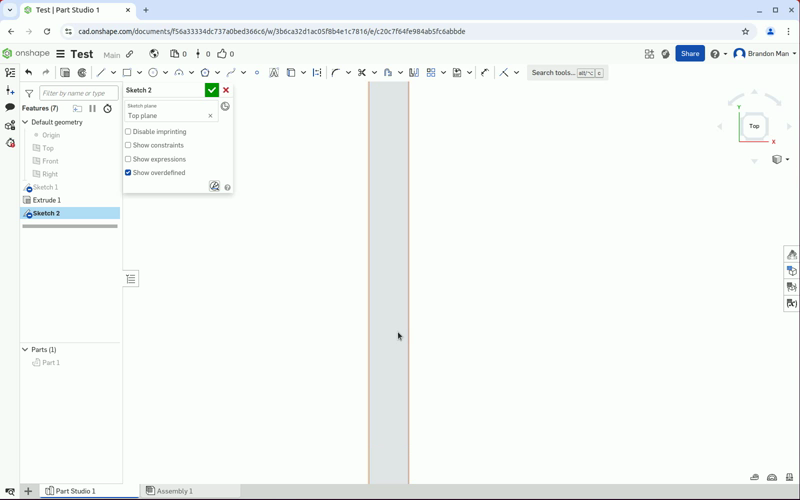
scroll(6)
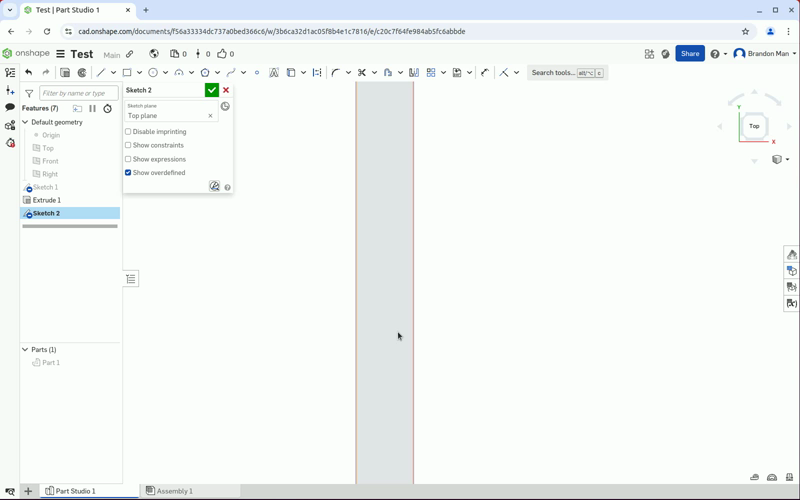
scroll(6)
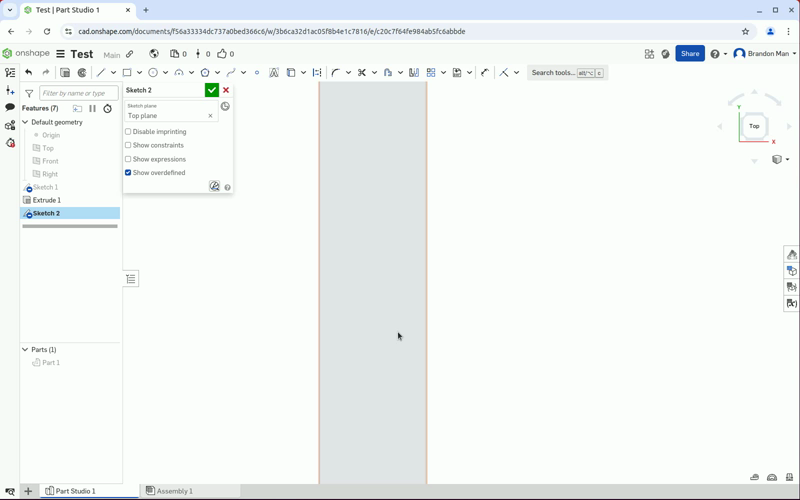
click(398, 331)
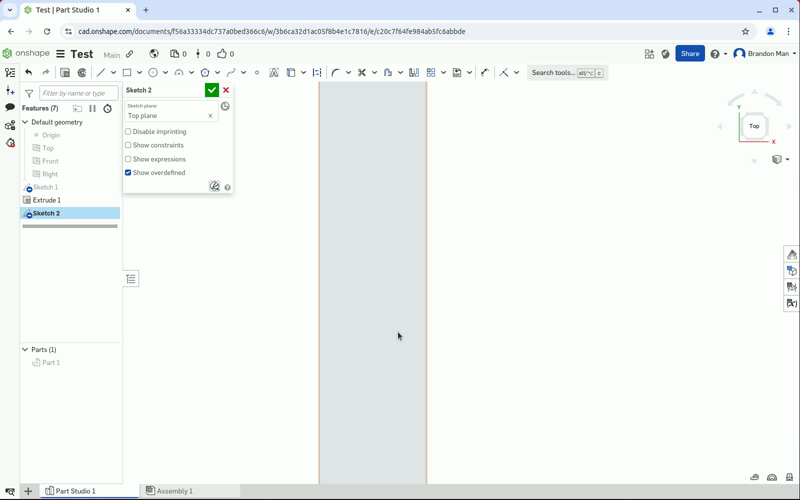
scroll(-6)
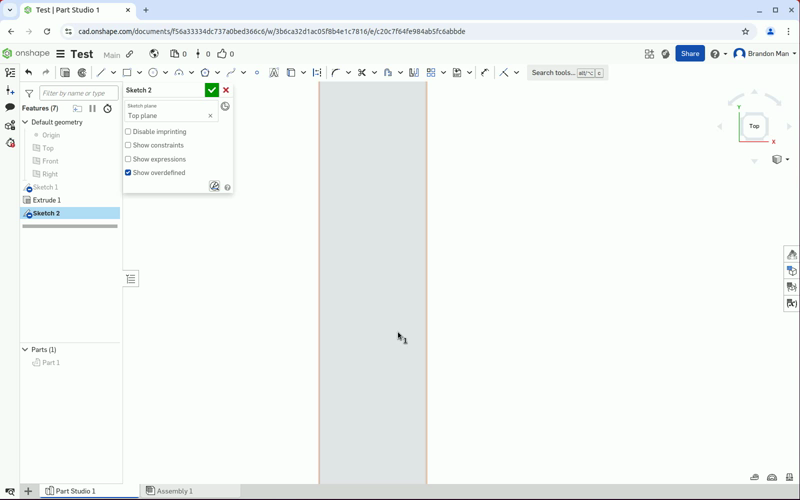
scroll(-6)
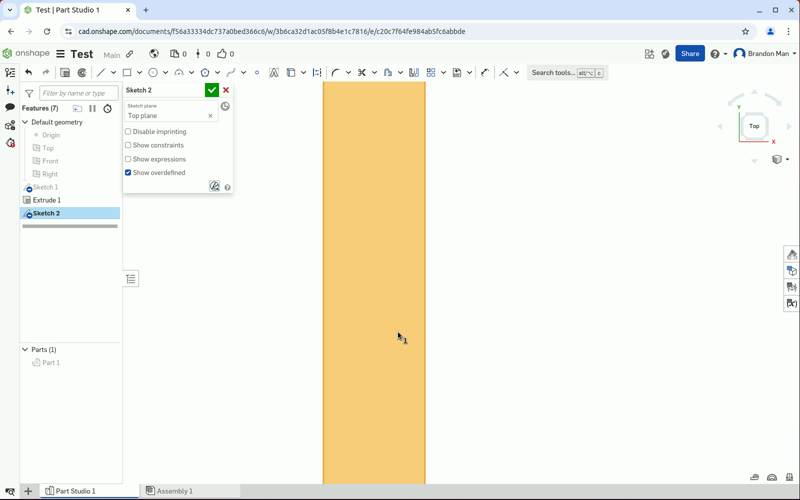
scroll(-6)
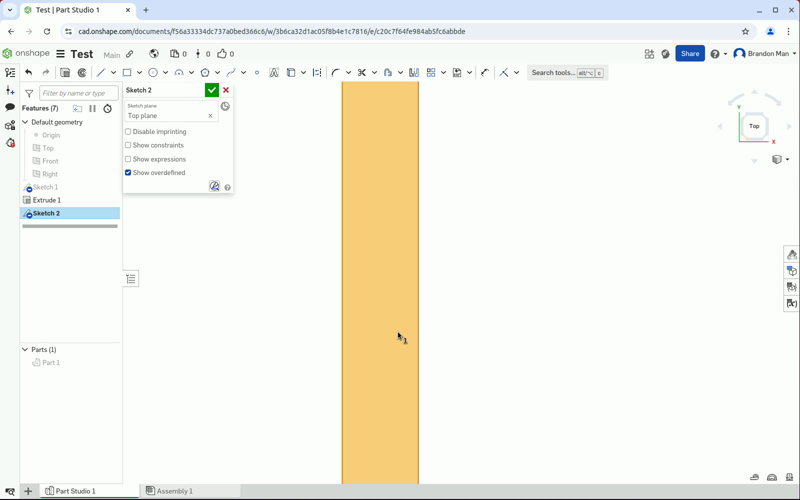
scroll(-6)
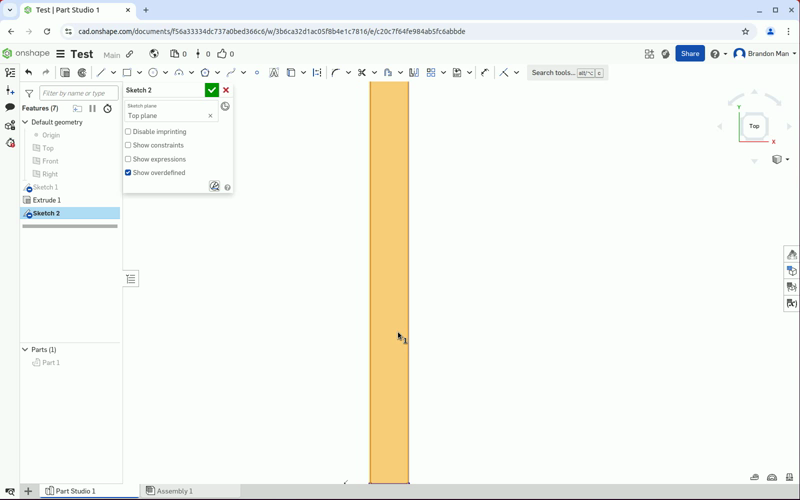
scroll(-6)
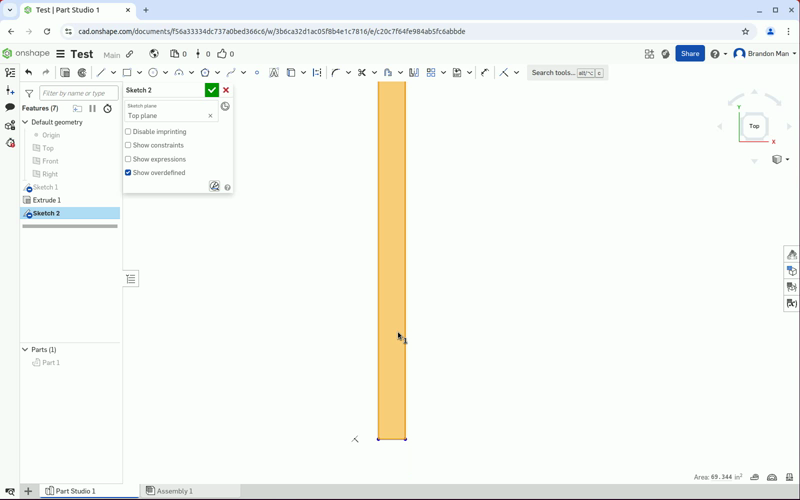
scroll(-6)
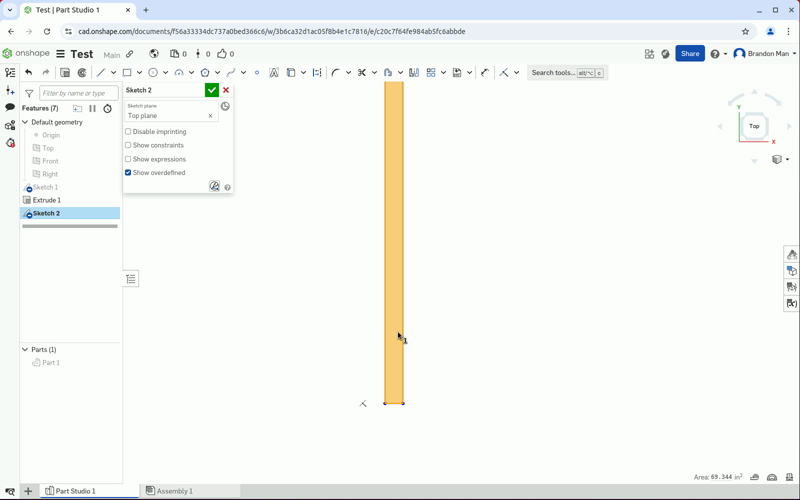
scroll(-6)
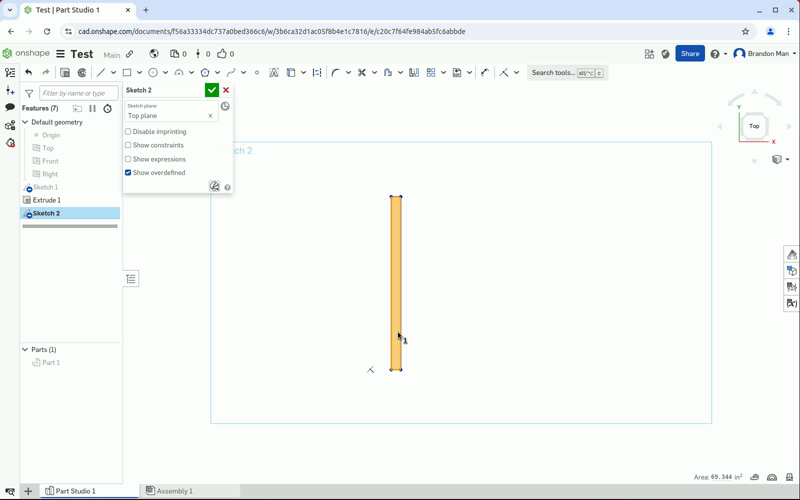
mouse_move(73, 352)
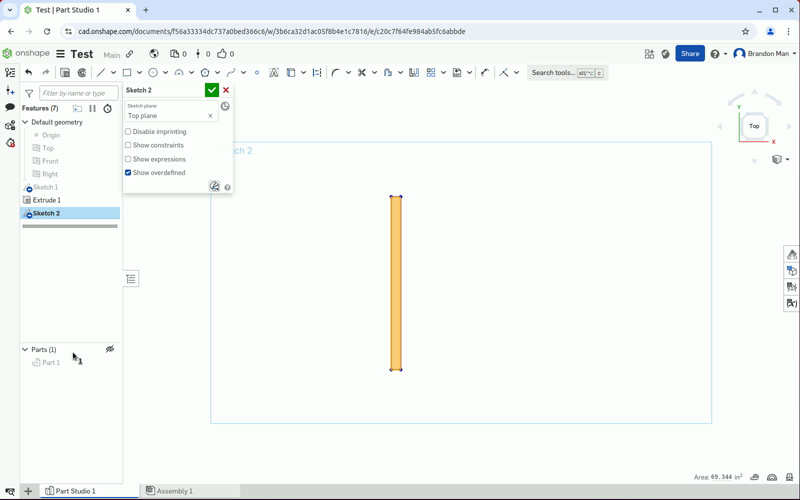
key(shift+y)
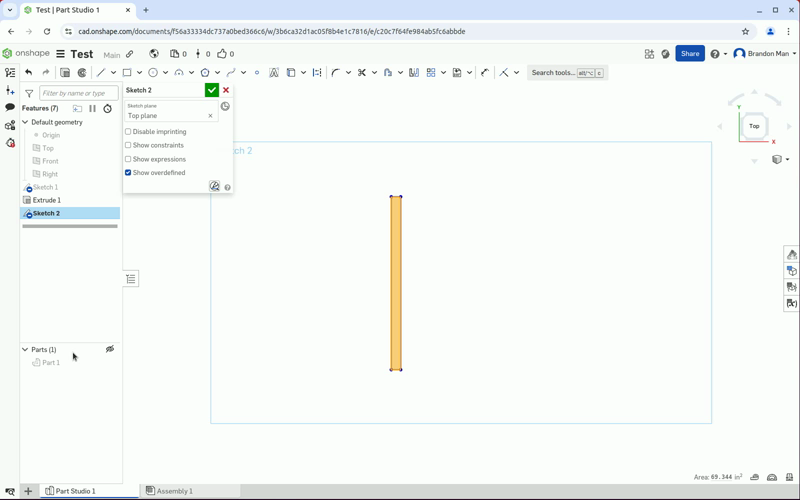
key(shift+e)
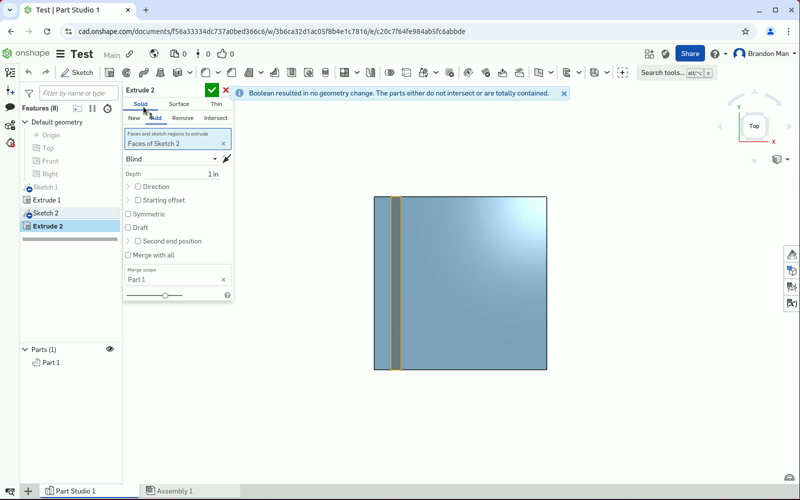
mouse_move(143, 106)
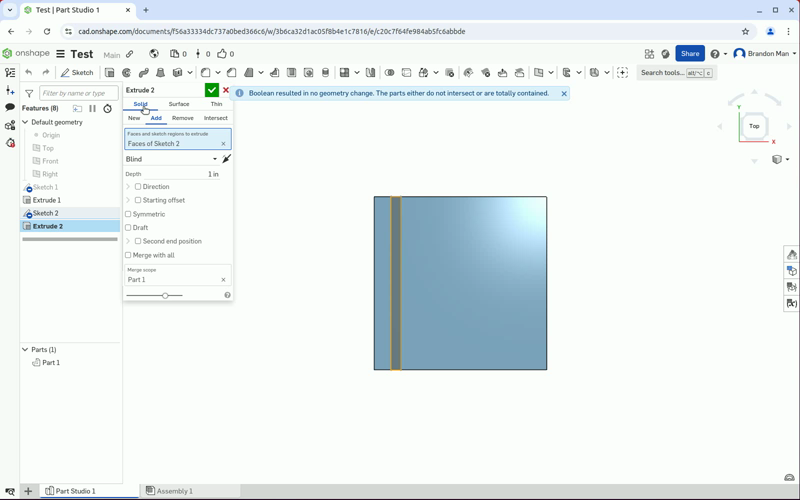
click(143, 106)
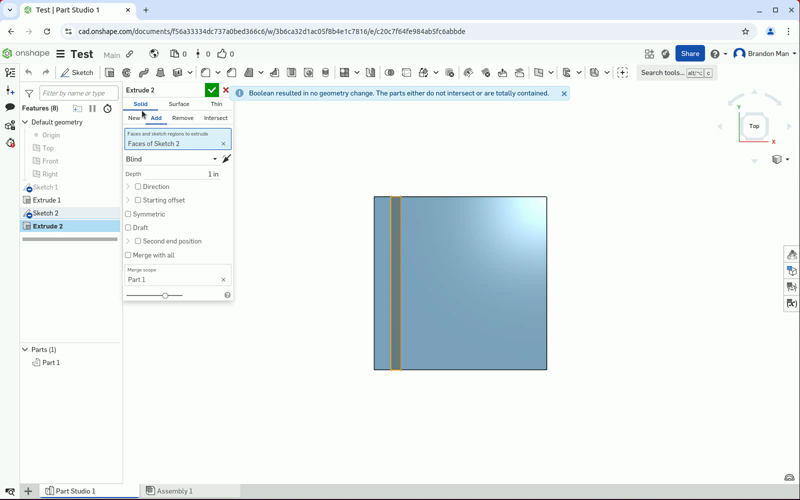
mouse_move(137, 120)
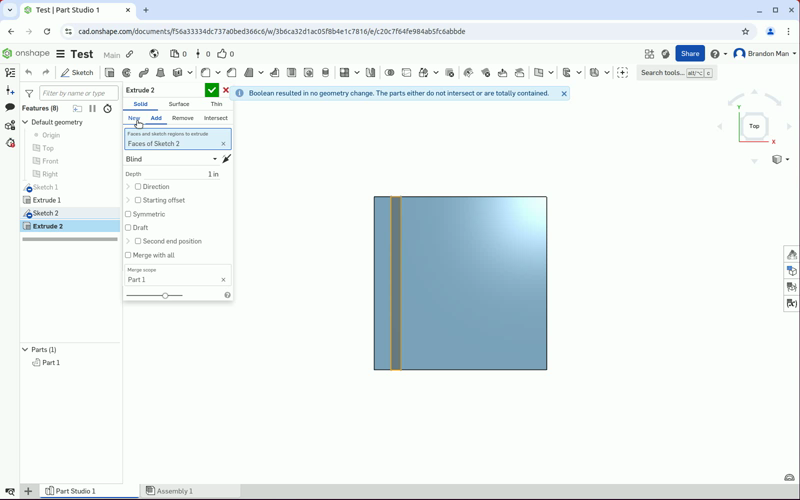
click(137, 120)
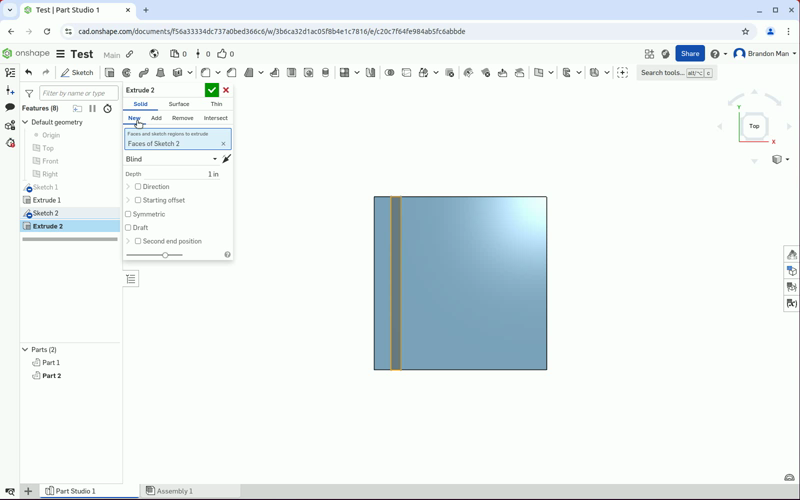
key(tab, 4)
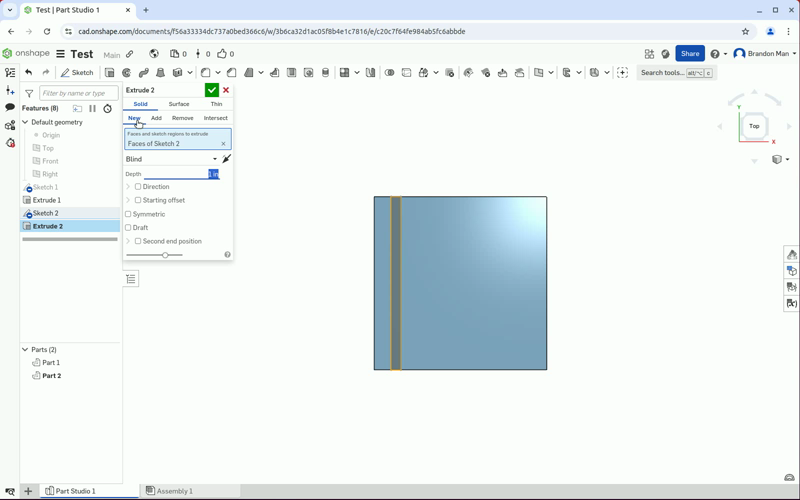
text(1.685)
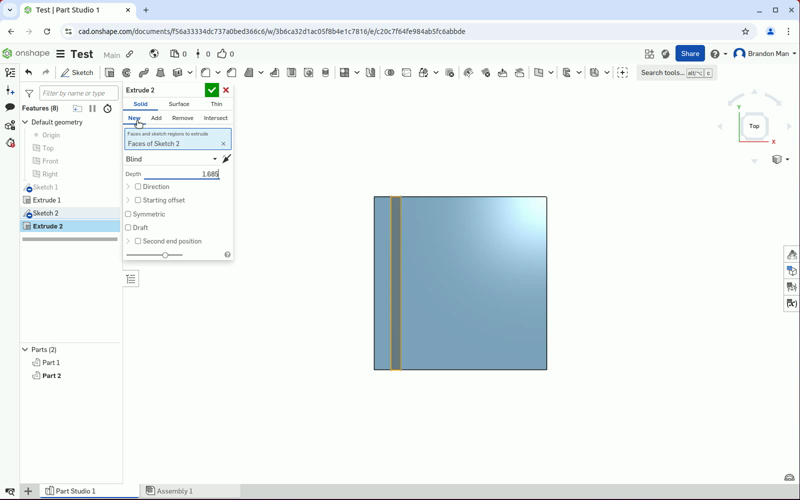
key(enter)
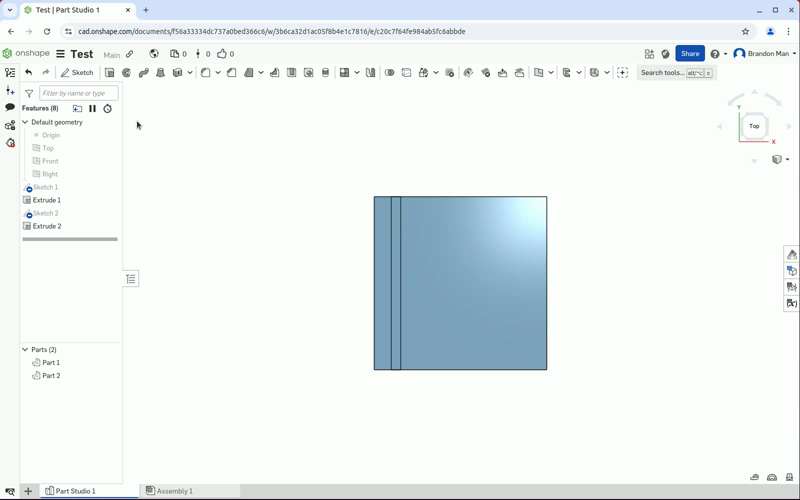
key(shift+h)
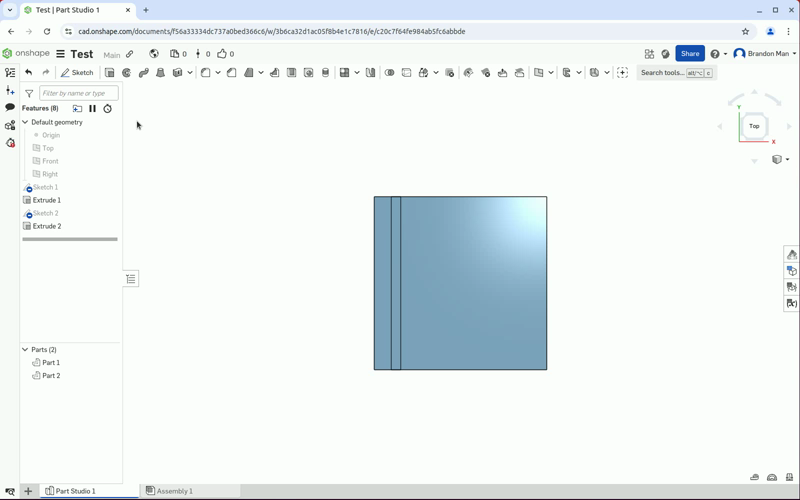
key(shift+h)
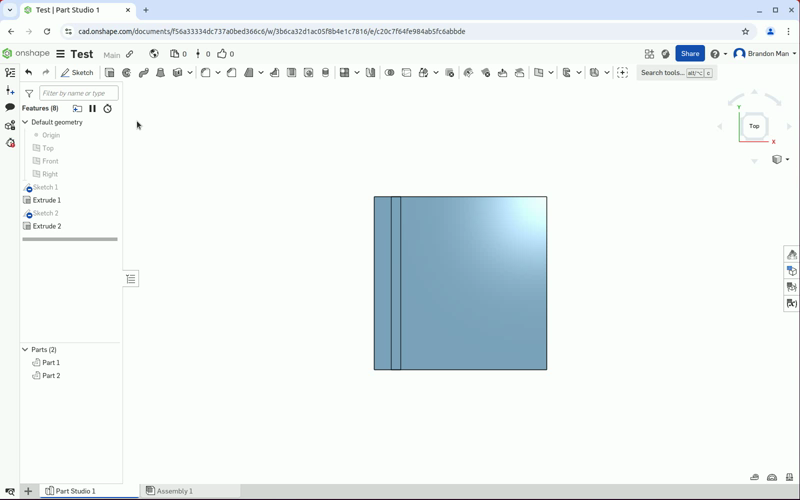
mouse_move(73, 189)
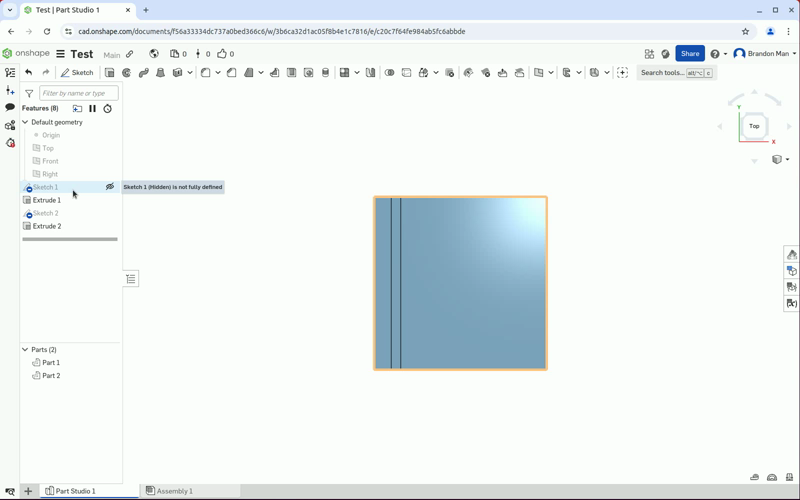
click(73, 189)
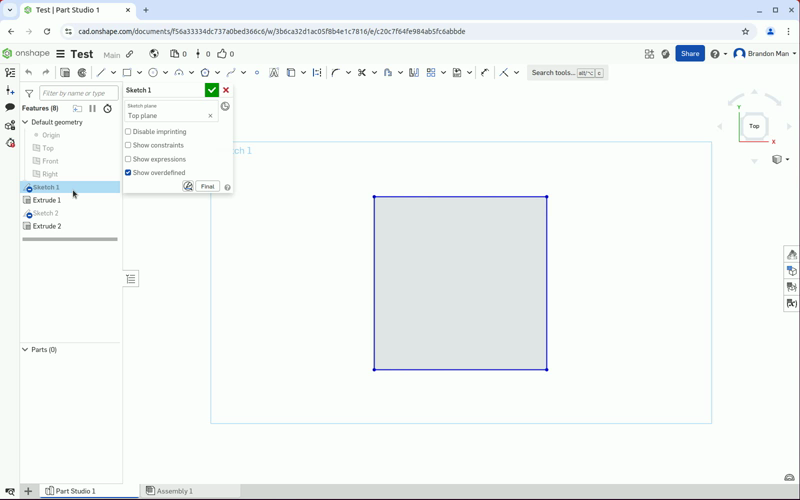
mouse_move(229, 92)
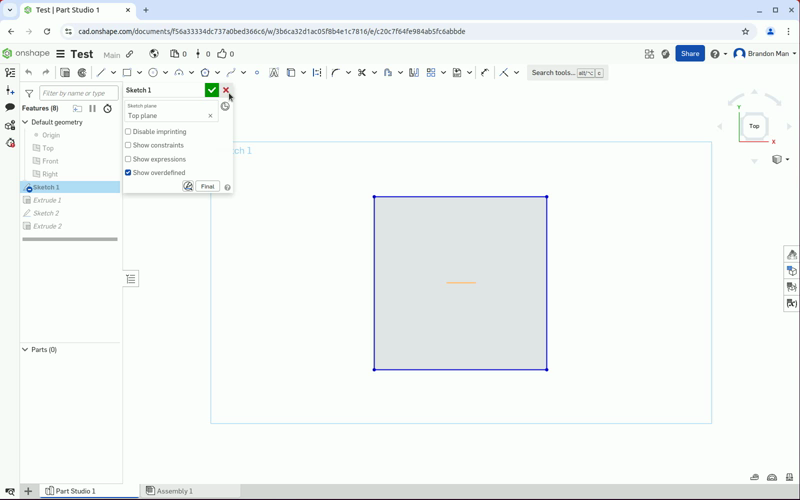
click(229, 92)
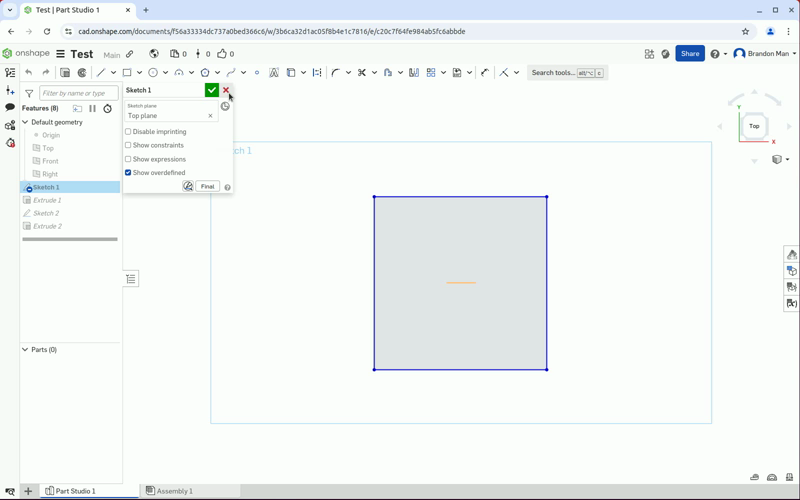
key(shift+s)
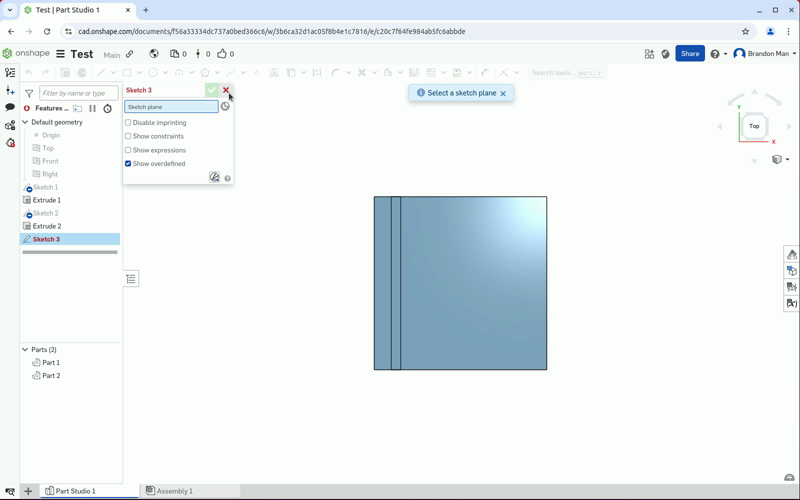
mouse_move(73, 150)
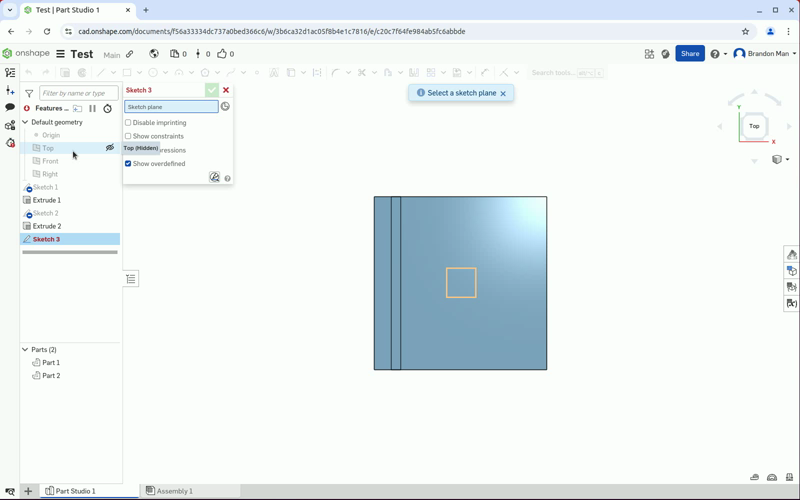
click(73, 150)
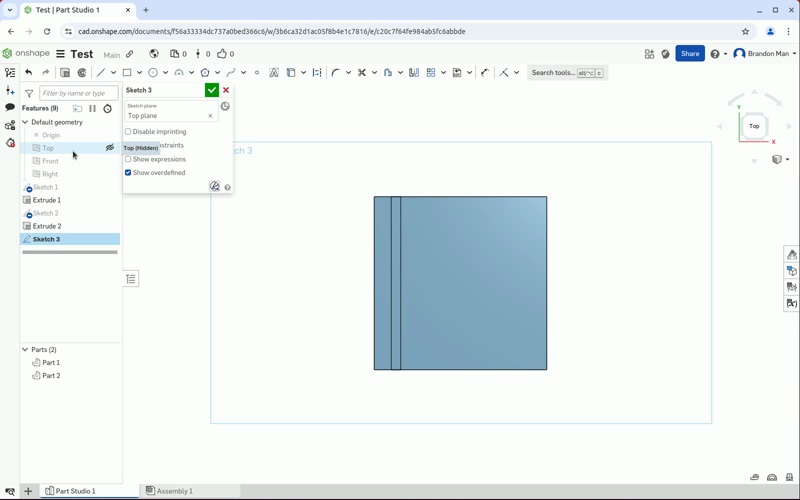
mouse_move(73, 352)
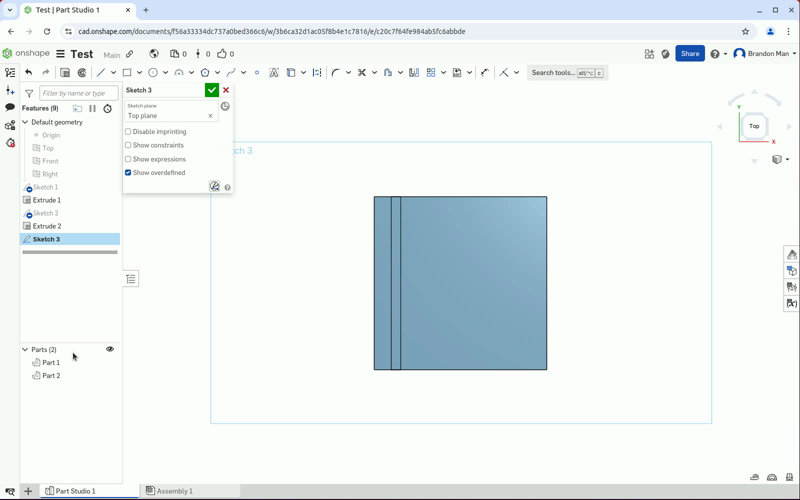
key(y)
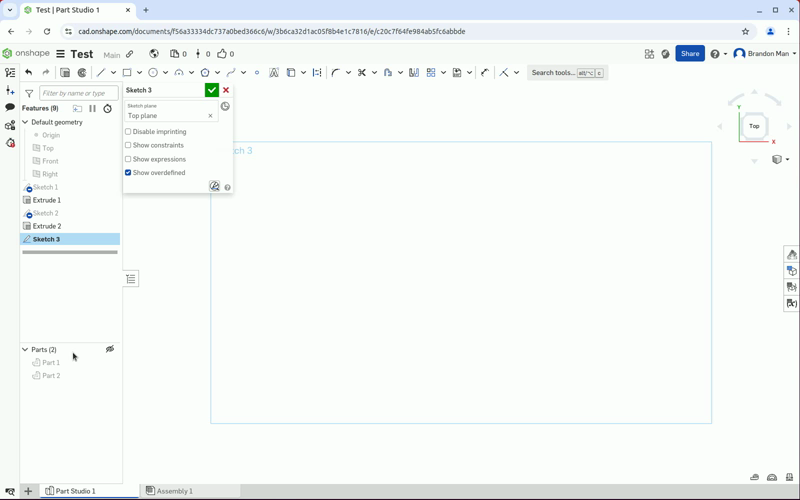
key(l)
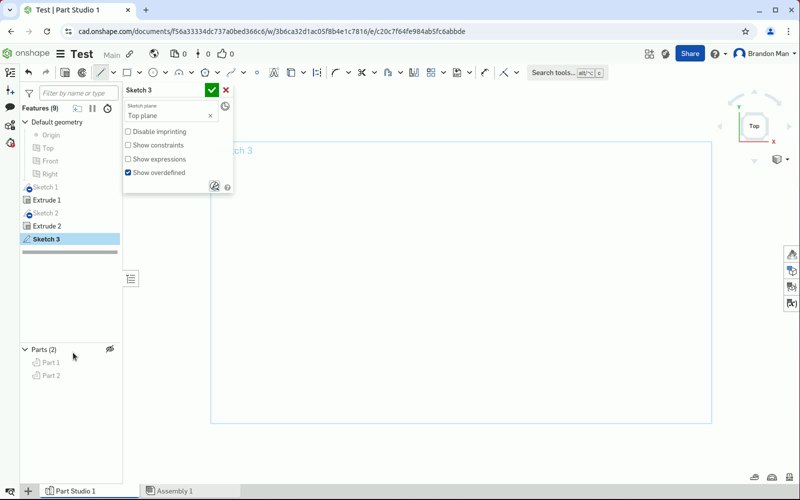
key_down(shift)
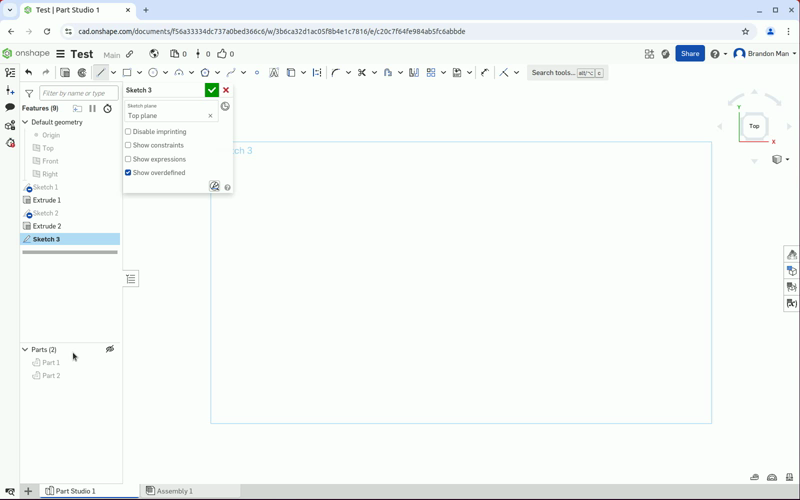
mouse_move(409, 369)
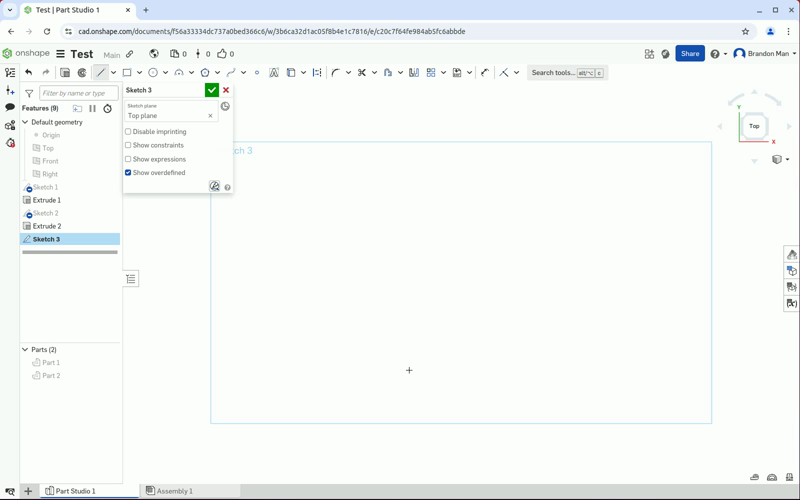
click(409, 369)
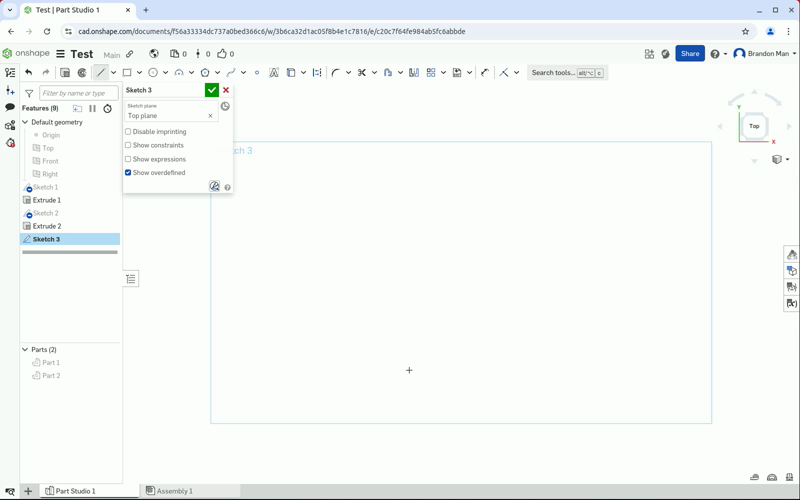
key_up(shift)
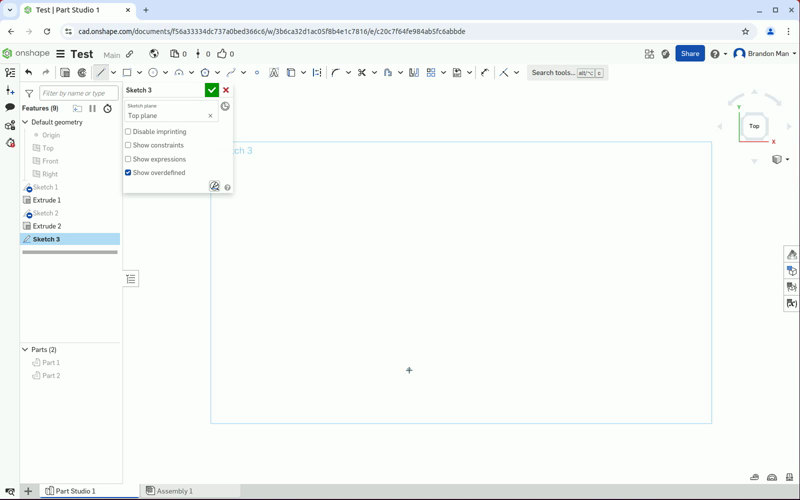
key_down(shift)
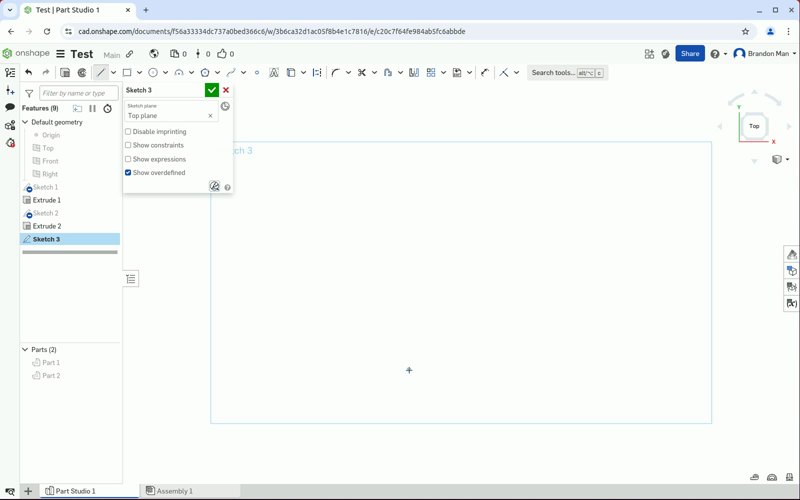
mouse_move(439, 369)
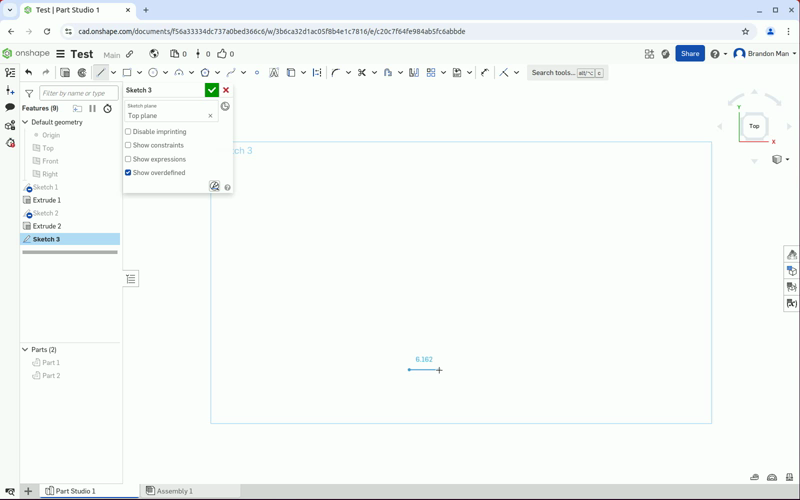
mouse_move(418, 369)
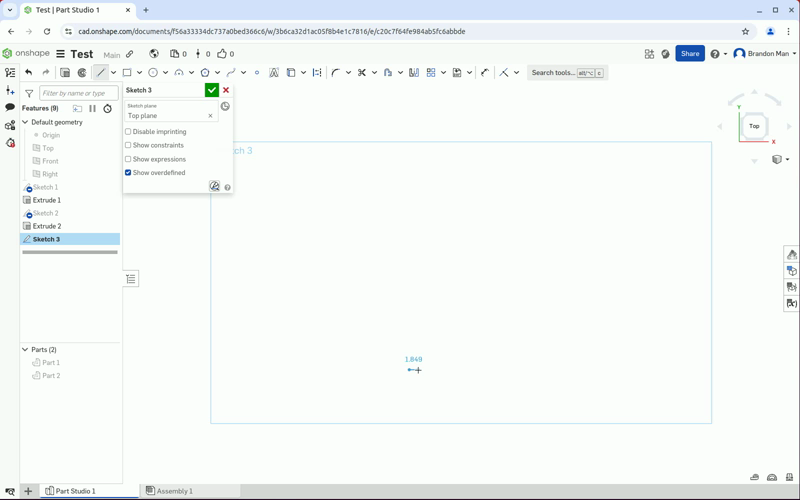
click(418, 369)
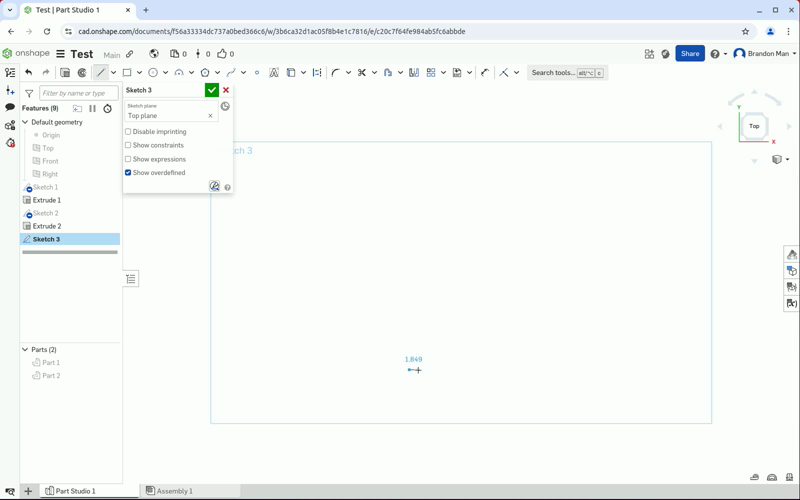
key_up(shift)
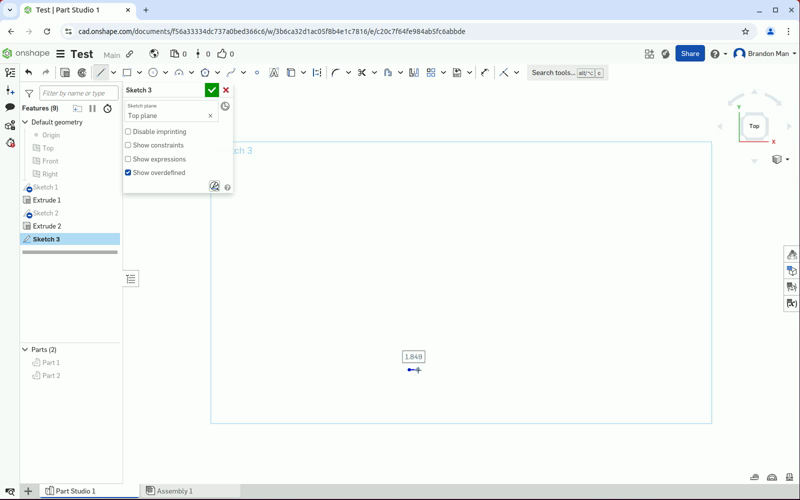
key_down(shift)
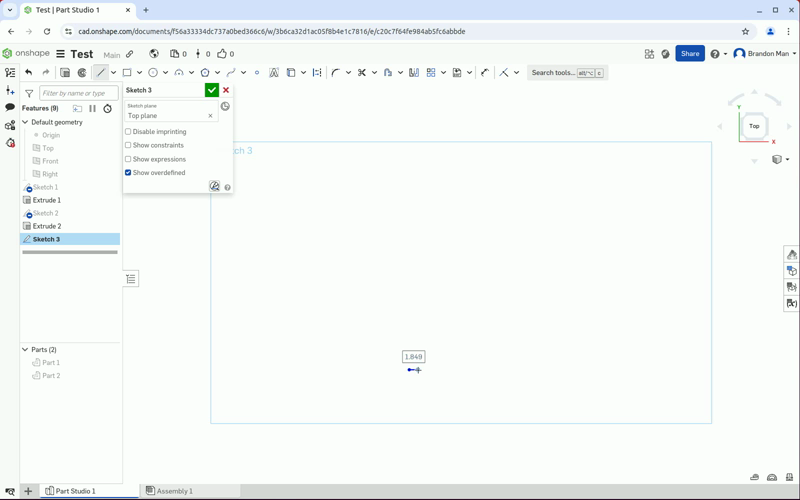
mouse_move(418, 196)
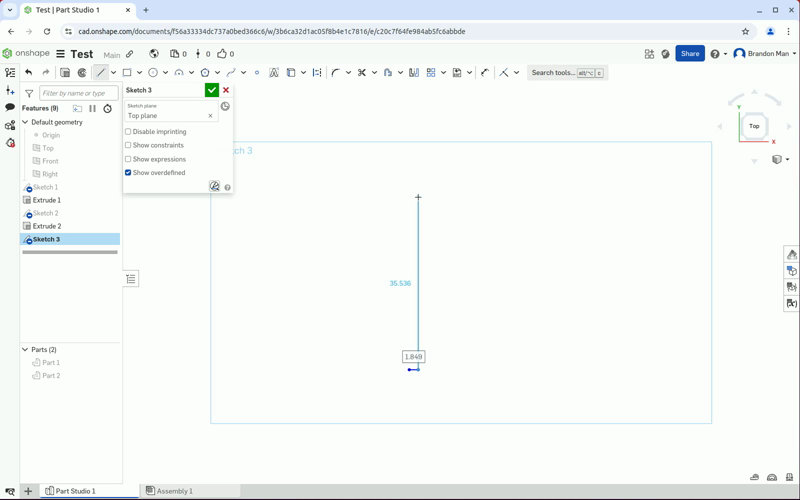
click(418, 196)
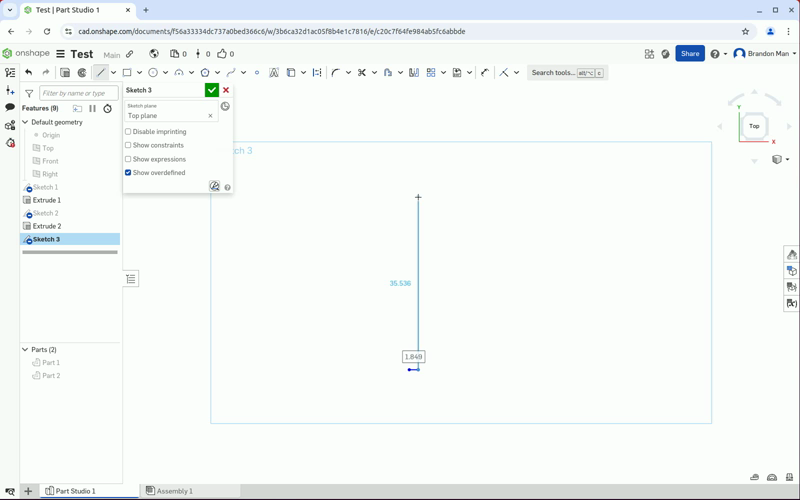
key_up(shift)
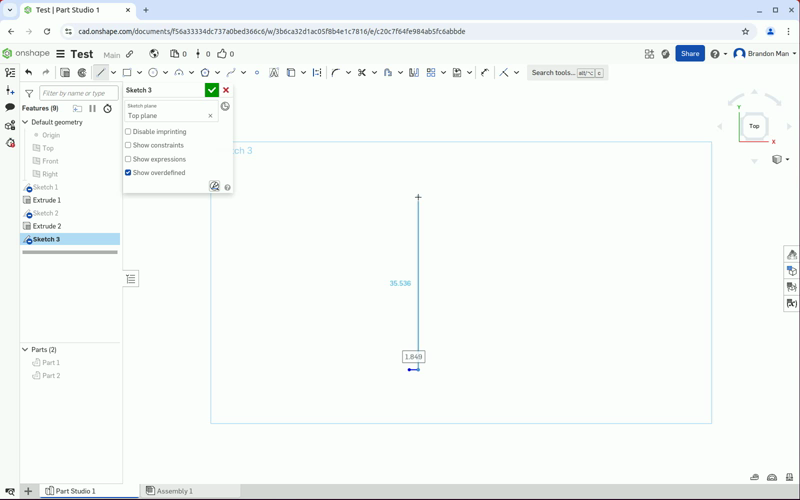
key_down(shift)
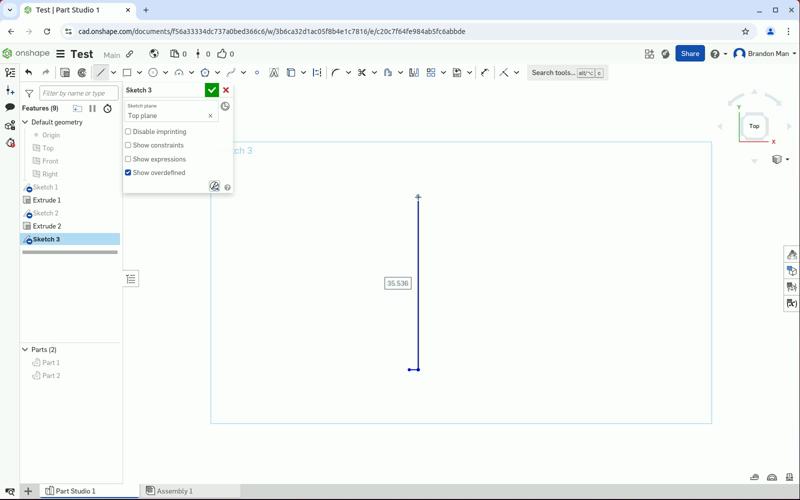
mouse_move(448, 196)
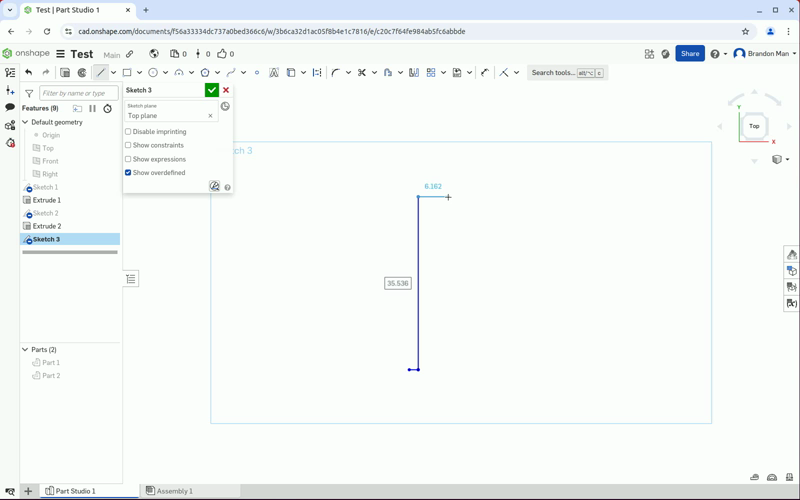
mouse_move(409, 196)
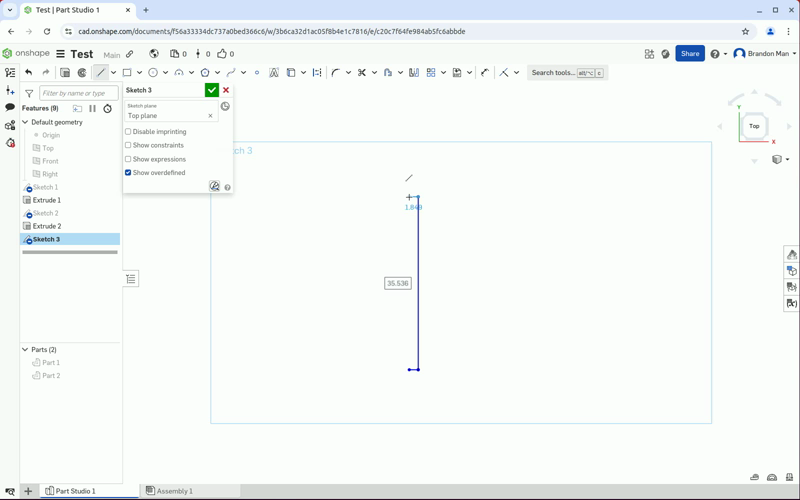
click(409, 196)
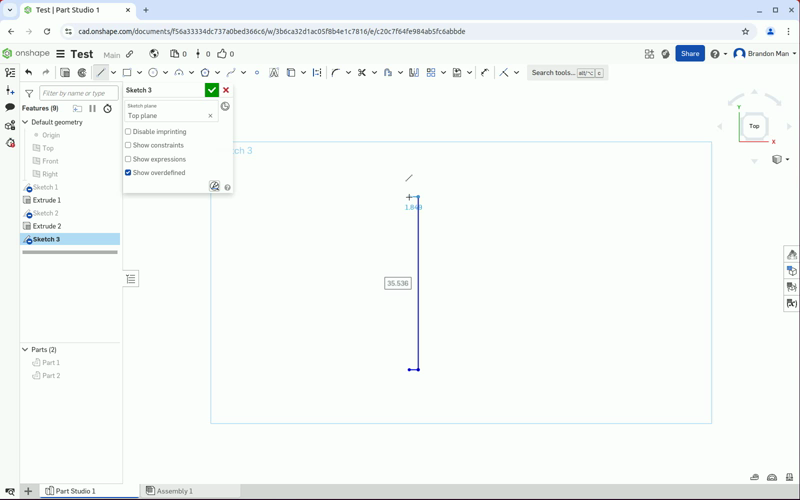
key_up(shift)
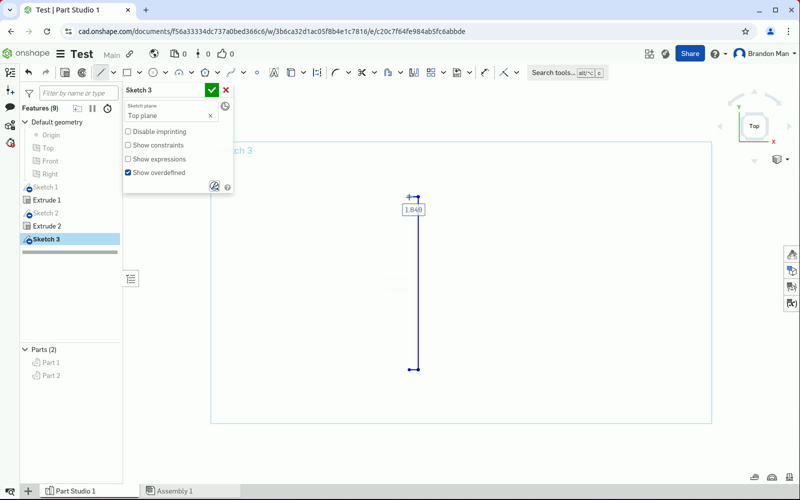
key_down(shift)
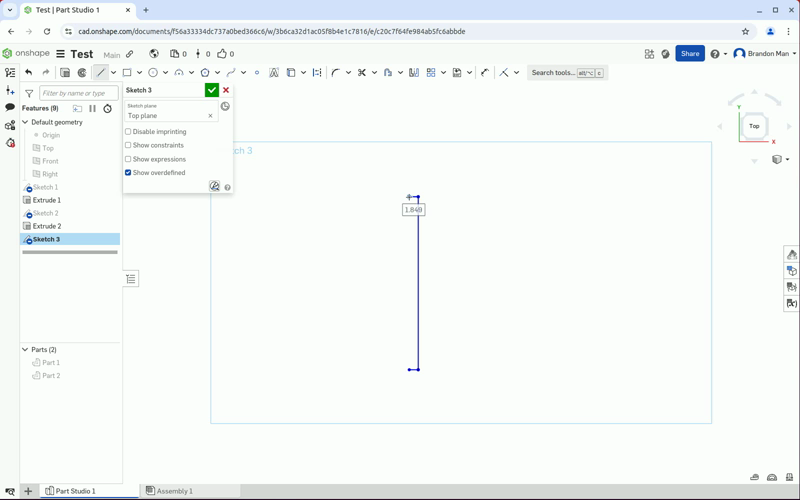
mouse_move(409, 369)
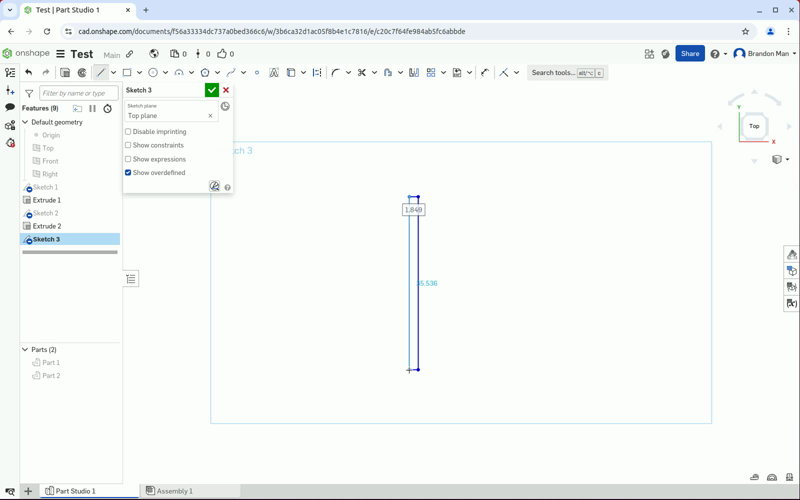
key_up(shift)
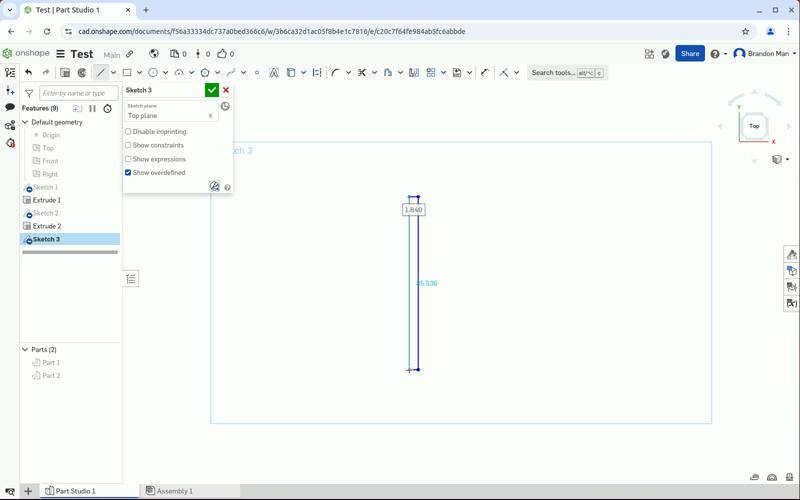
click(409, 369)
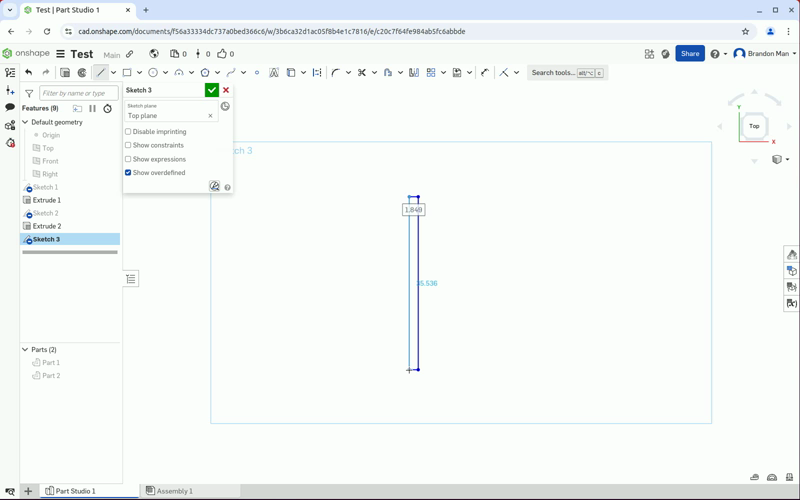
key(esc)
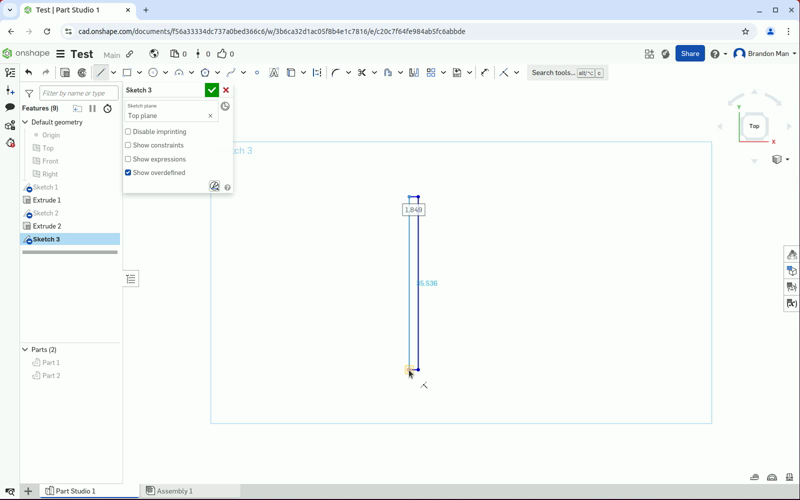
mouse_move(416, 250)
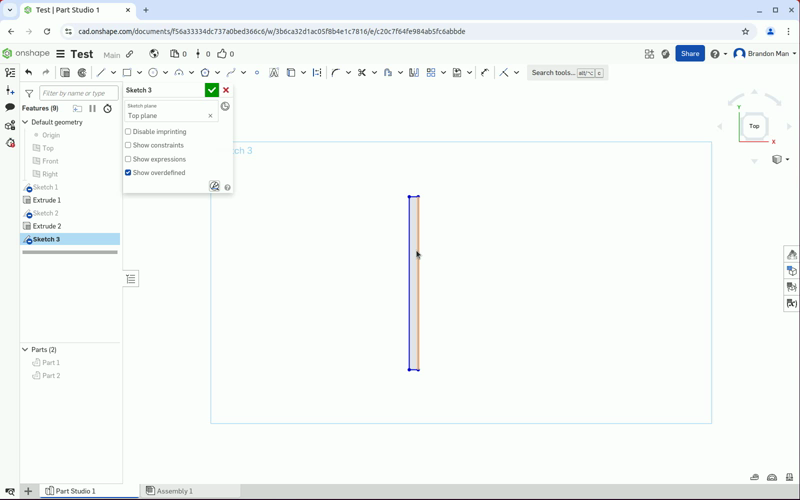
scroll(6)
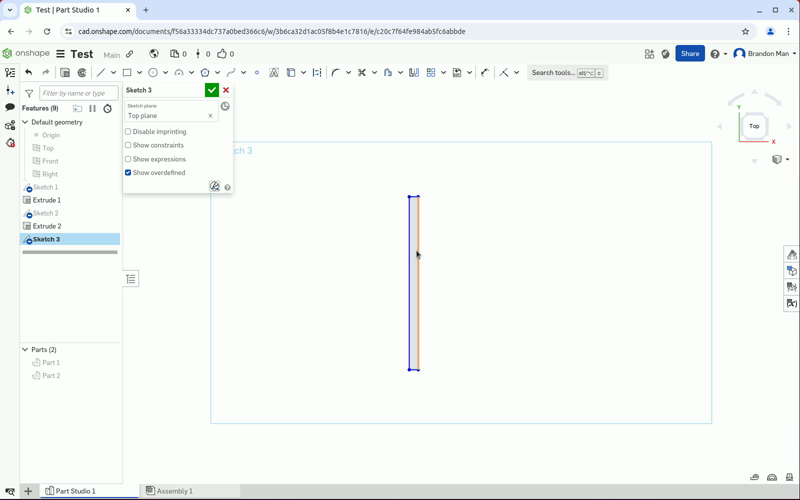
scroll(6)
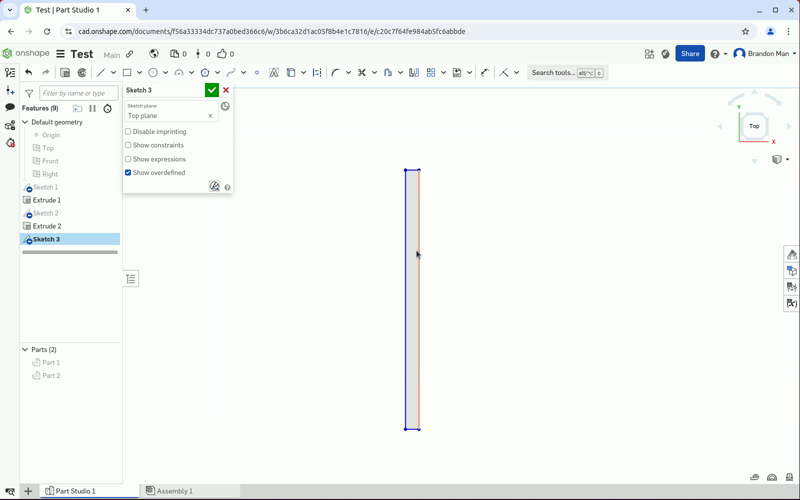
scroll(6)
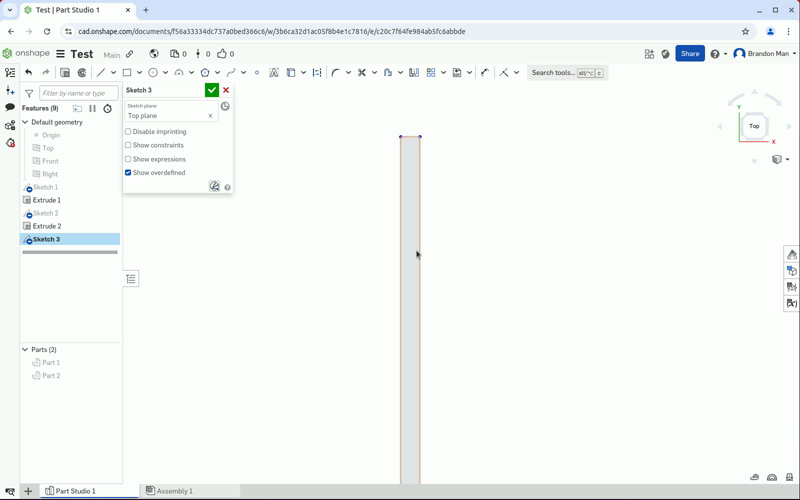
scroll(6)
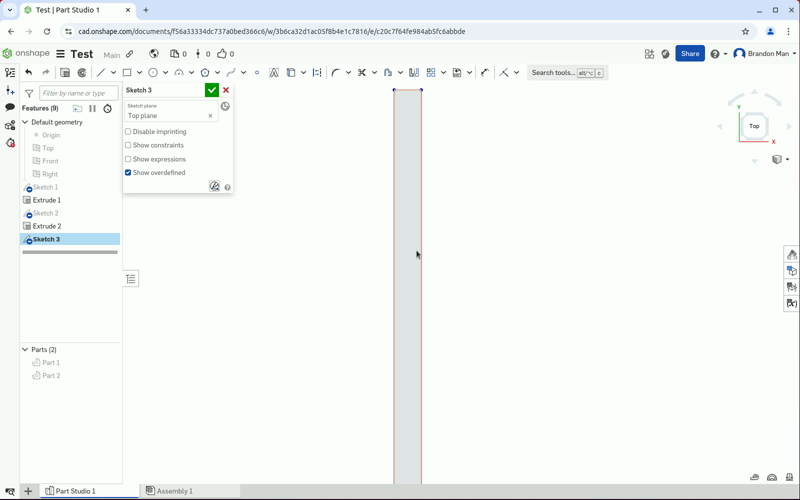
scroll(6)
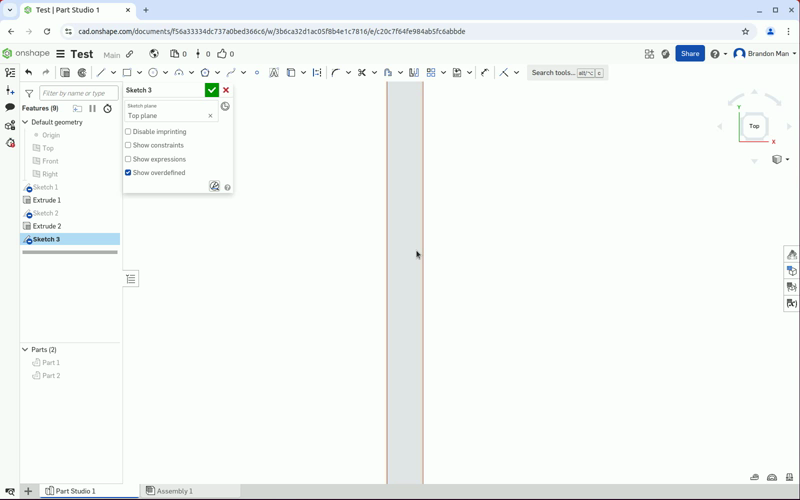
scroll(6)
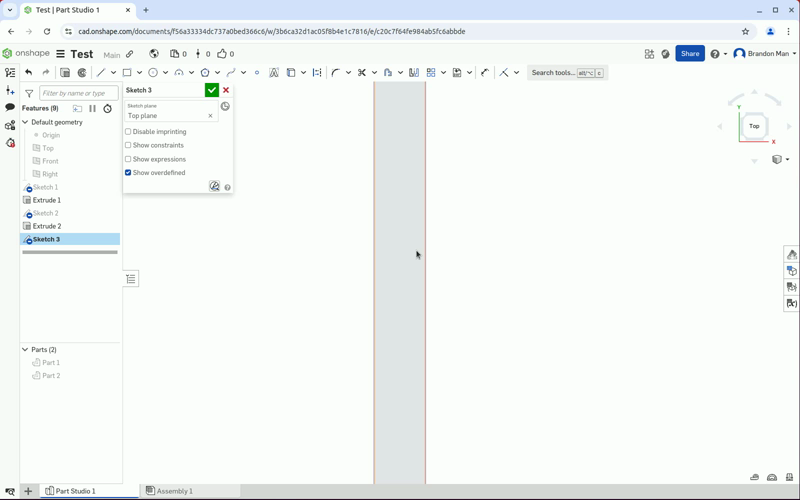
scroll(6)
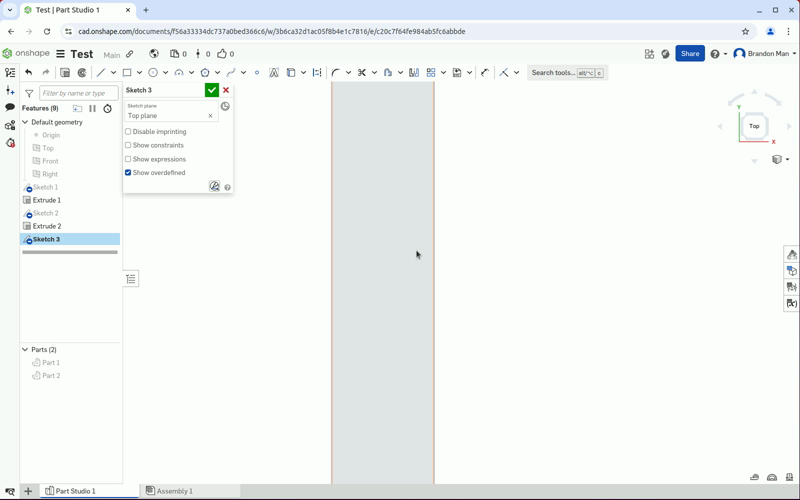
click(416, 250)
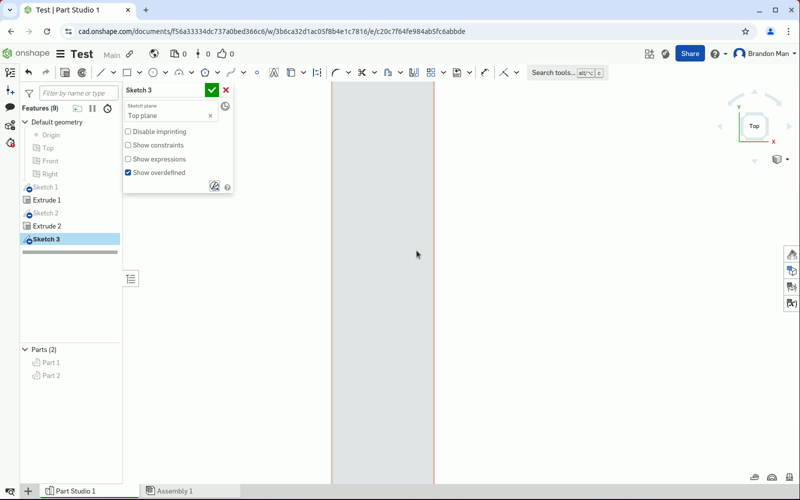
scroll(-6)
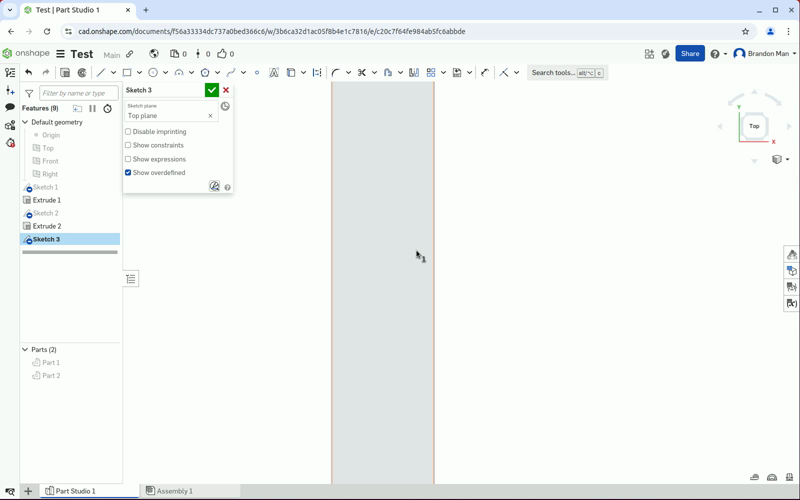
scroll(-6)
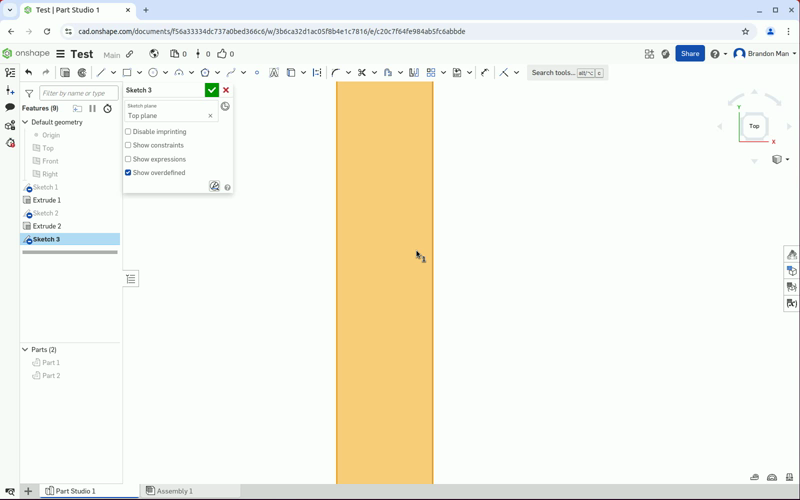
scroll(-6)
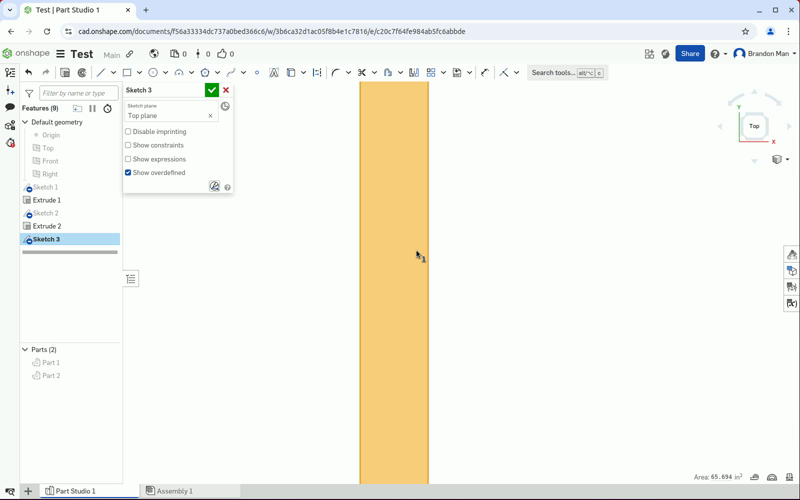
scroll(-6)
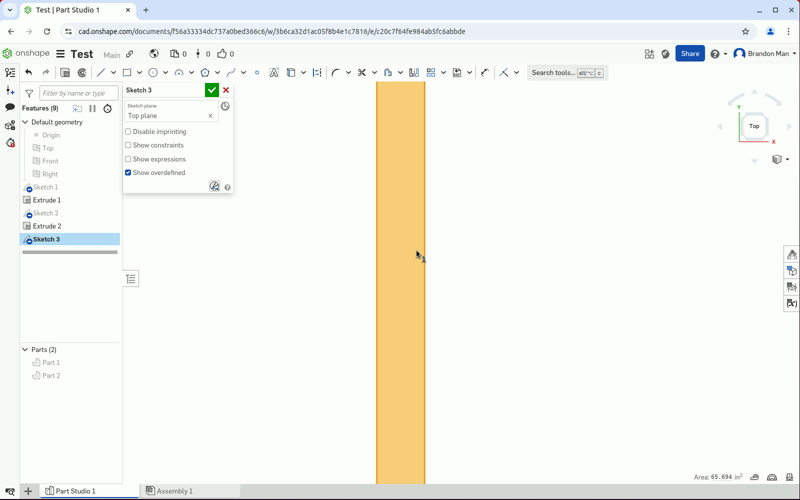
scroll(-6)
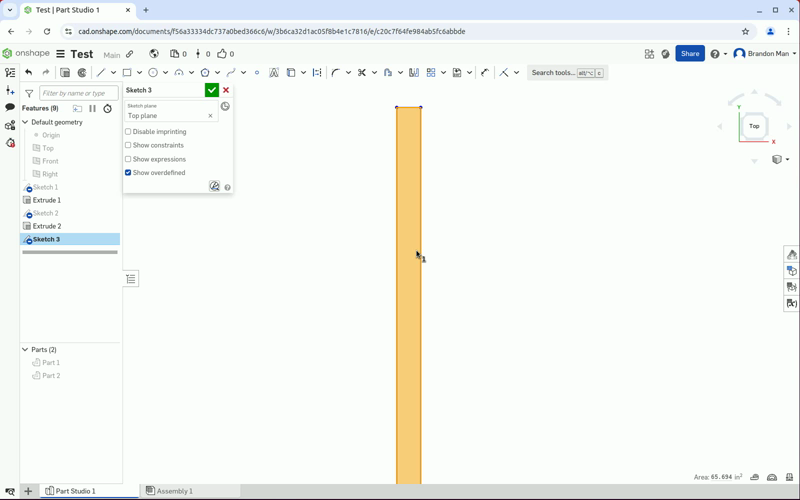
scroll(-6)
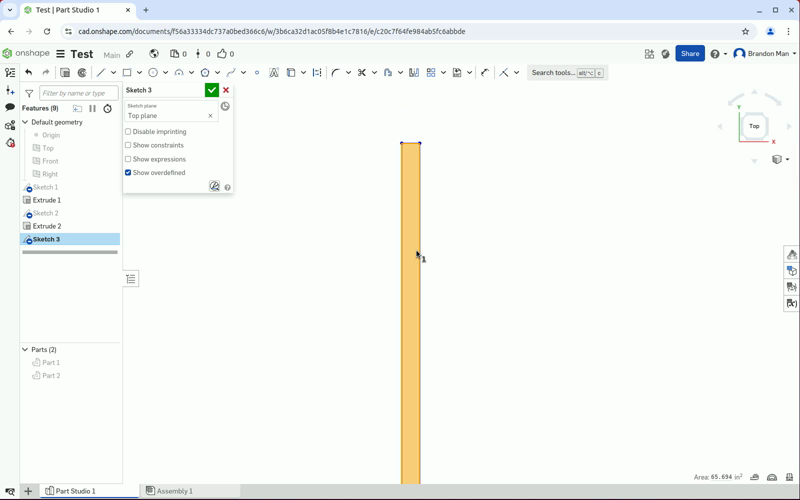
scroll(-6)
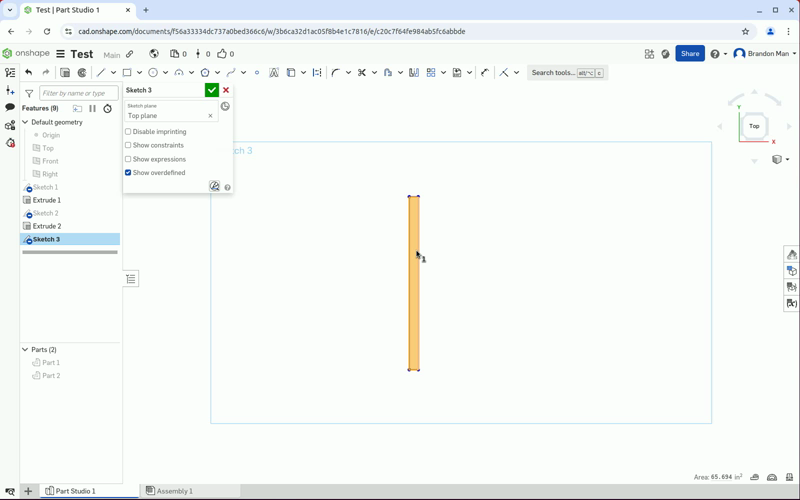
mouse_move(73, 352)
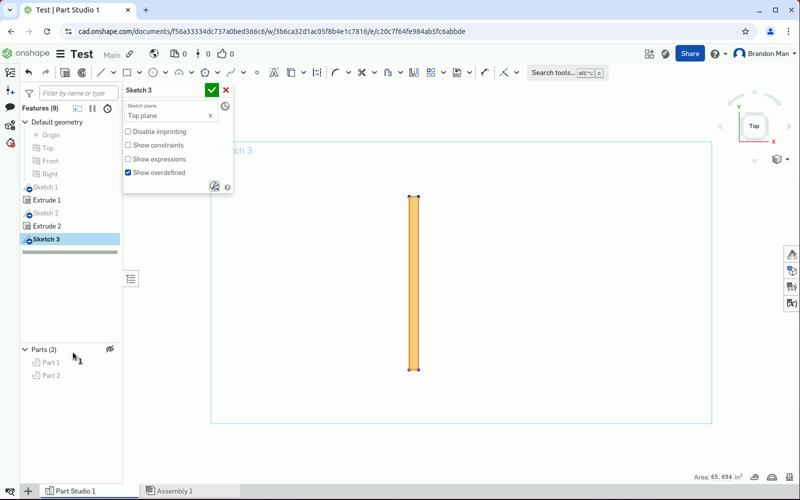
key(shift+y)
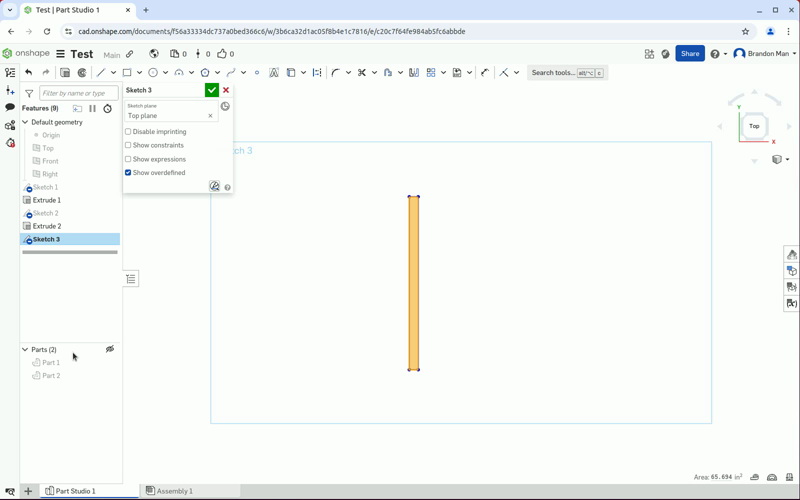
key(shift+e)
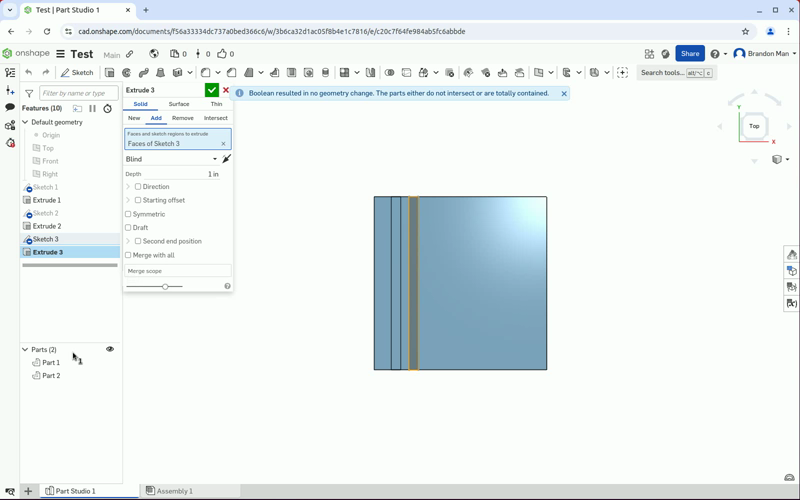
mouse_move(143, 106)
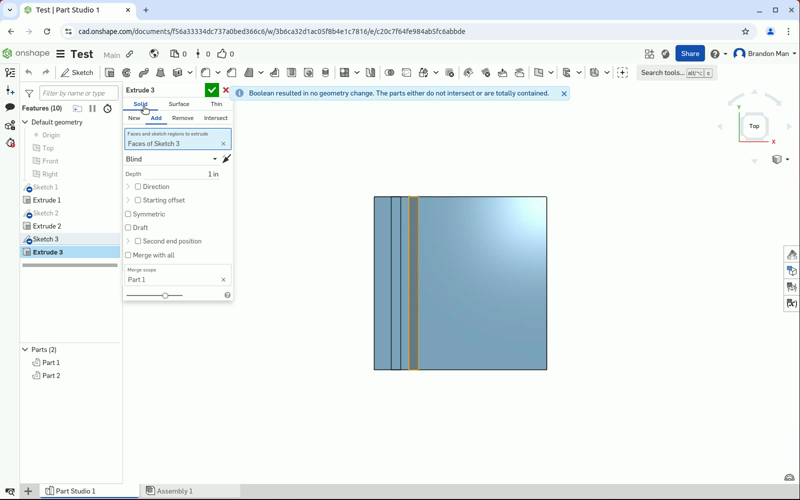
click(143, 106)
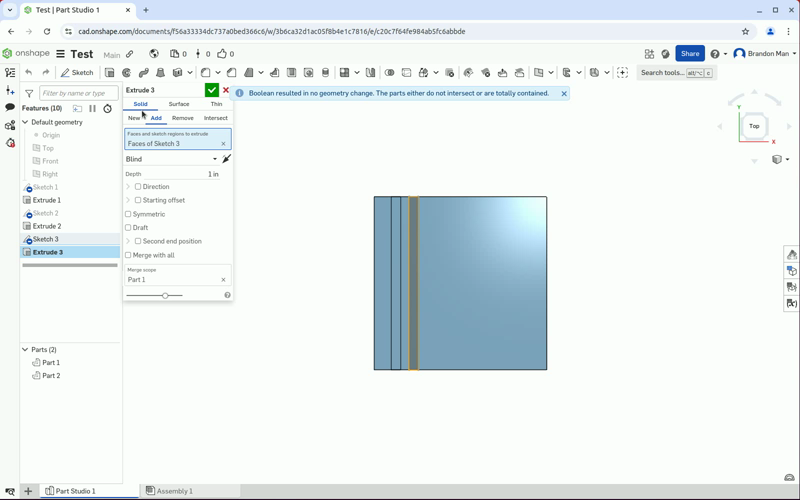
mouse_move(137, 120)
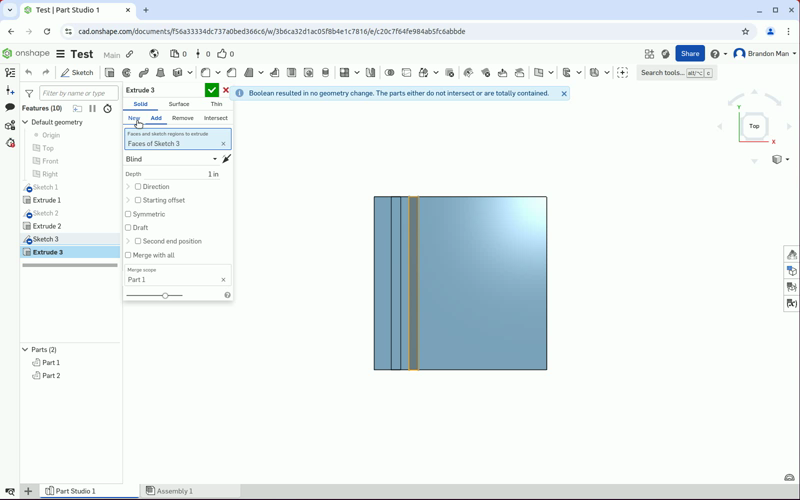
click(137, 120)
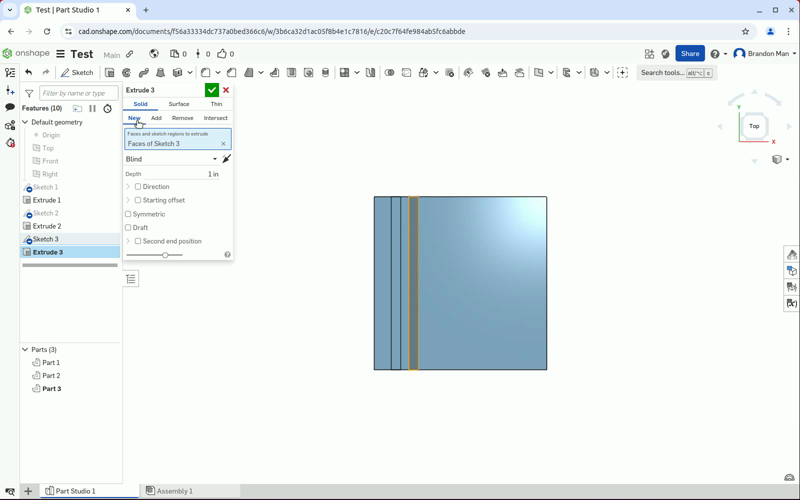
key(tab, 4)
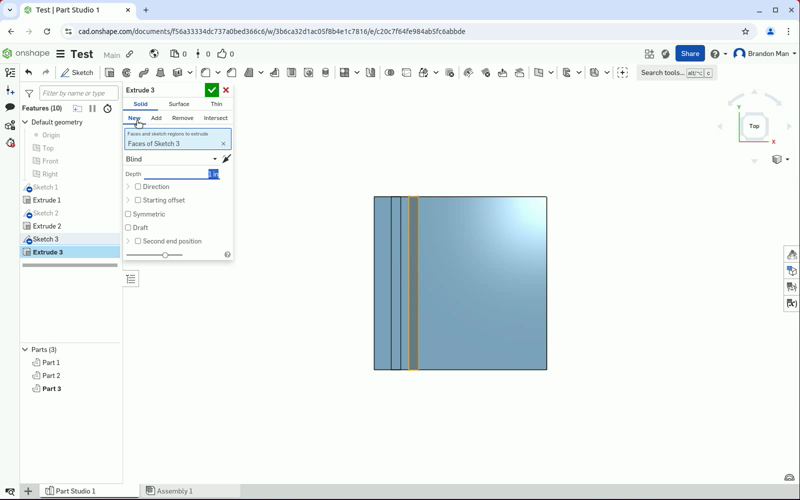
text(1.685)
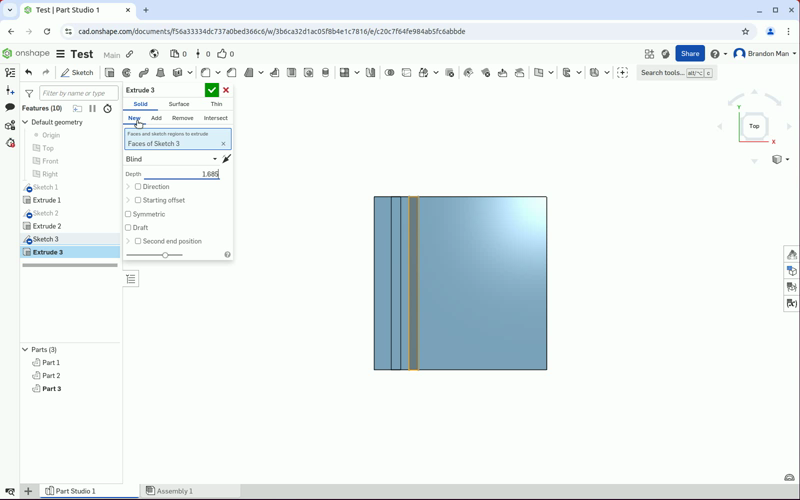
key(enter)
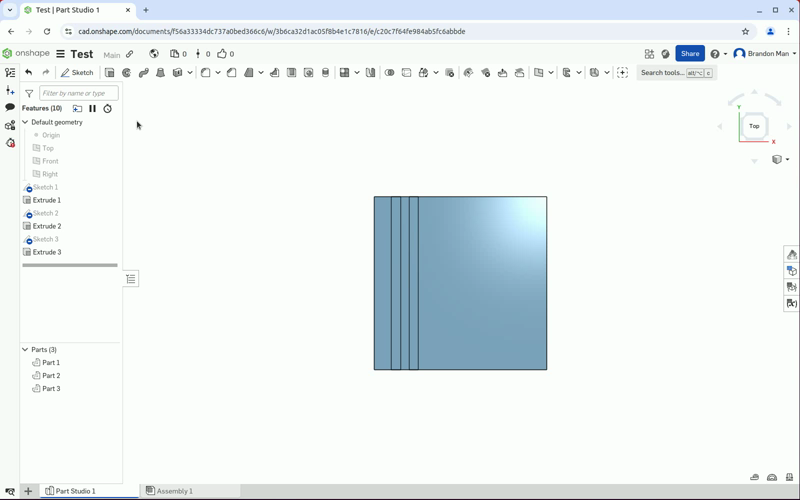
key(shift+h)
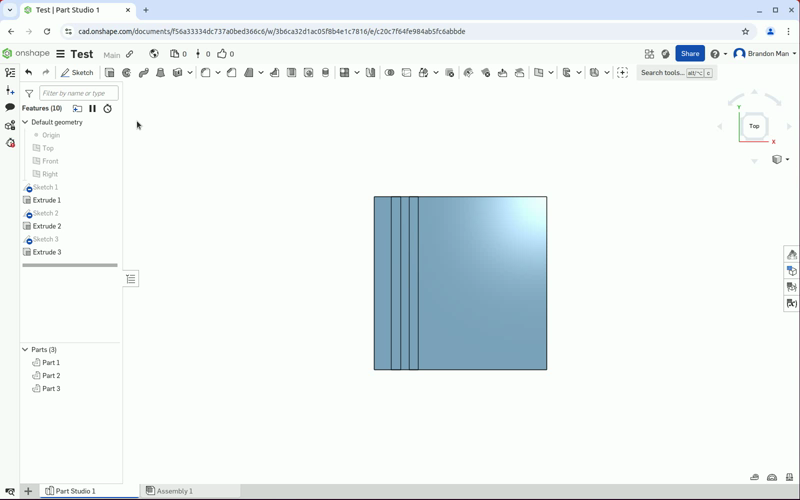
key(shift+h)
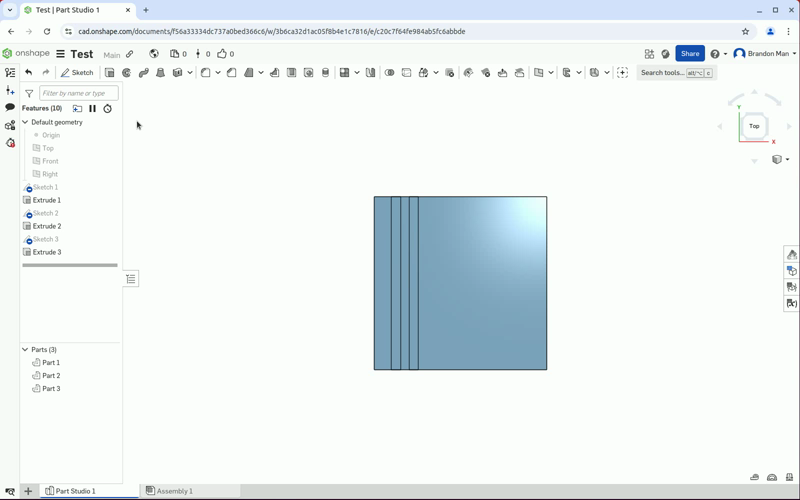
mouse_move(73, 189)
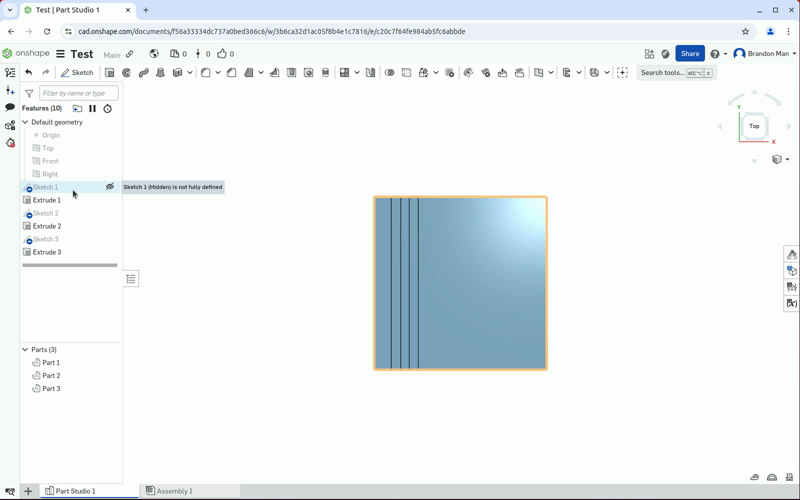
click(73, 189)
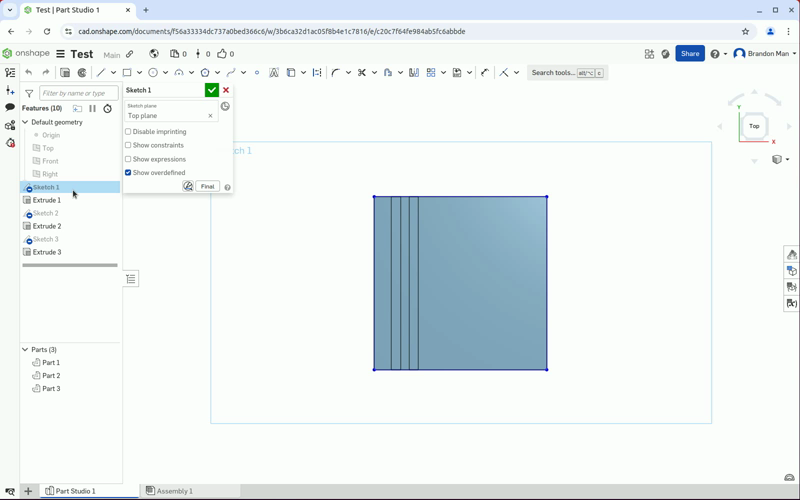
mouse_move(229, 92)
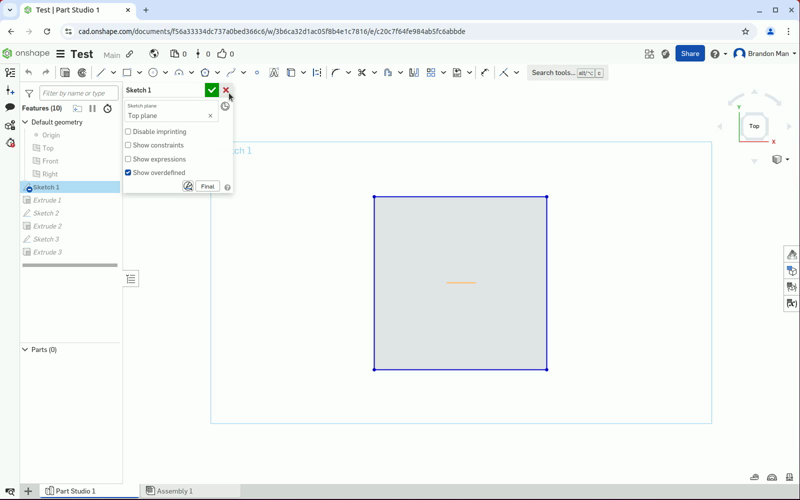
click(229, 92)
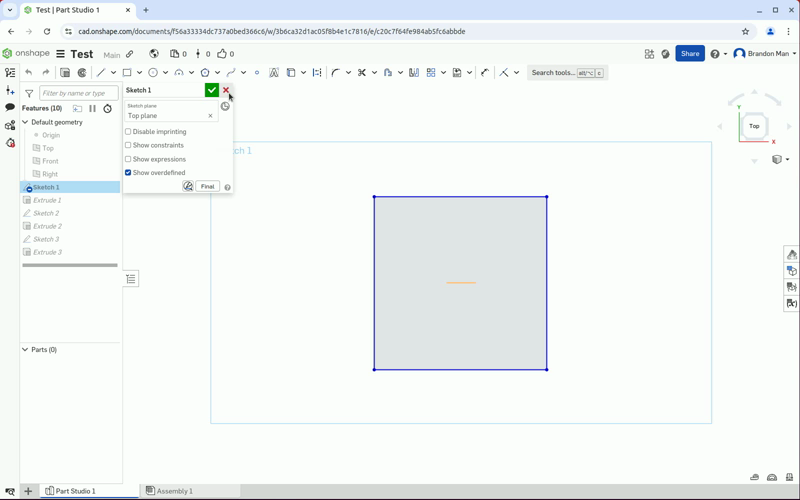
key(shift+s)
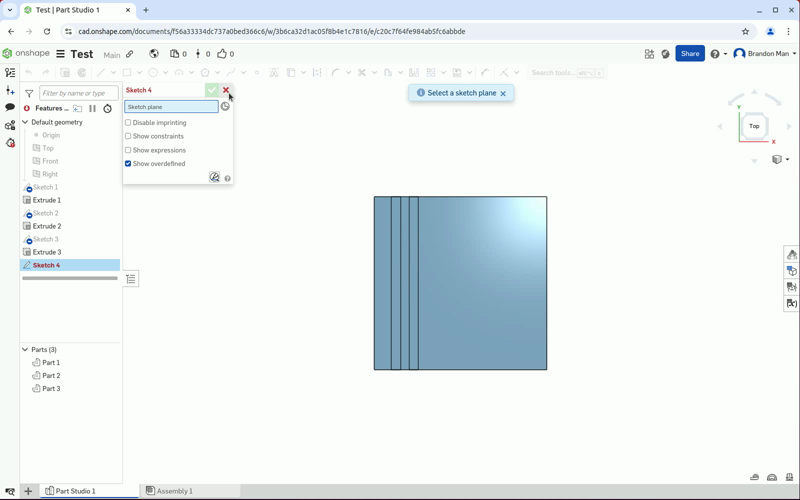
mouse_move(73, 150)
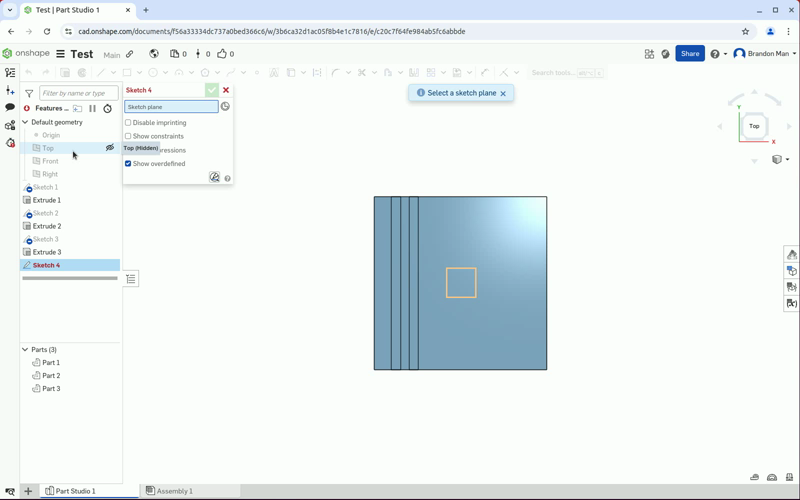
click(73, 150)
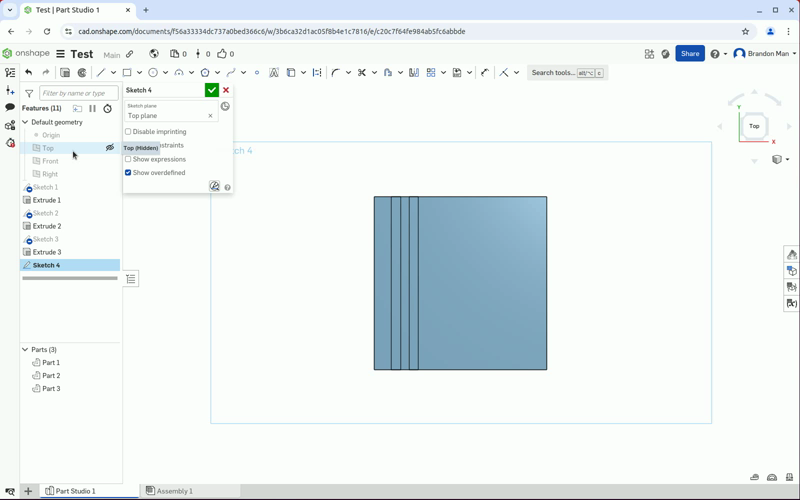
mouse_move(73, 352)
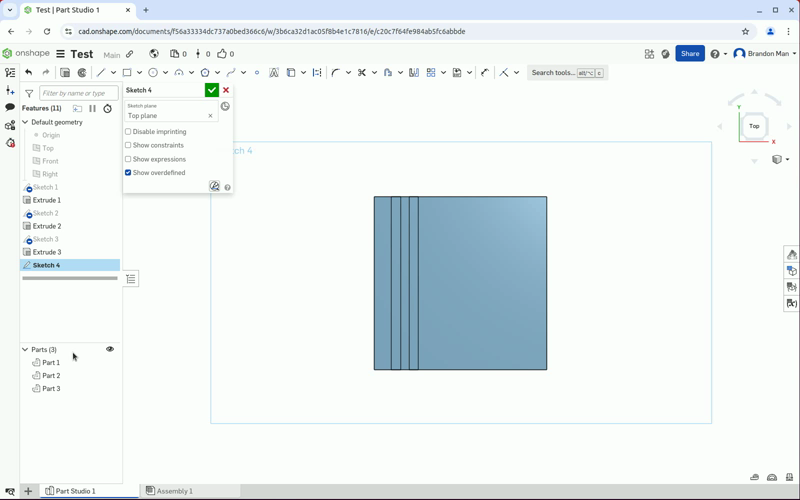
key(y)
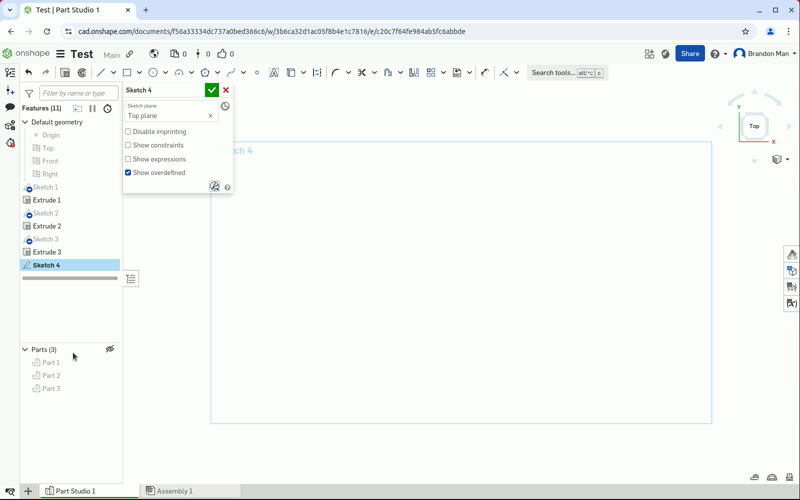
key(c)
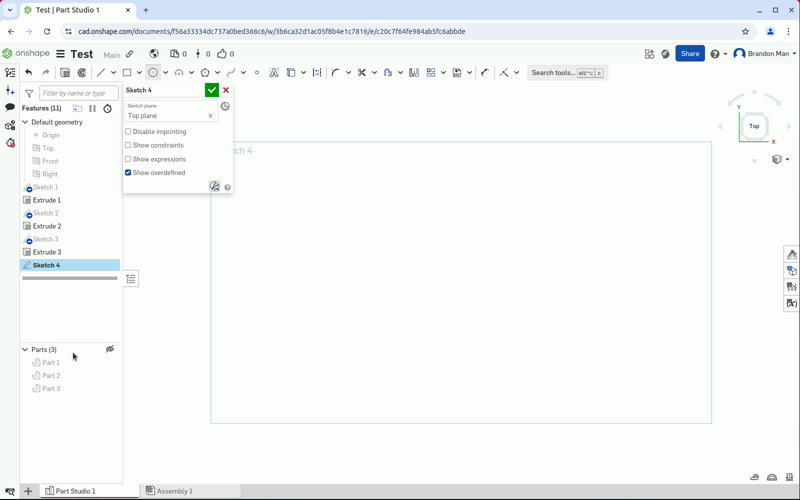
key_down(shift)
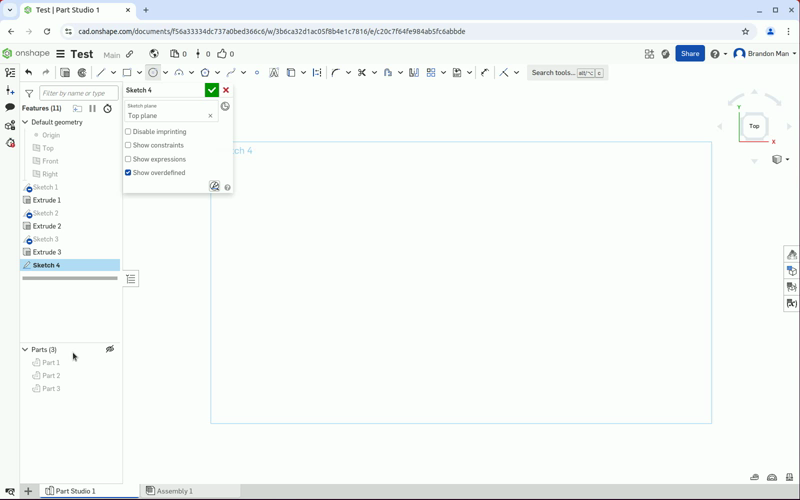
mouse_move(461, 282)
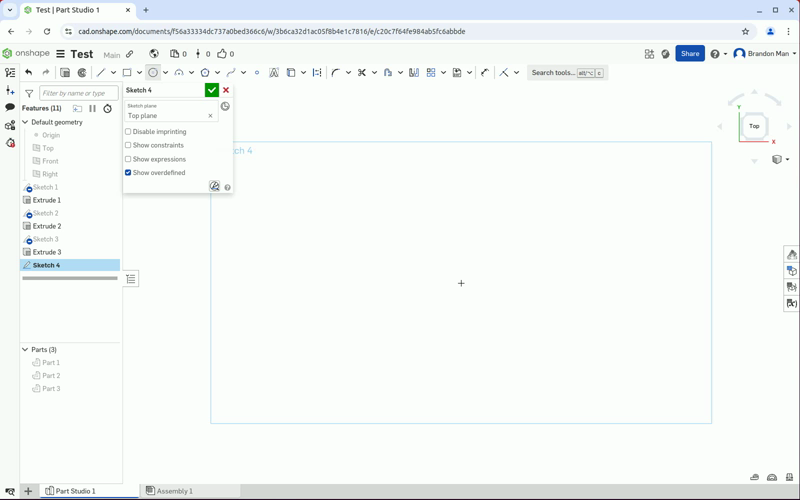
click(461, 282)
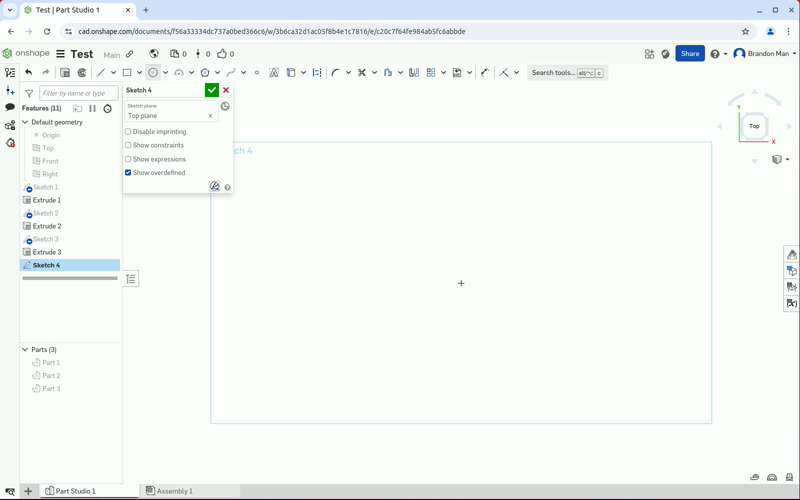
key_up(shift)
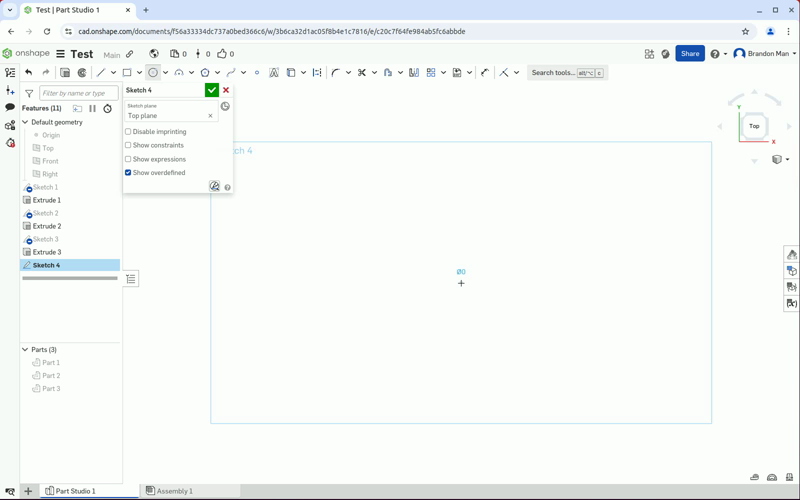
mouse_move(574, 282)
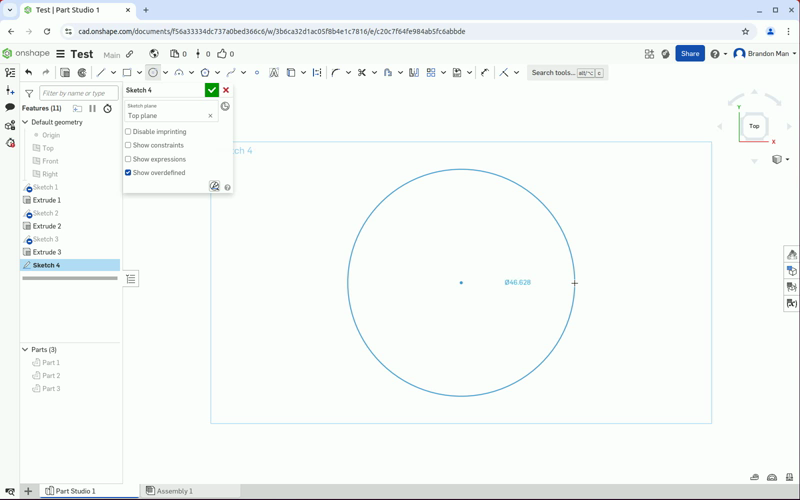
click(574, 282)
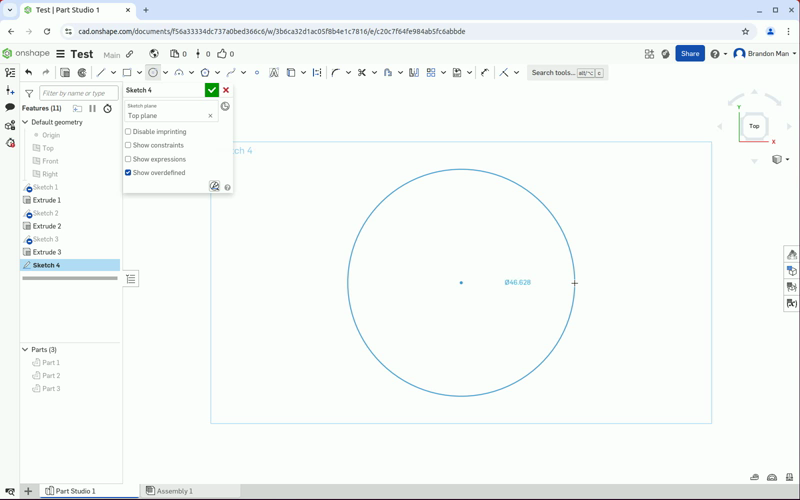
key(esc)
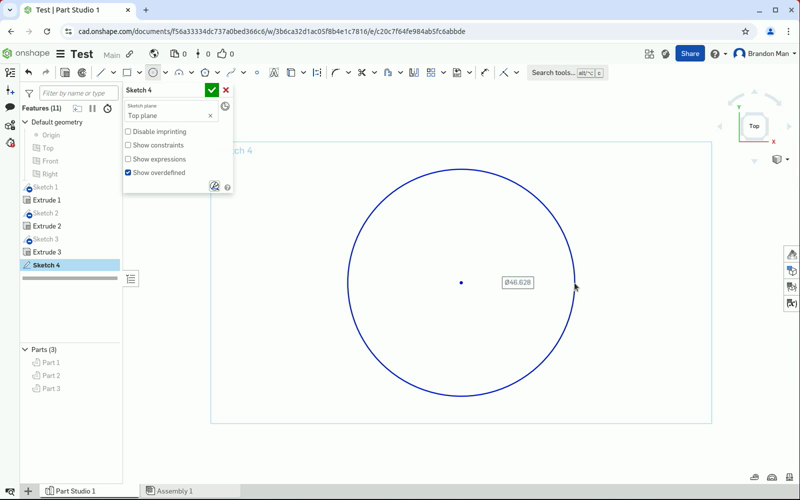
mouse_move(491, 323)
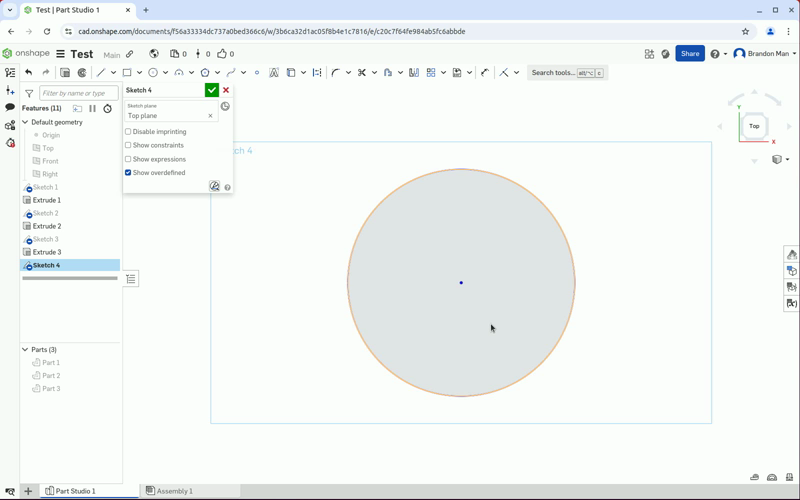
click(491, 323)
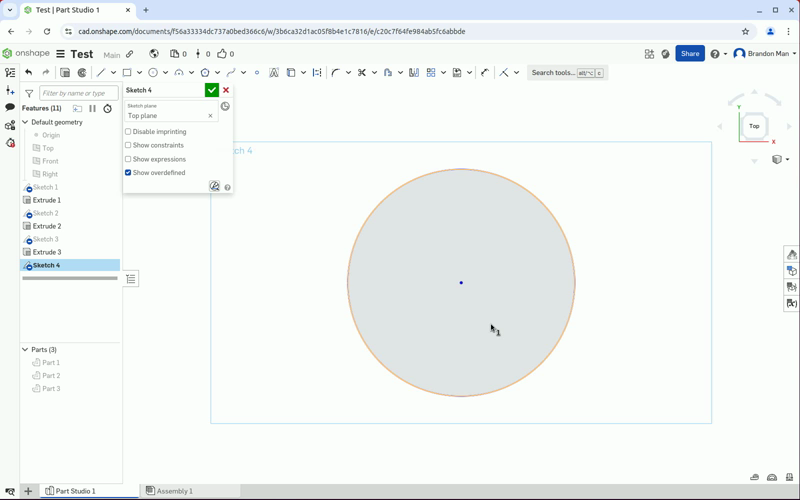
mouse_move(73, 352)
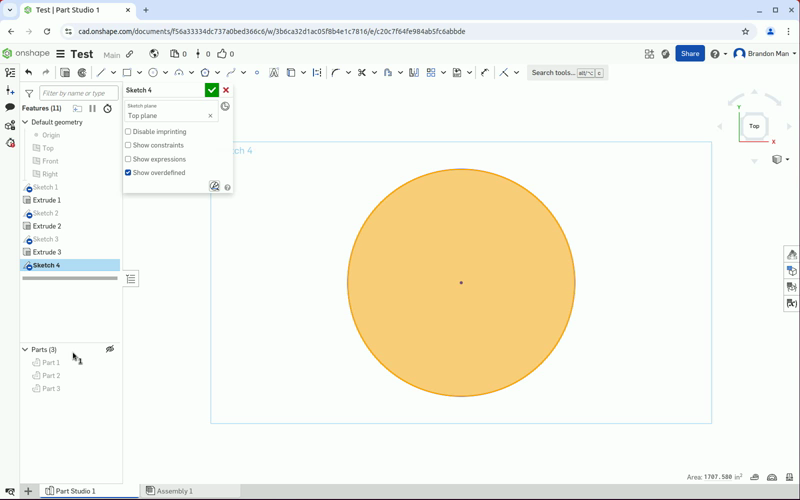
key(shift+y)
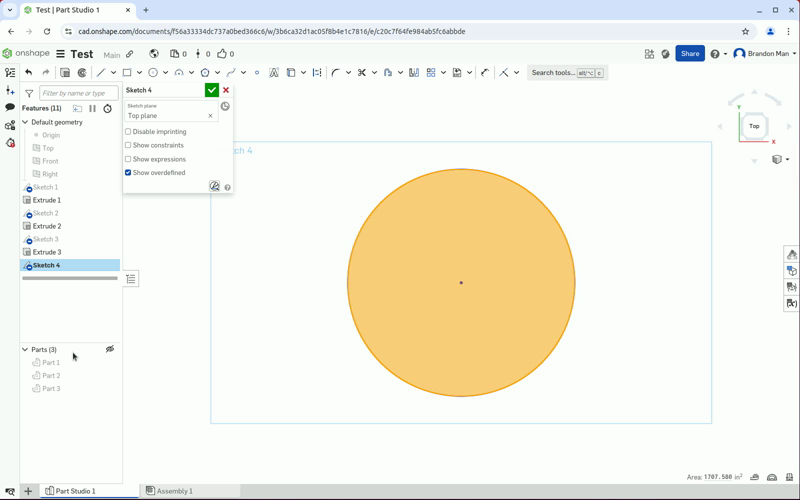
key(shift+e)
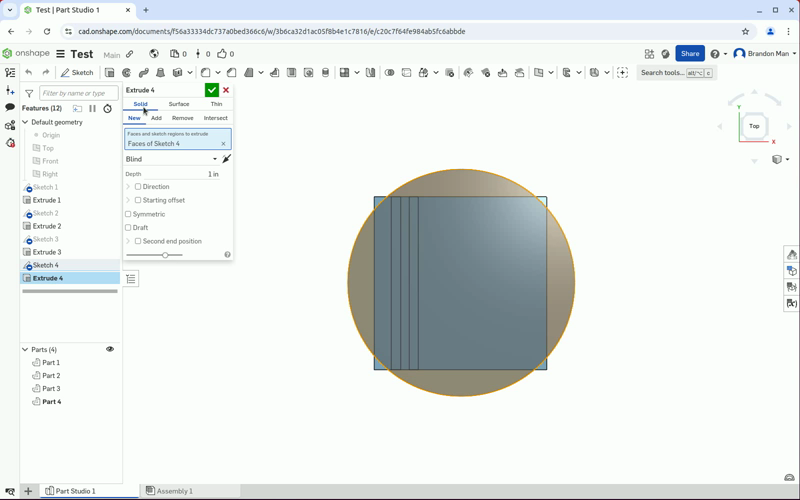
mouse_move(143, 106)
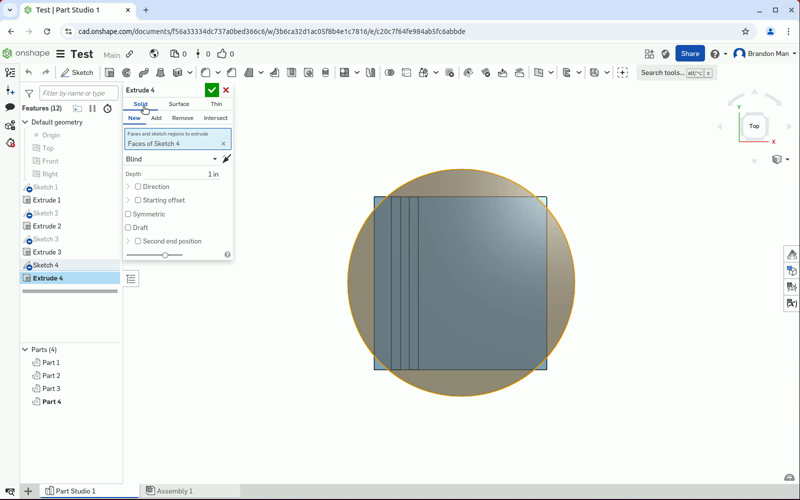
click(143, 106)
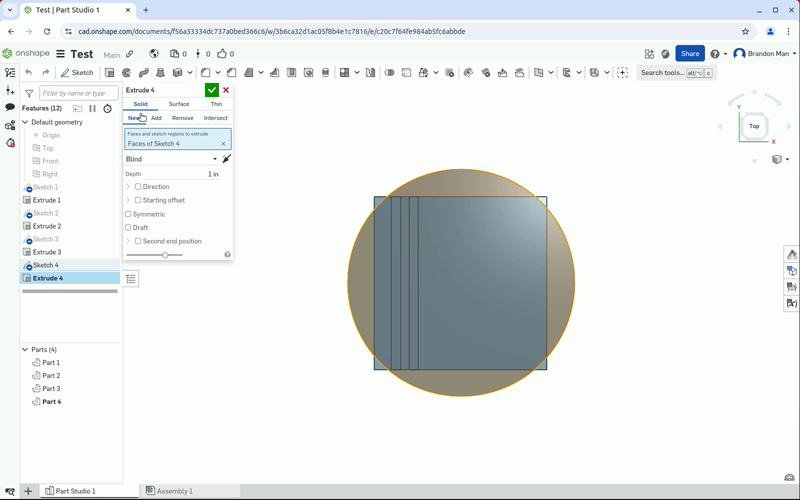
mouse_move(137, 120)
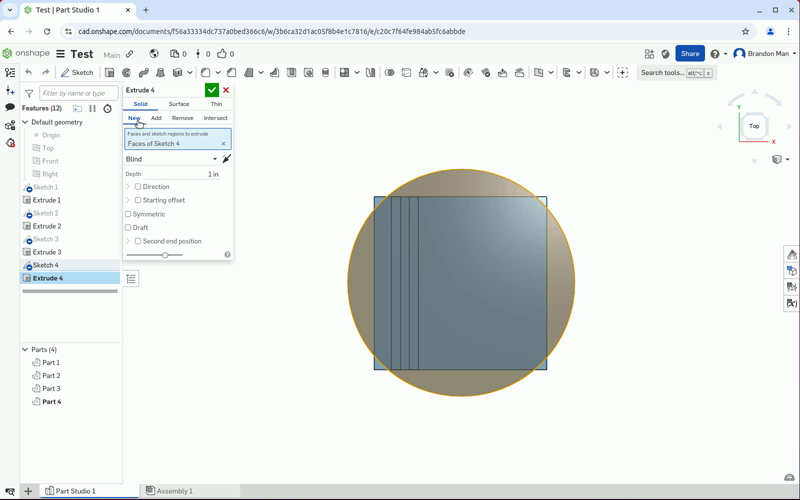
click(137, 120)
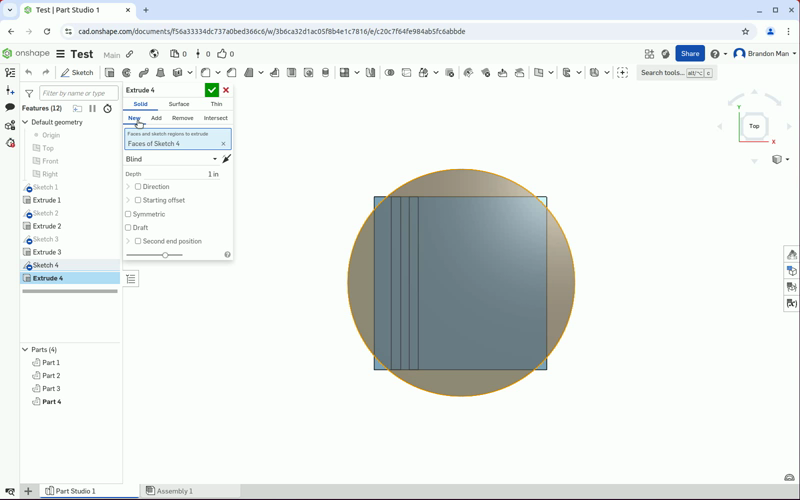
key(tab, 4)
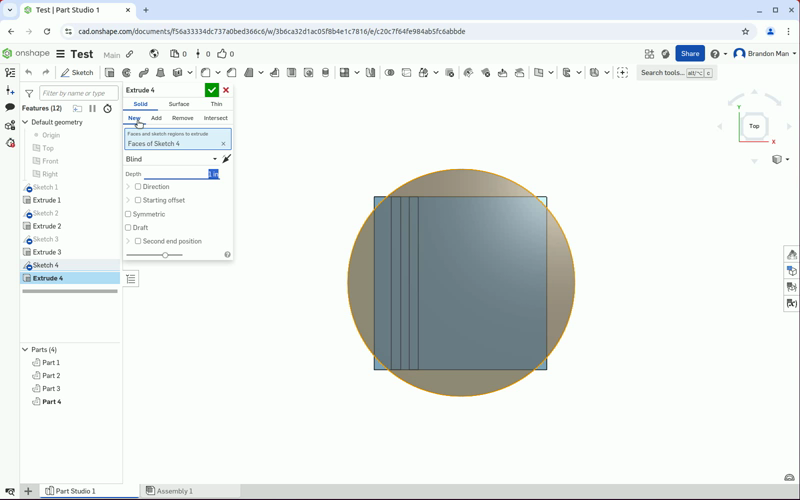
text(1.685)
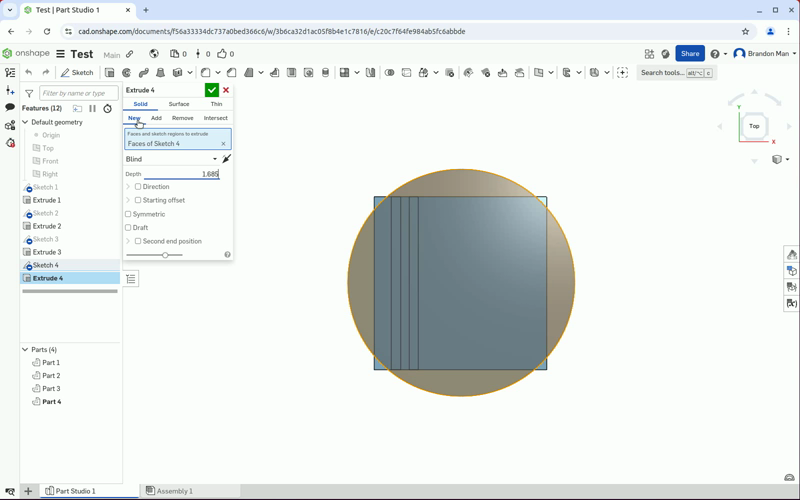
key(enter)
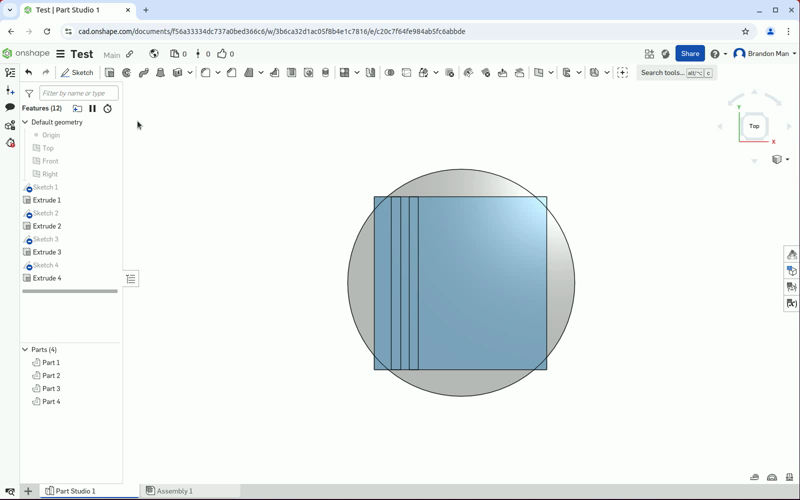
key(shift+h)
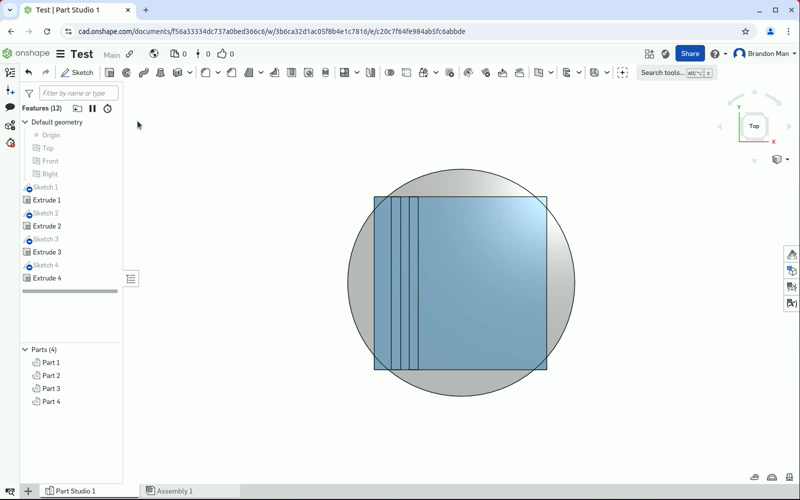
key(shift+h)
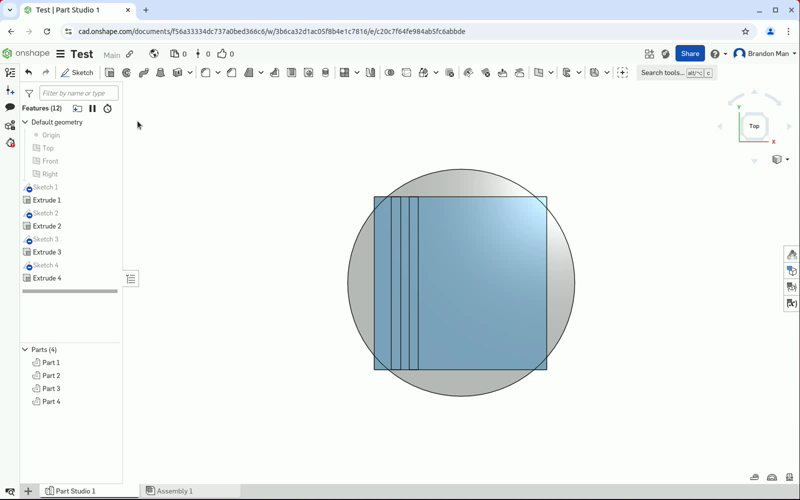
mouse_move(73, 189)
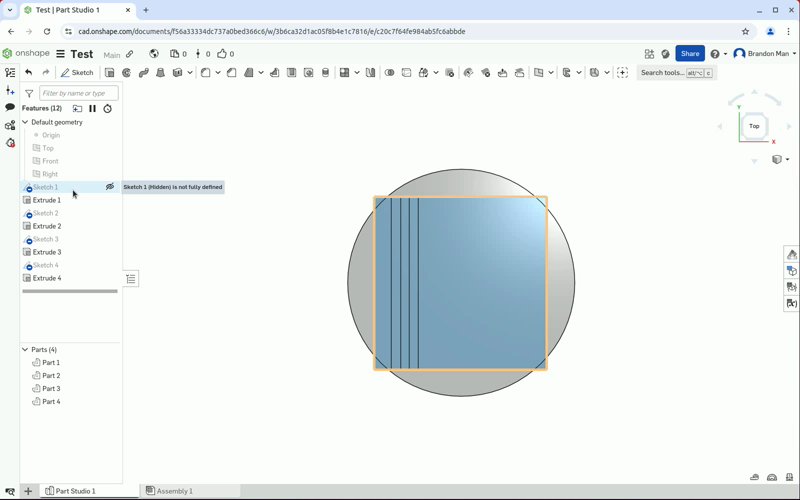
click(73, 189)
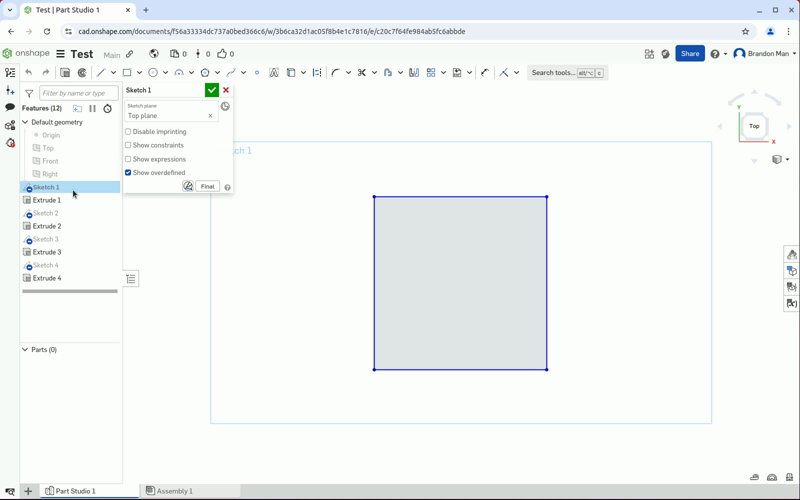
mouse_move(229, 92)
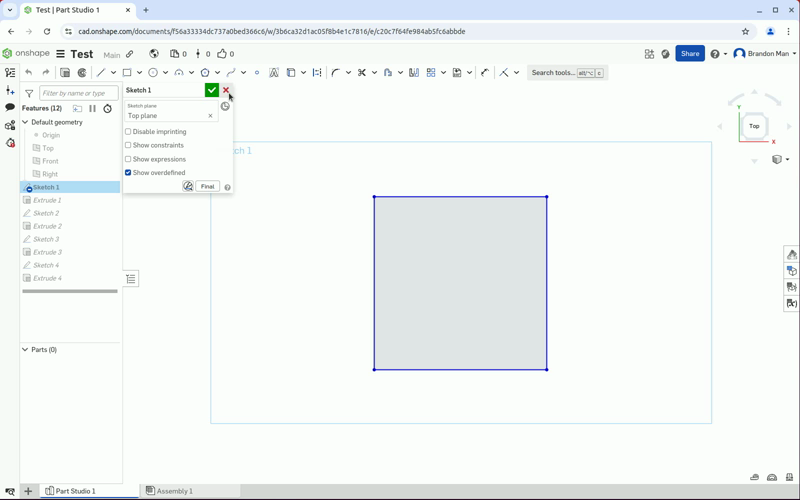
click(229, 92)
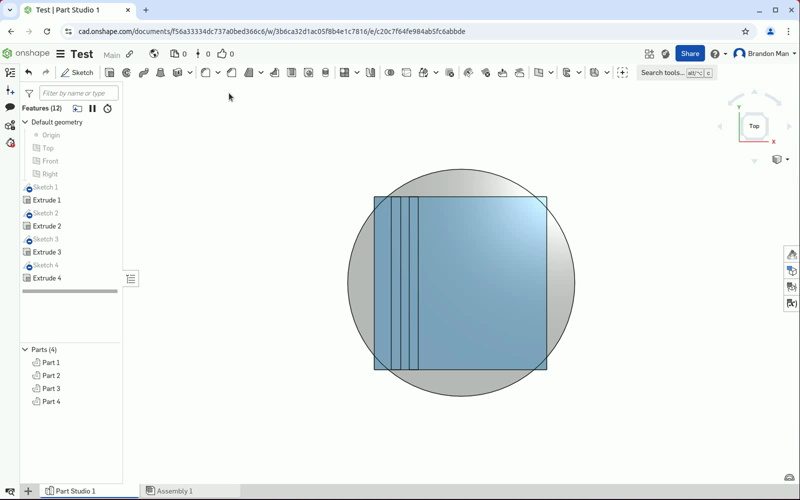
mouse_move(541, 75)
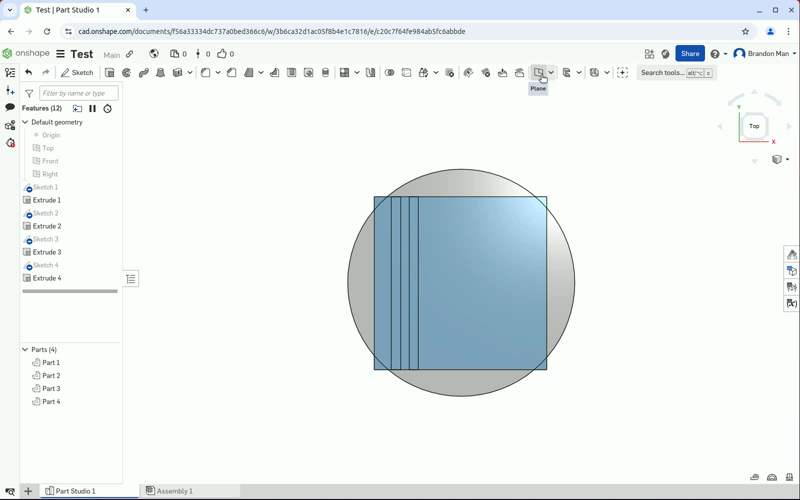
click(541, 75)
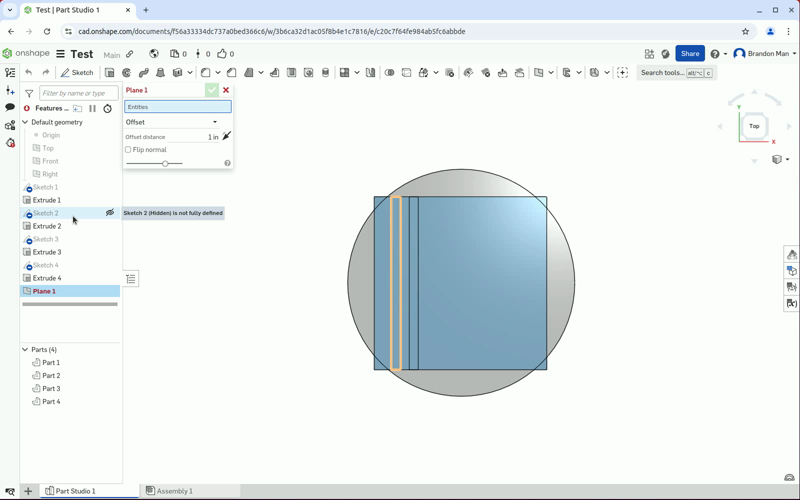
scroll(3)
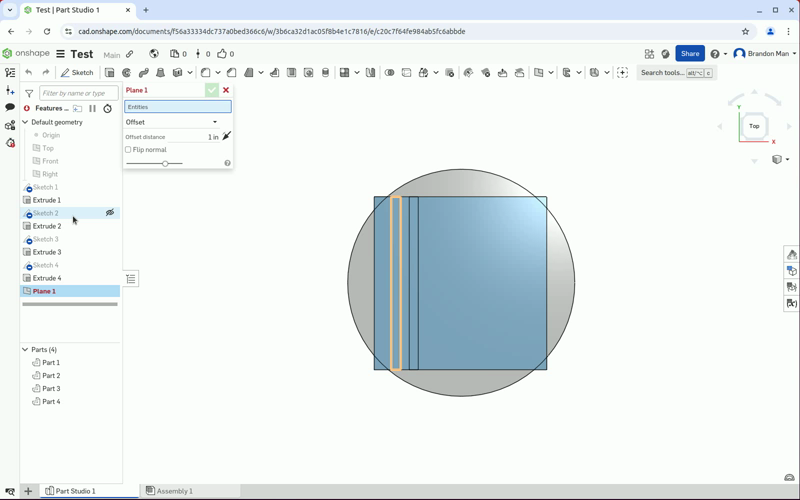
mouse_move(73, 150)
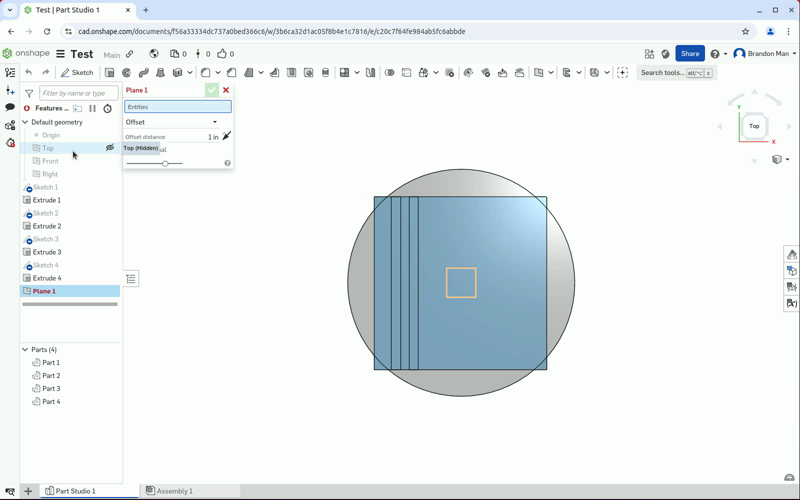
click(73, 150)
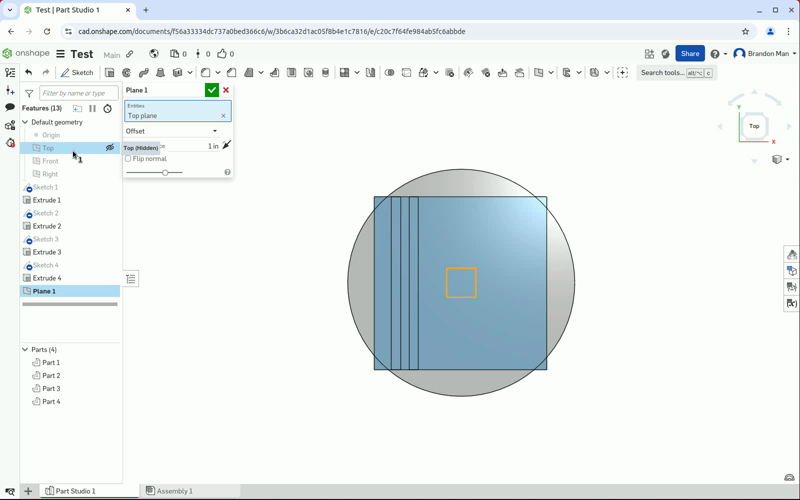
key(tab, 2)
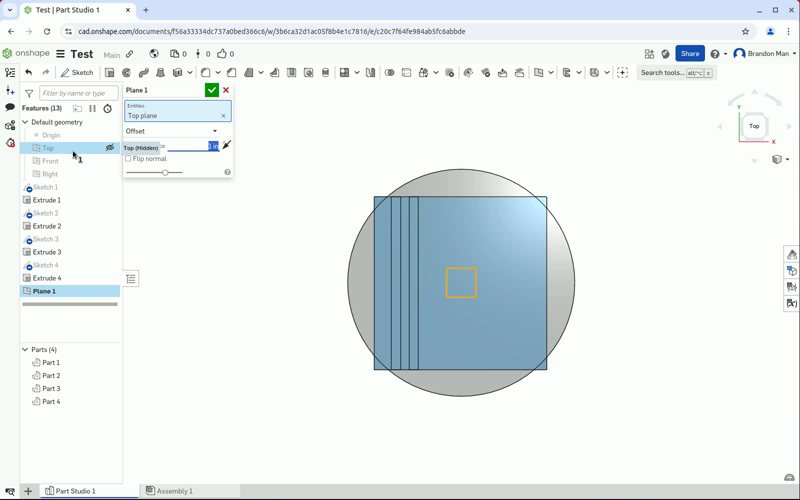
text(1.695)
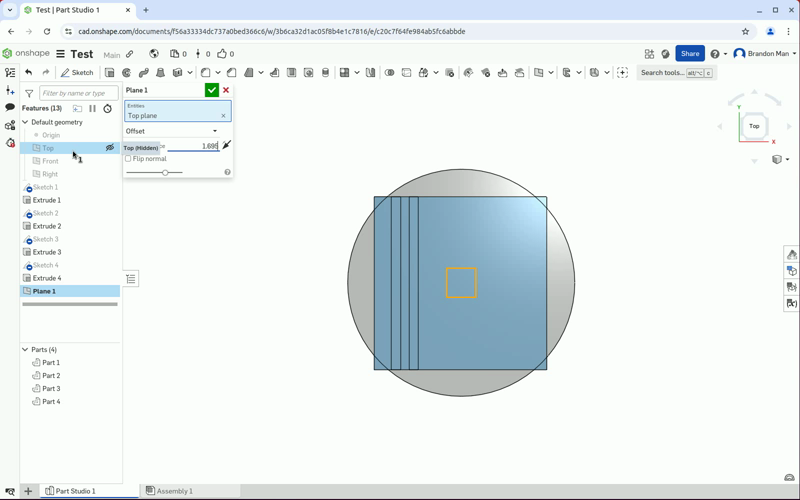
key(enter, 2)
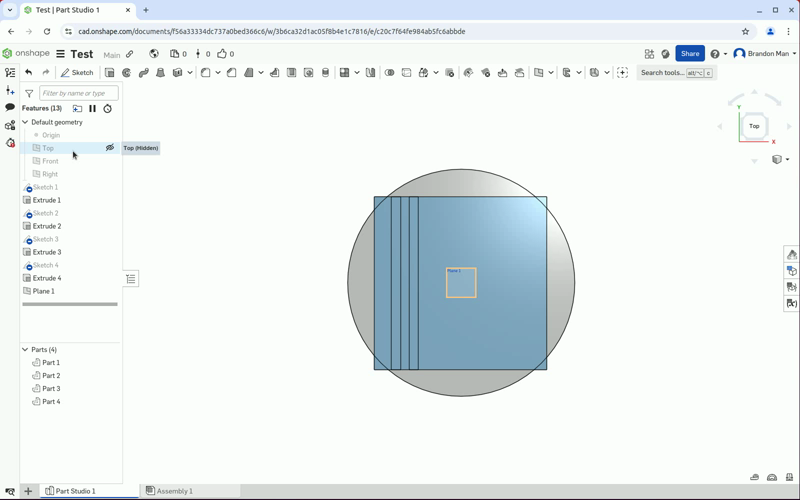
key(shift+s)
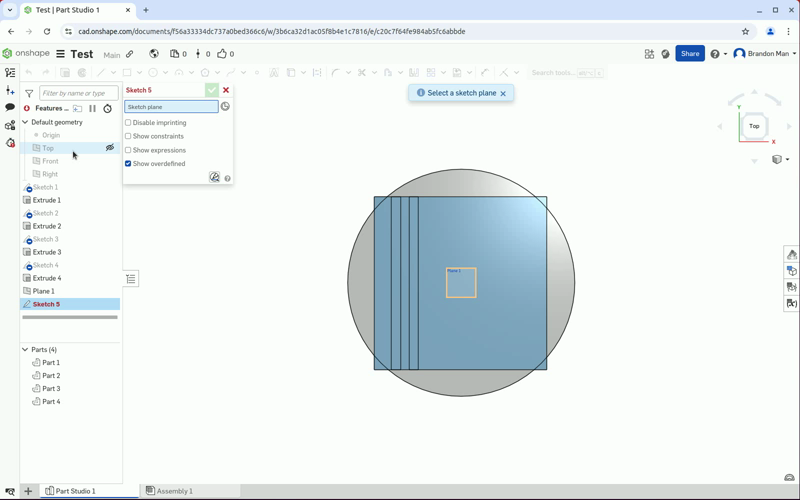
mouse_move(73, 293)
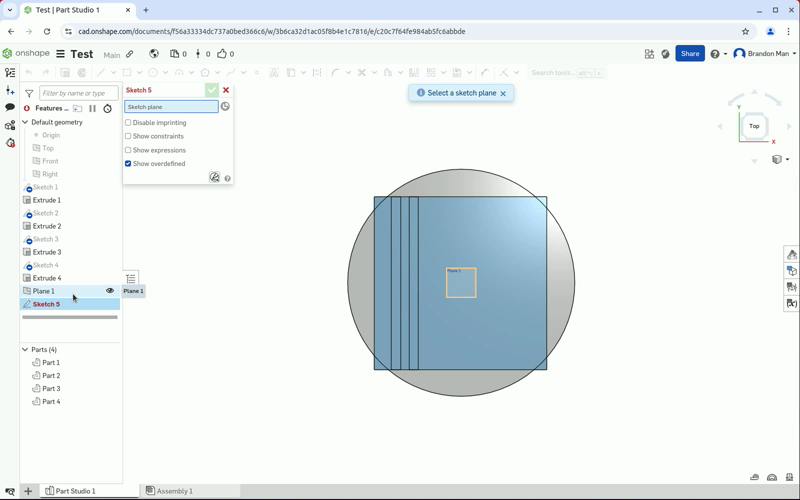
click(73, 293)
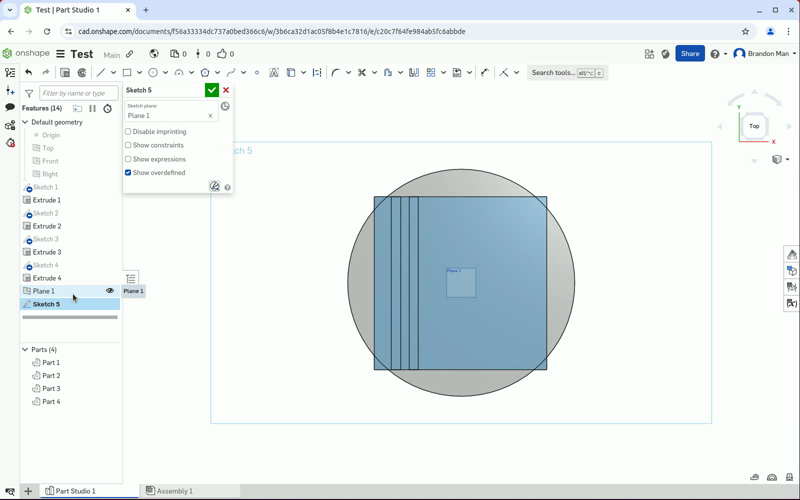
mouse_move(73, 352)
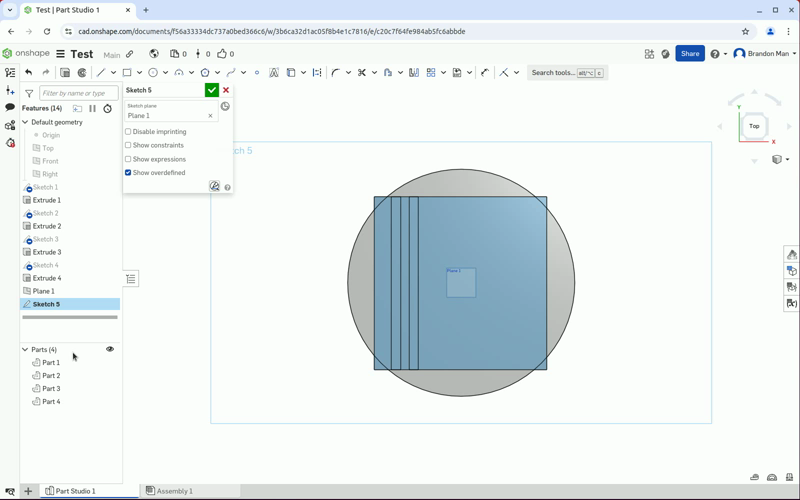
key(y)
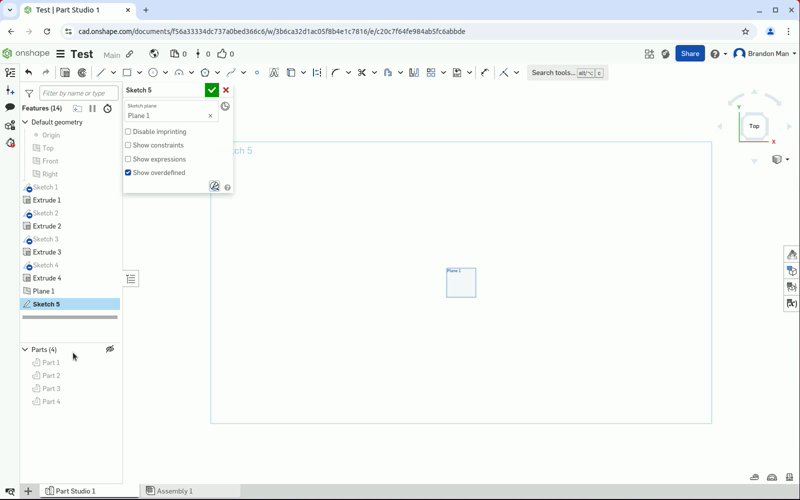
key(c)
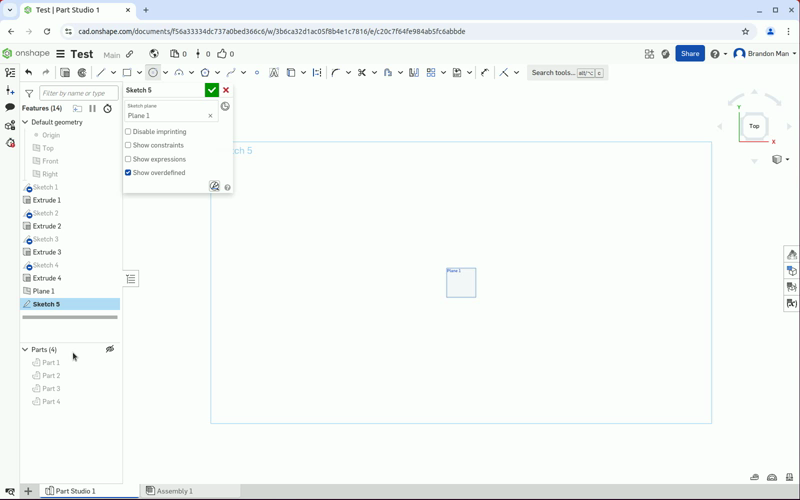
key_down(shift)
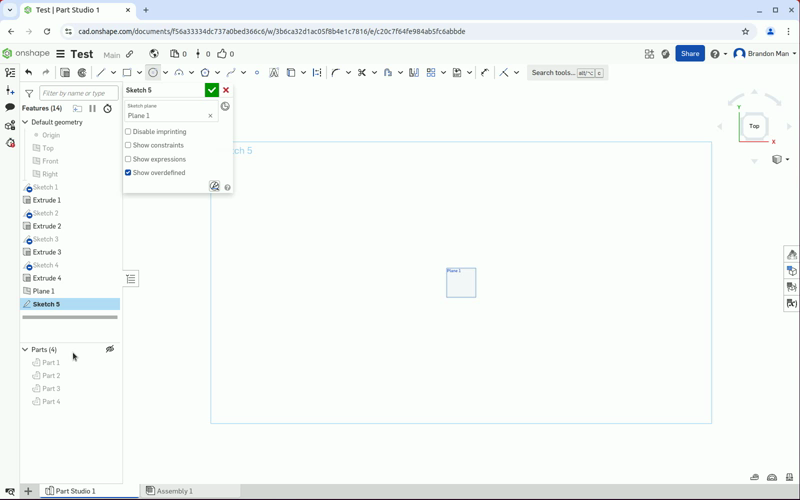
mouse_move(461, 282)
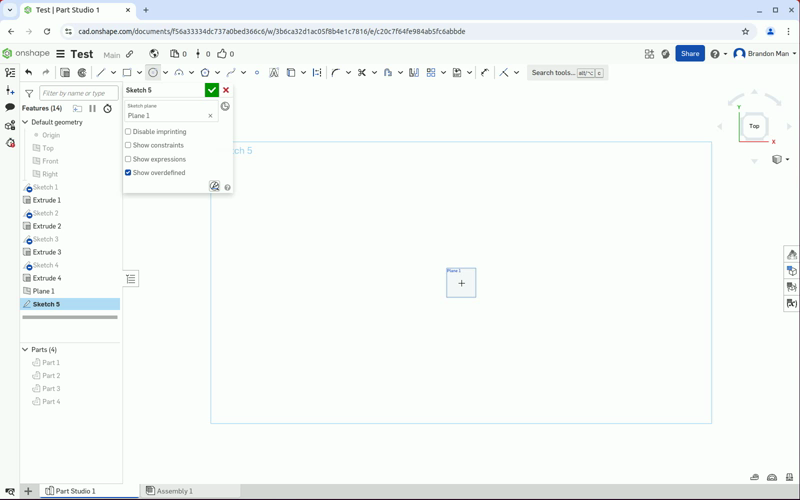
click(461, 282)
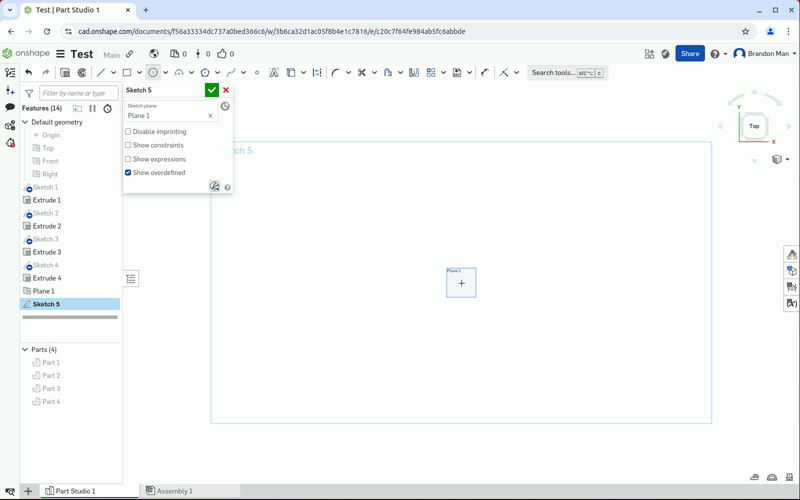
key_up(shift)
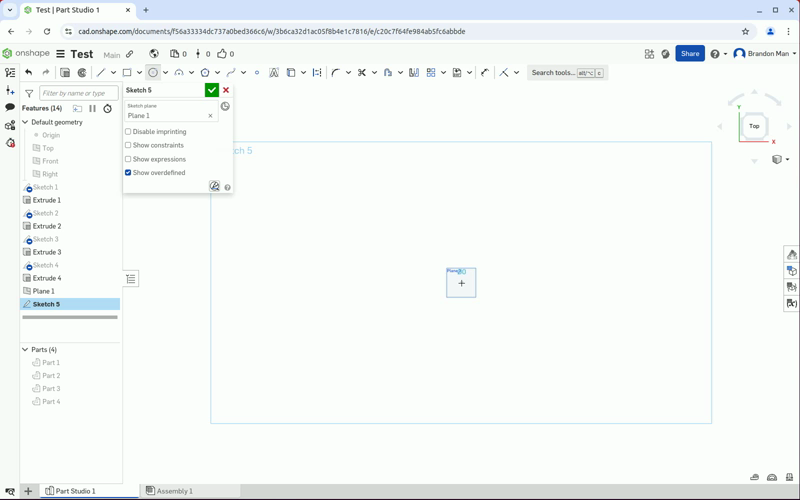
mouse_move(540, 282)
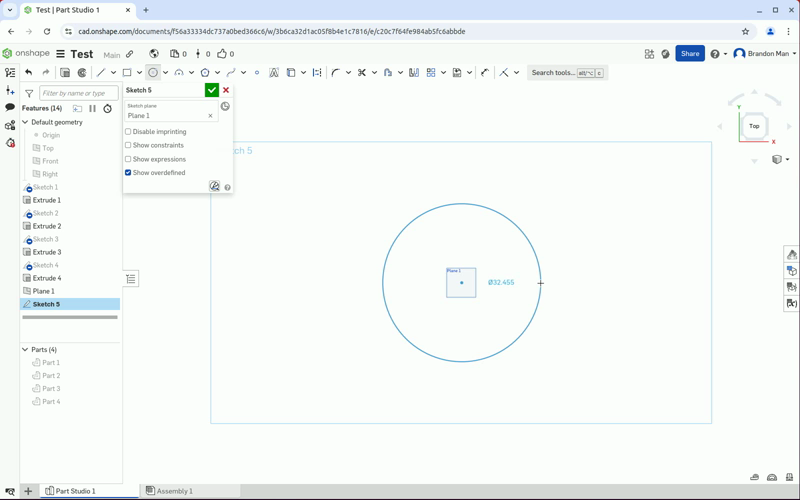
click(540, 282)
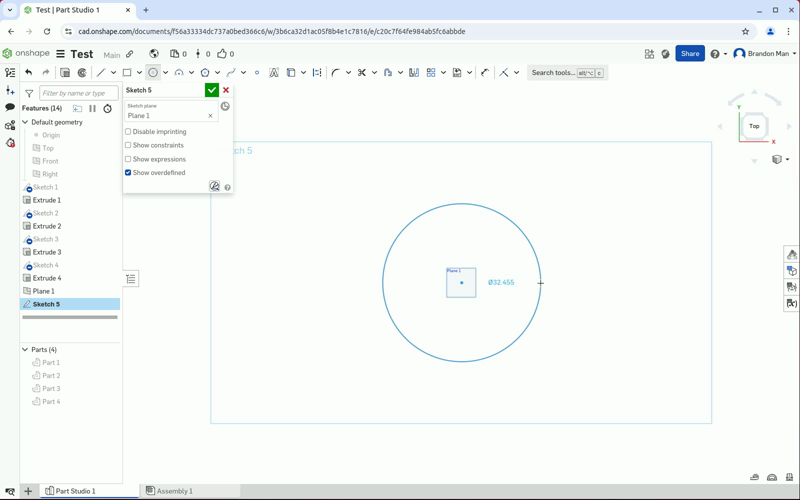
key(esc)
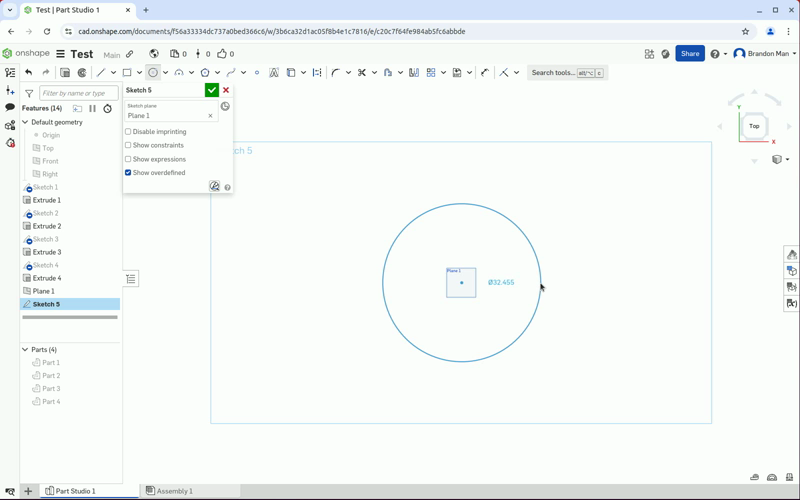
mouse_move(474, 218)
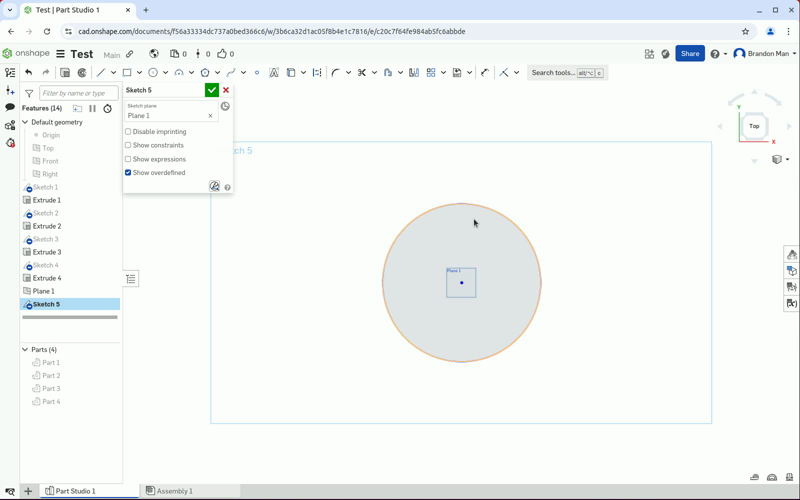
click(474, 218)
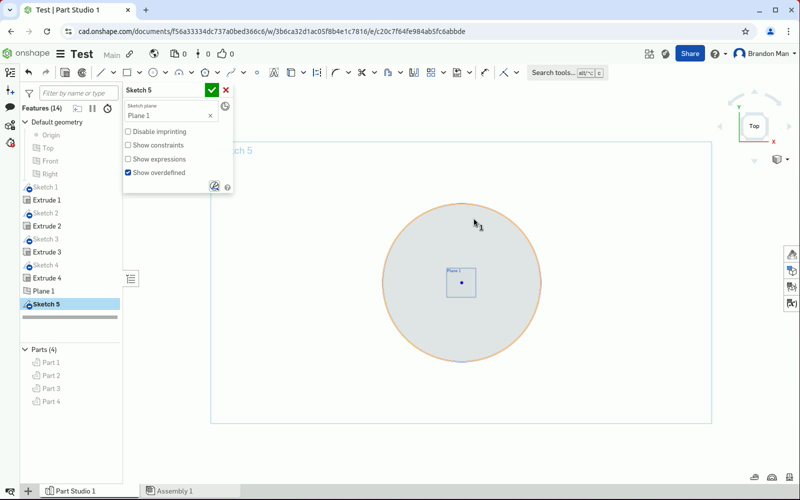
mouse_move(73, 352)
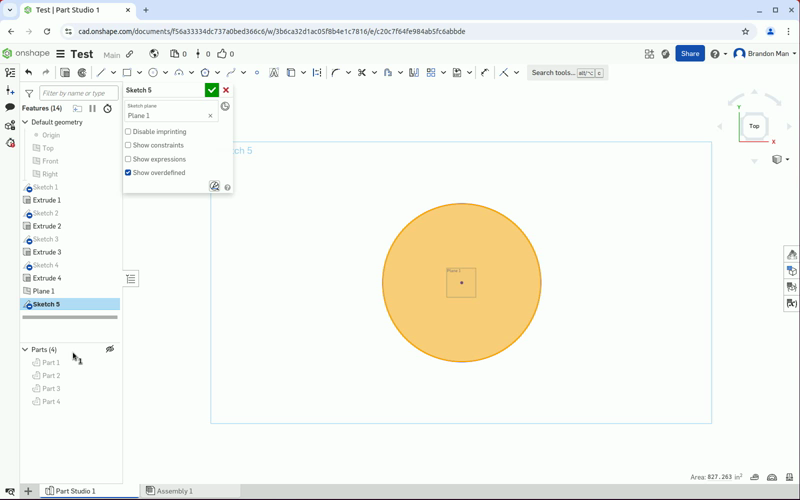
key(shift+y)
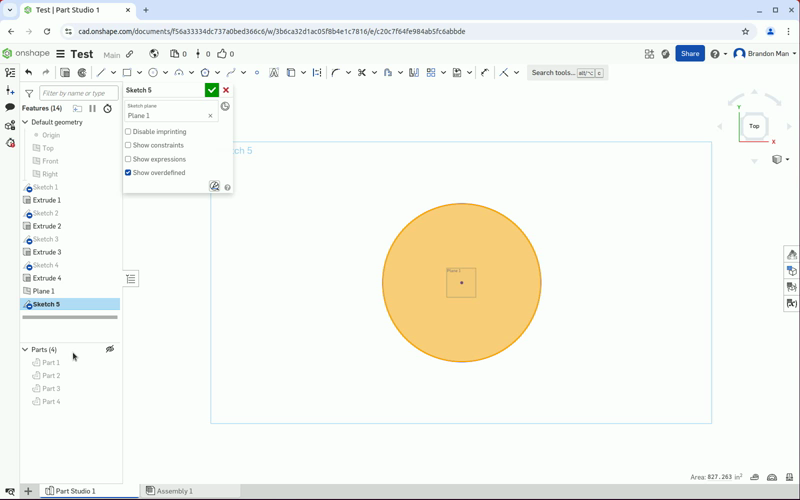
key(shift+e)
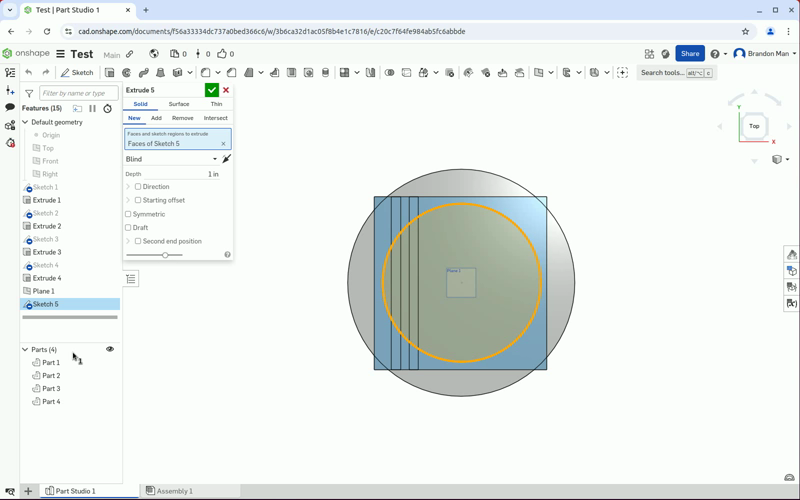
mouse_move(143, 106)
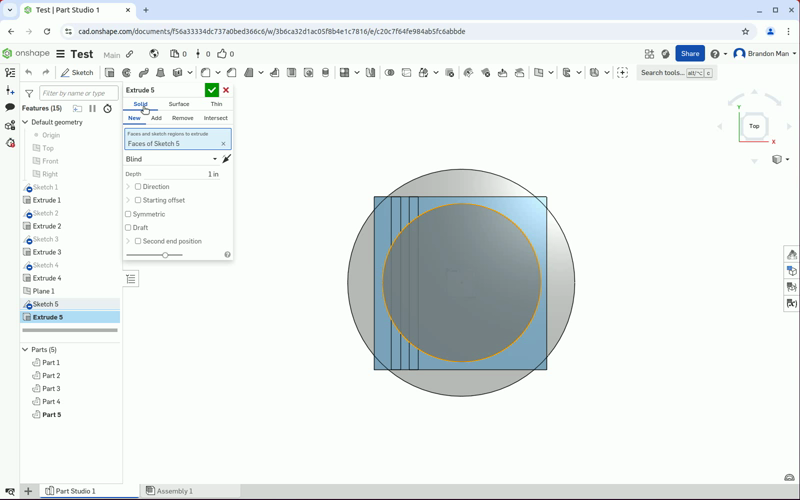
click(143, 106)
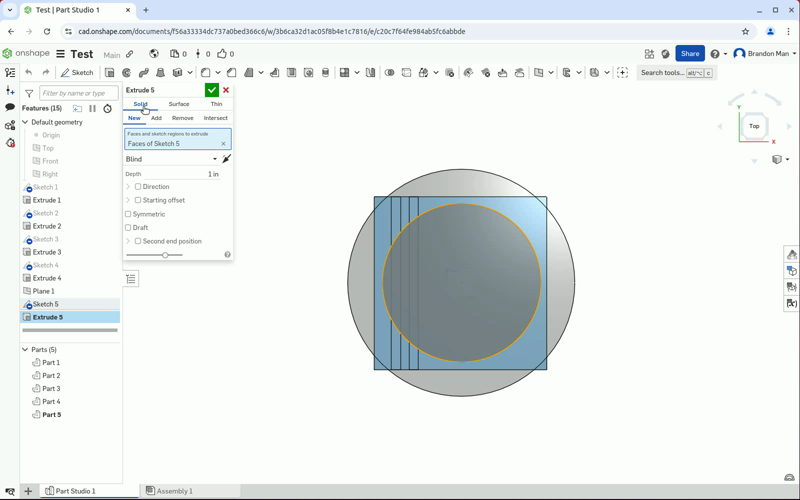
mouse_move(186, 120)
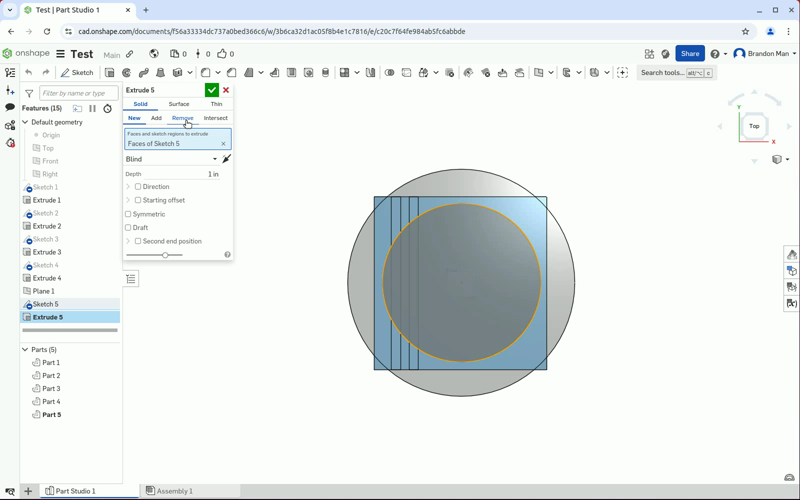
click(186, 120)
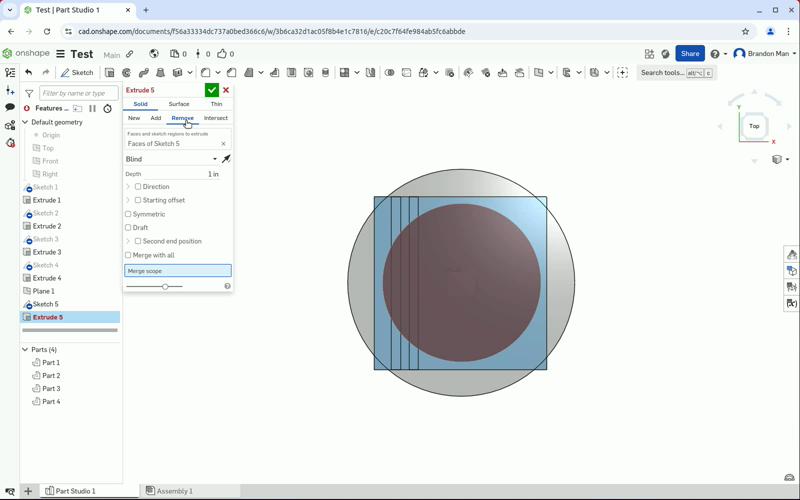
key(tab, 4)
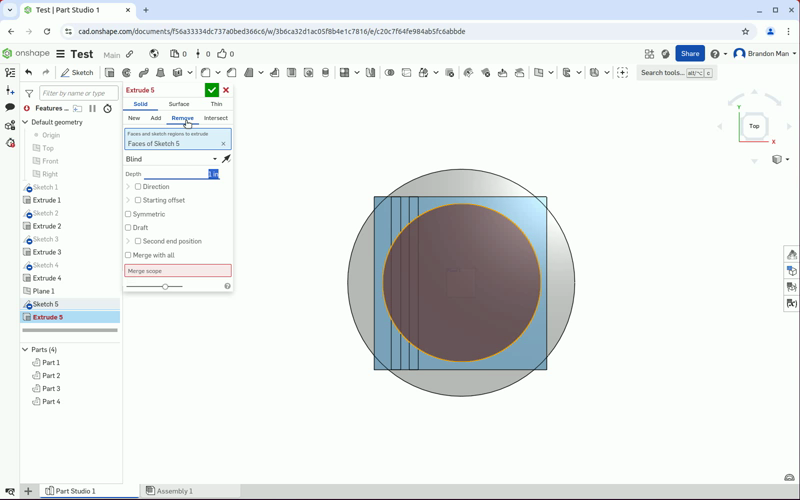
text(22.145)
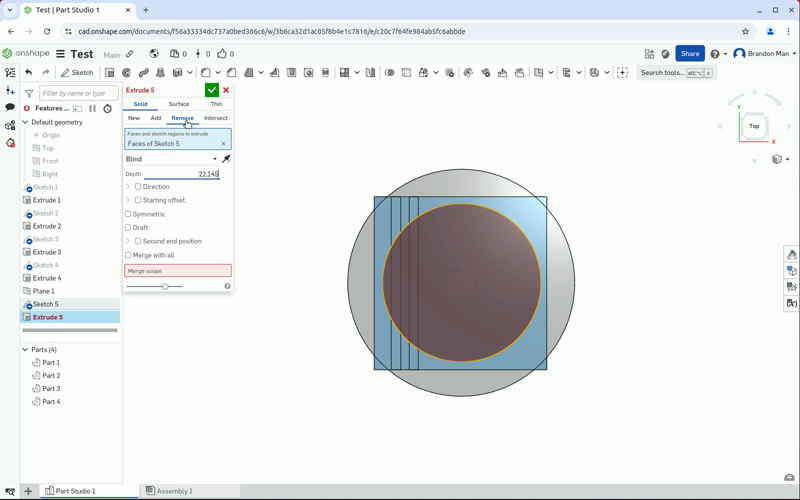
key(tab, 6)
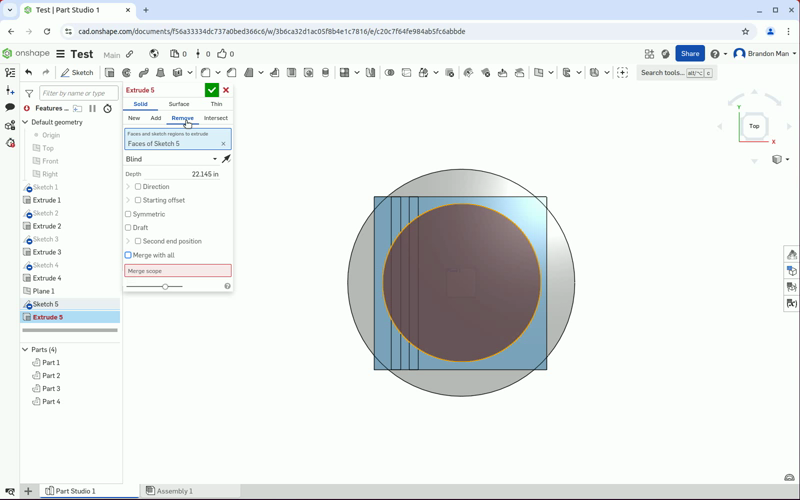
key(space)
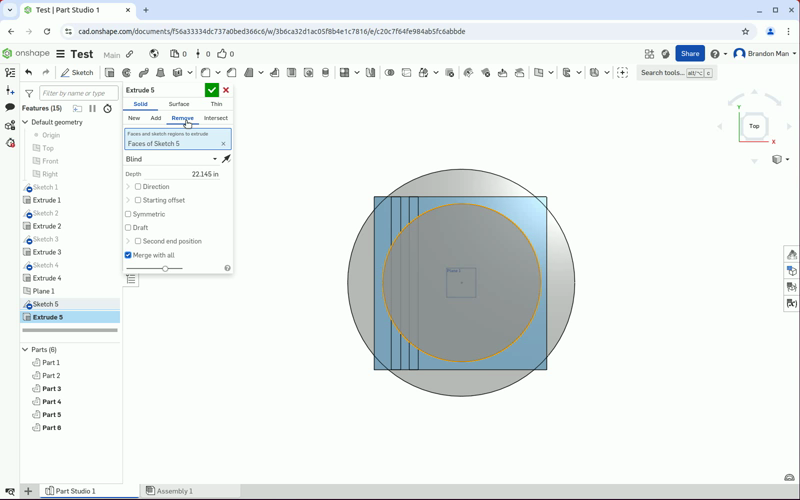
key(enter)
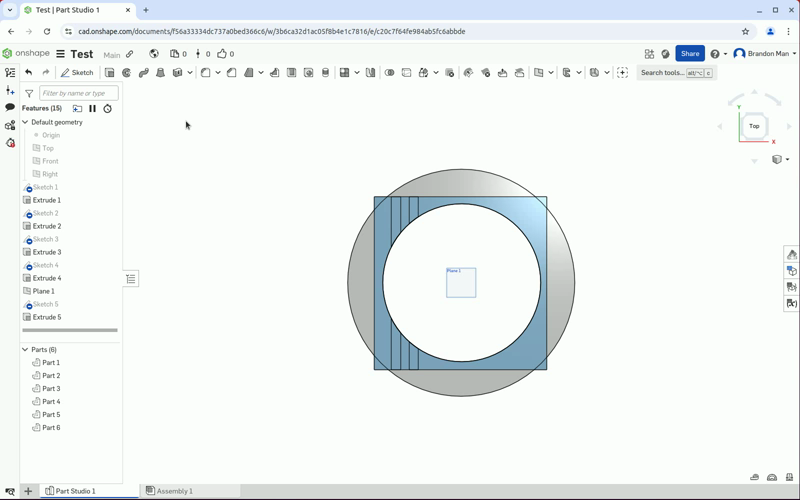
key(shift+h)
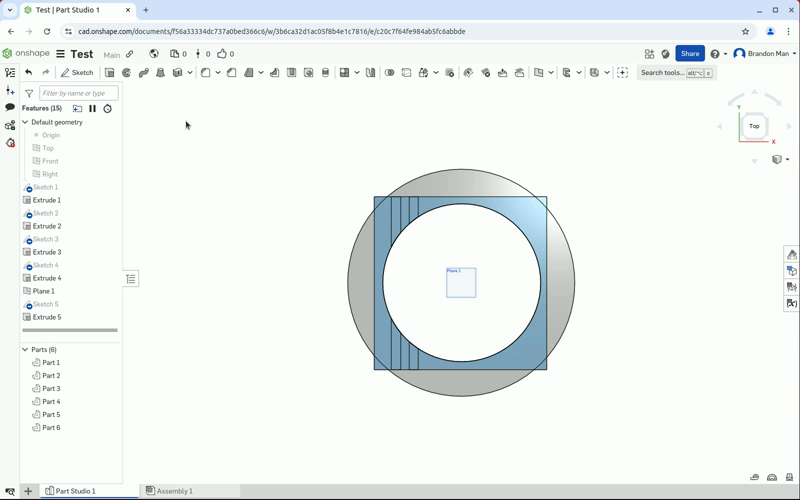
key(shift+h)
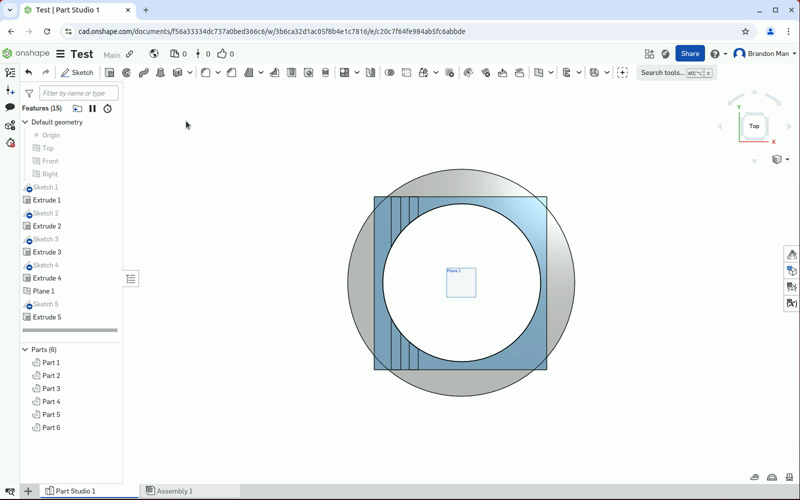
key(shift+7)
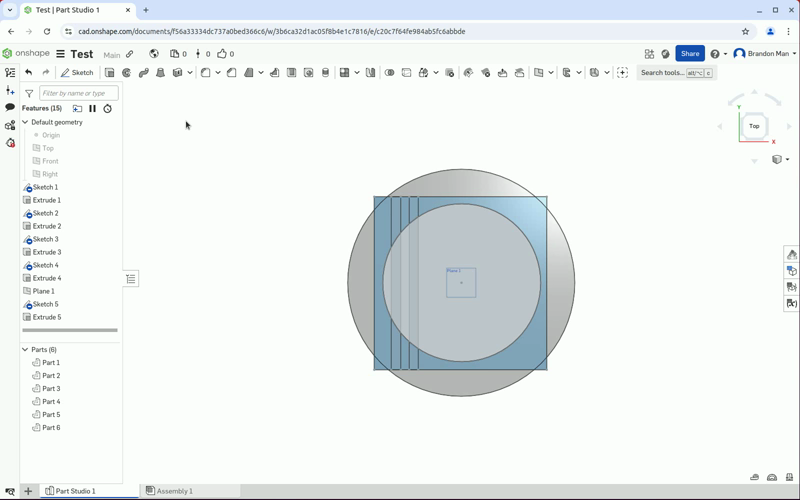
key(up, 3)
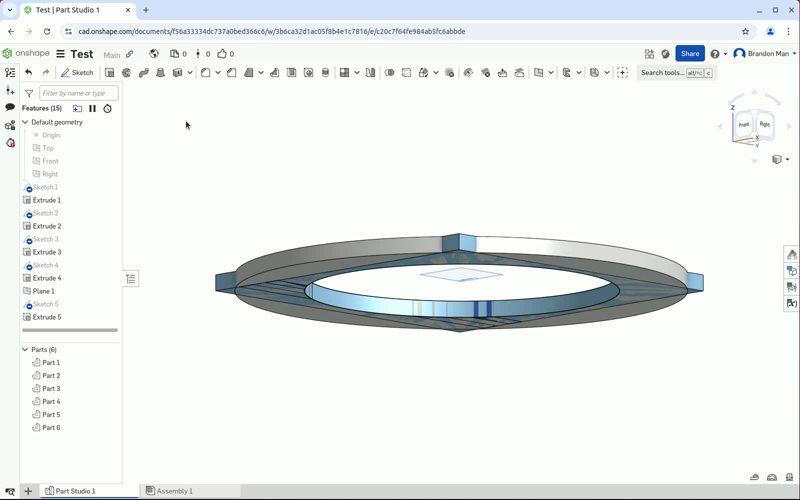
key(left, 3)
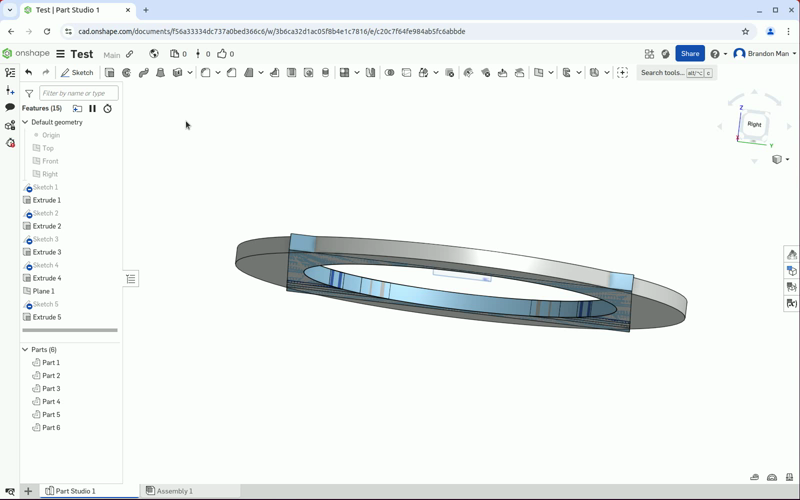
key(right, 3)
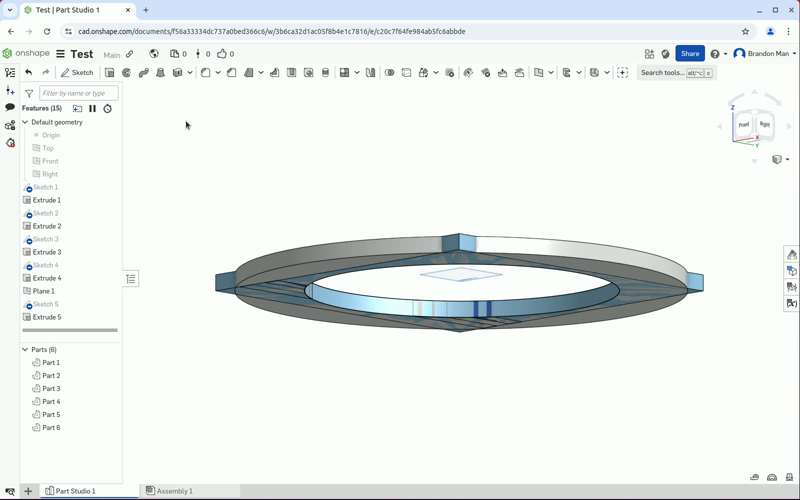
key(down, 3)
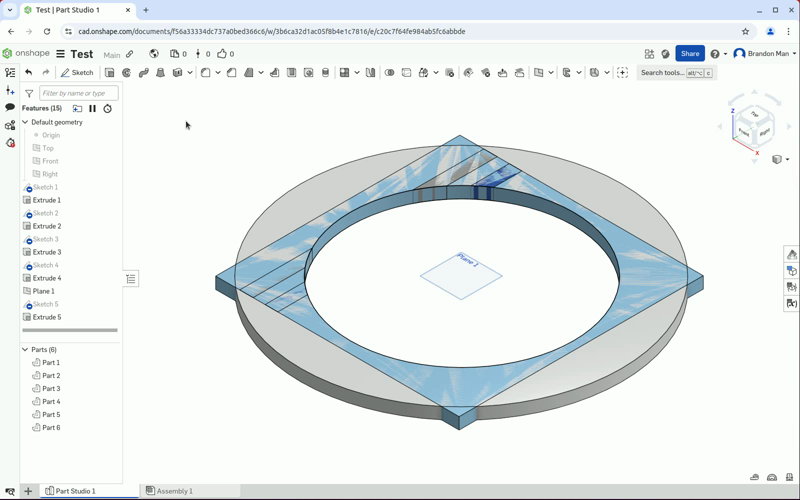
mouse_move(73, 189)
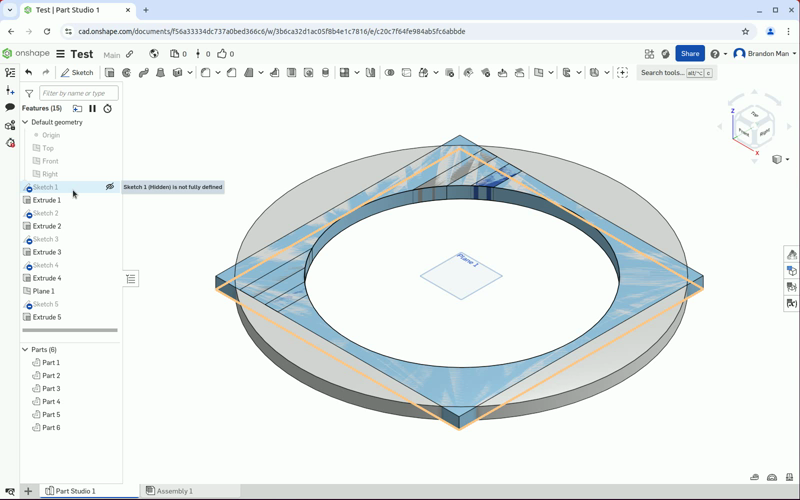
click(73, 189)